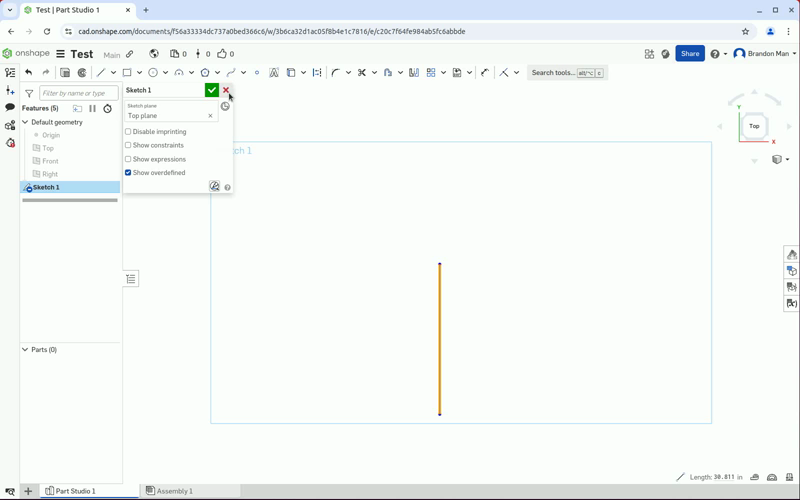
key(shift+h)
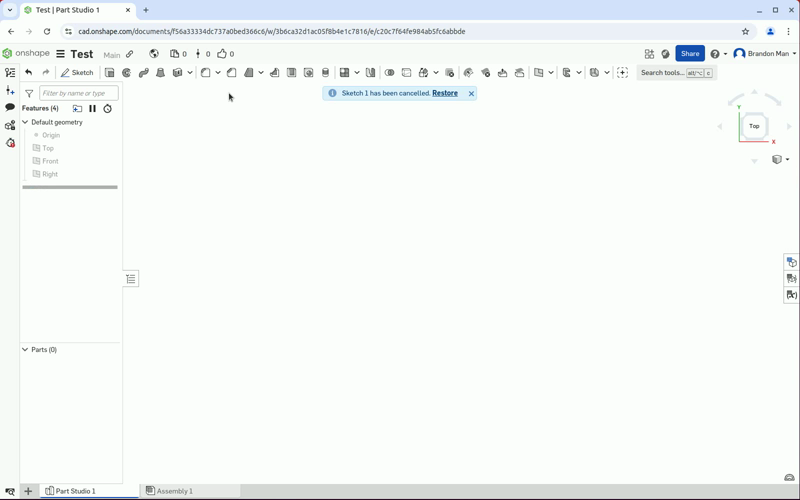
mouse_move(73, 352)
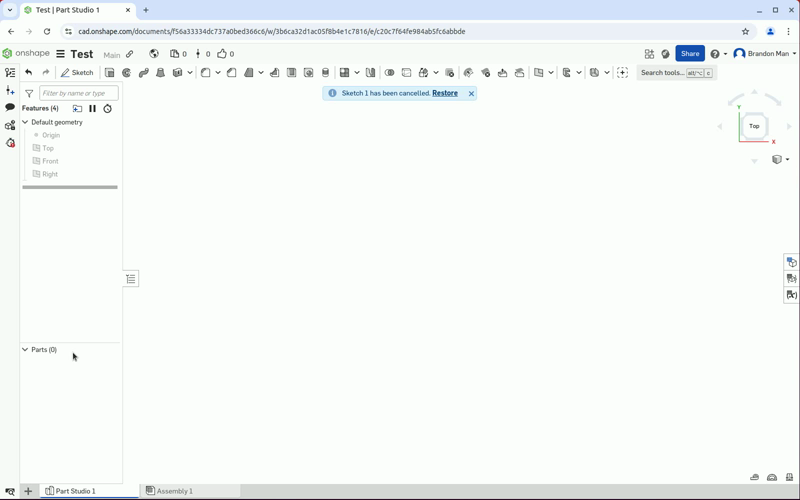
key(y)
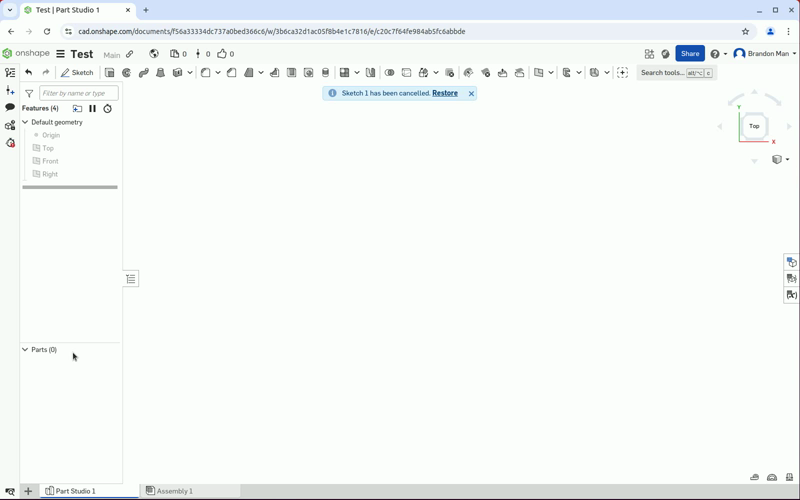
key(shift+p)
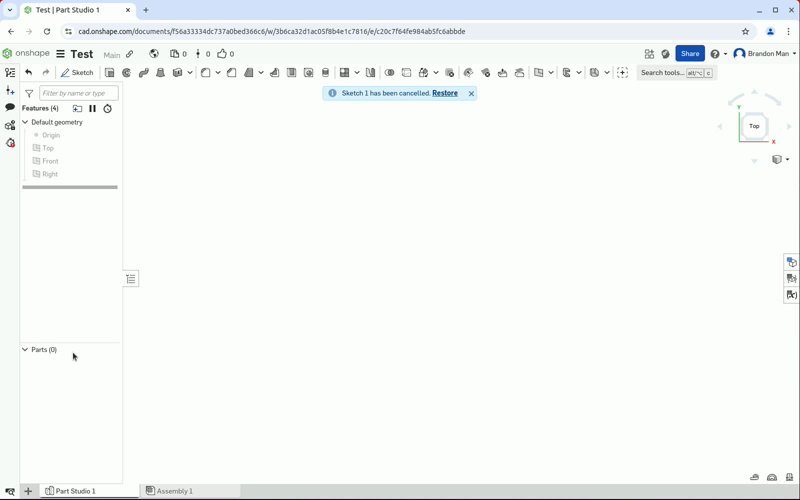
key(space)
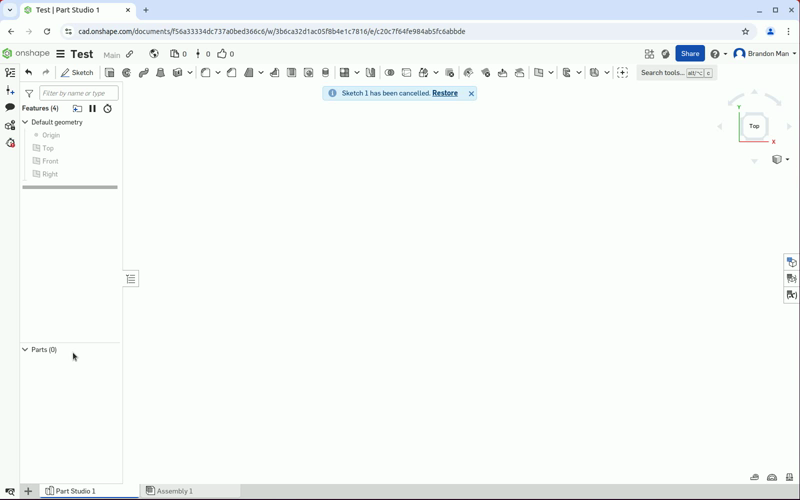
key_down(shift)
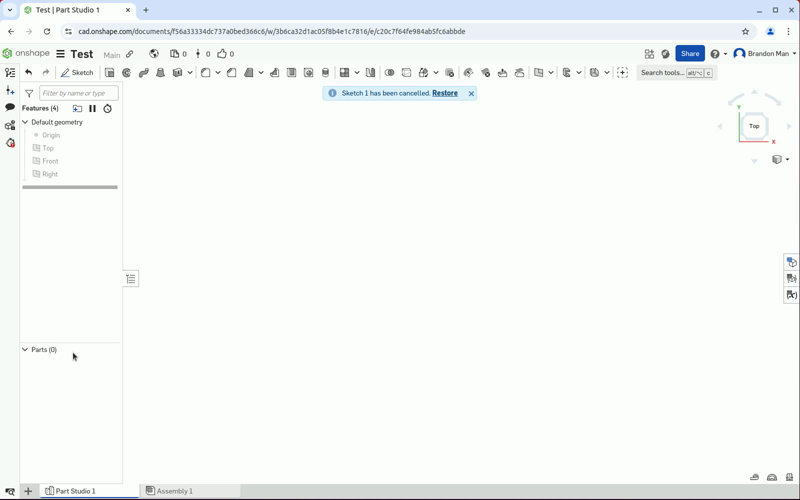
key(up)
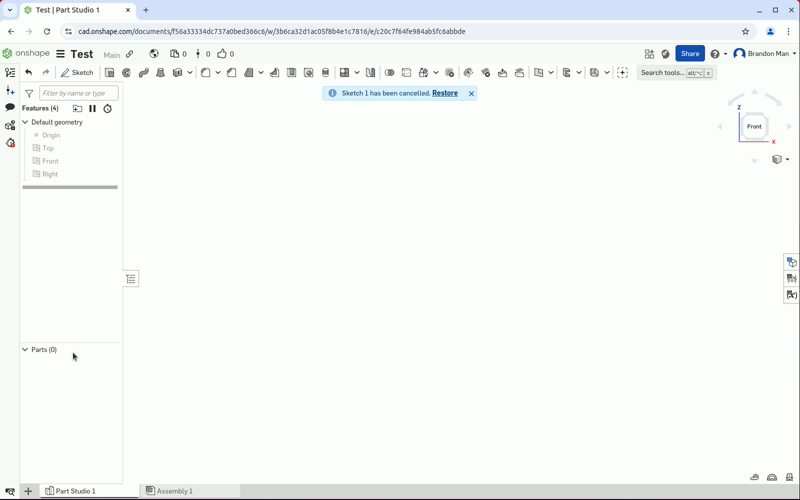
key_up(shift)
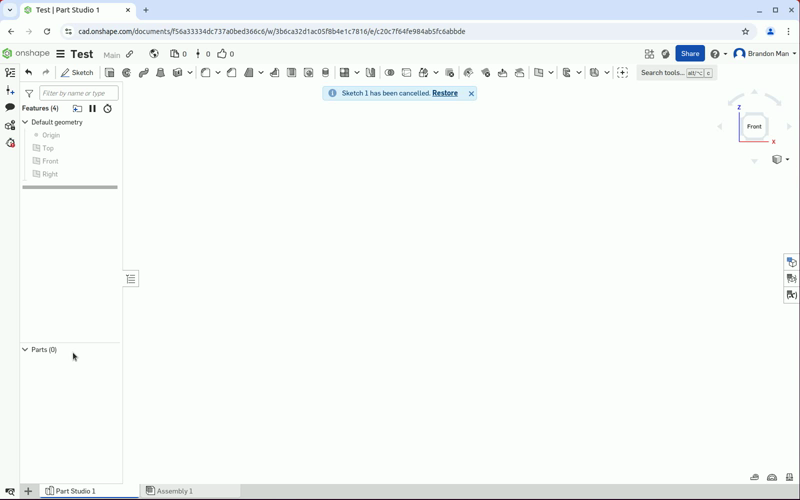
key(space)
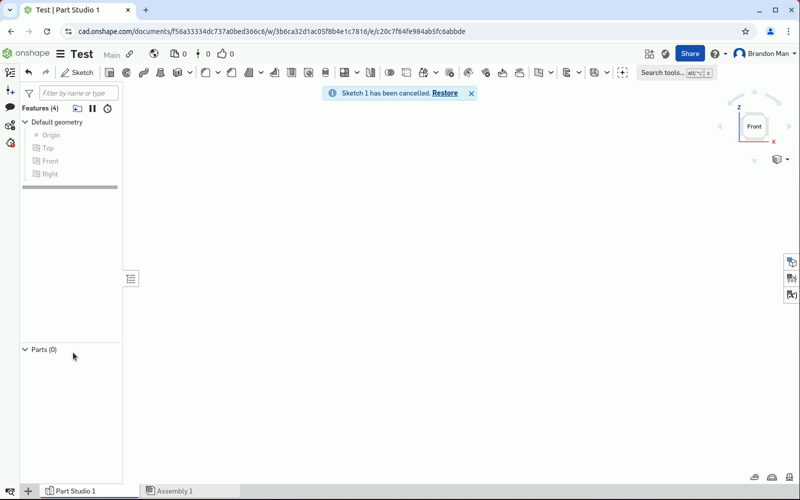
key_down(shift)
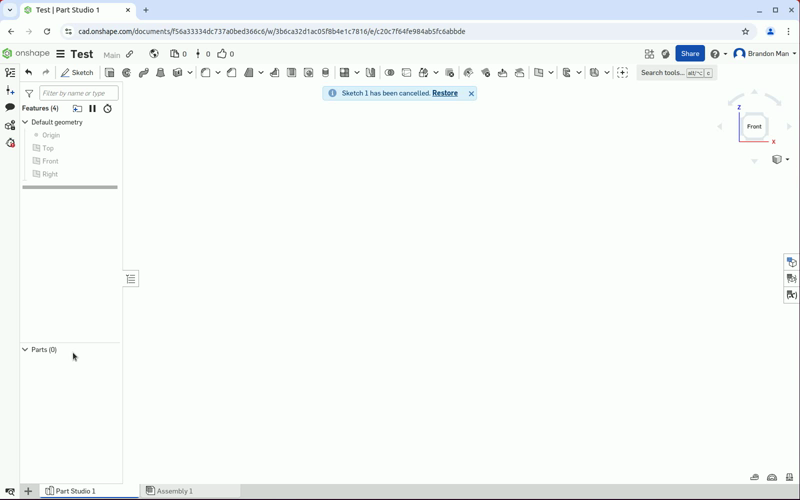
key(left)
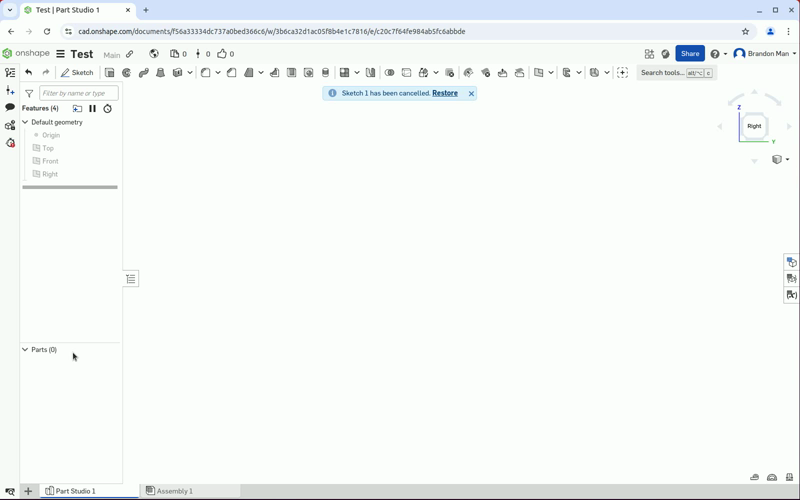
key_up(shift)
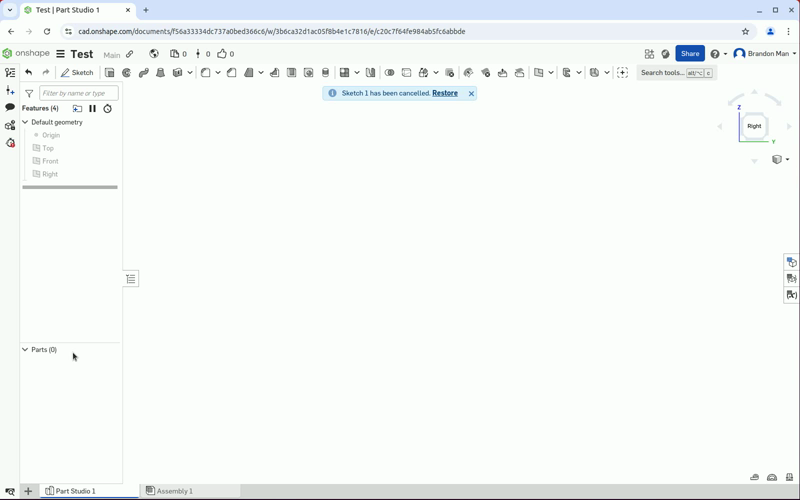
mouse_move(73, 352)
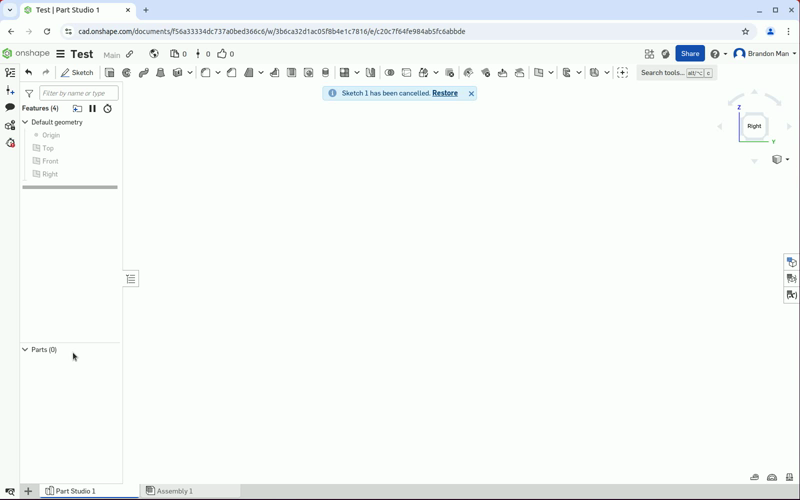
key(shift+y)
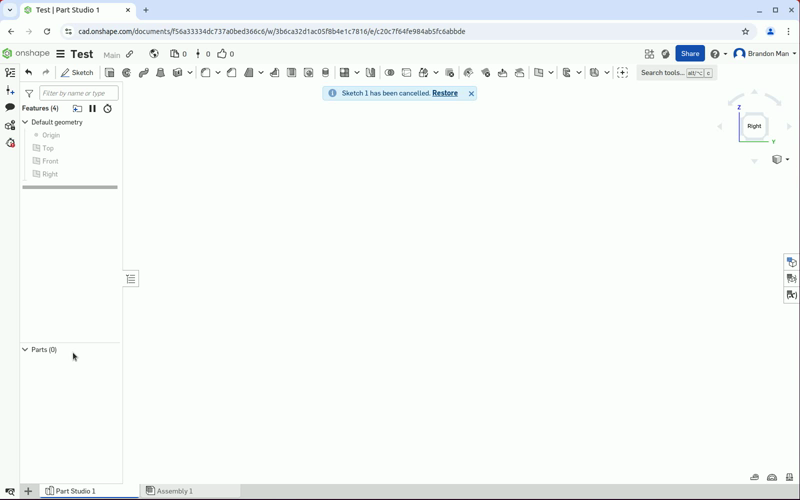
key(shift+s)
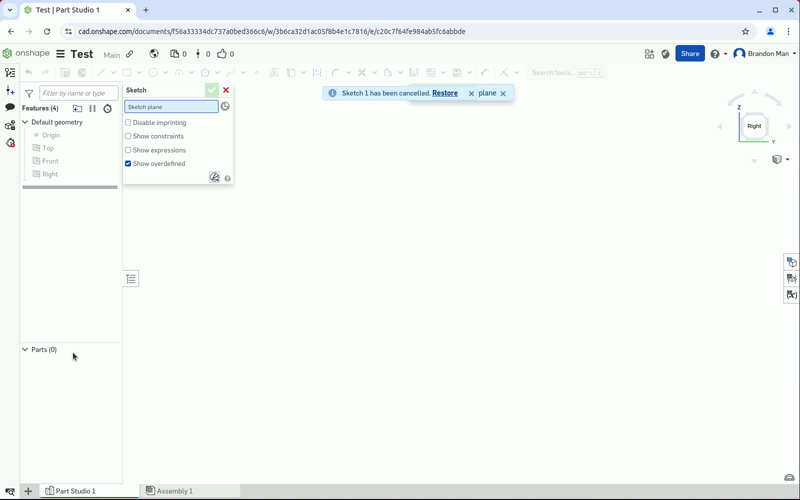
mouse_move(73, 176)
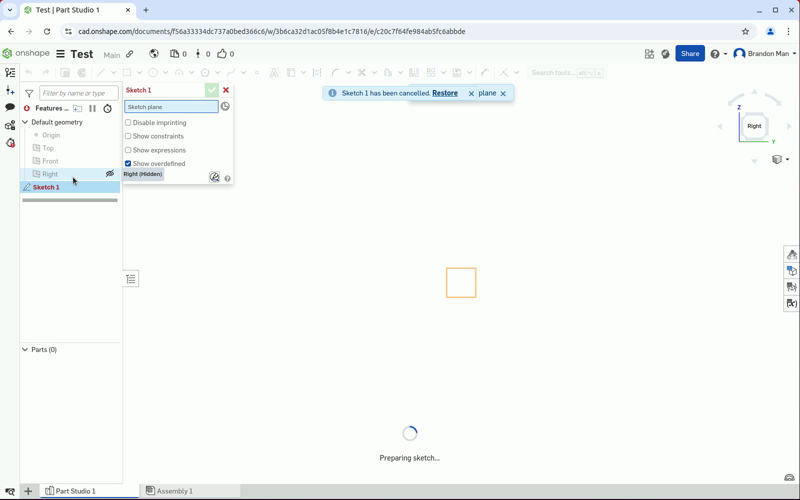
click(73, 176)
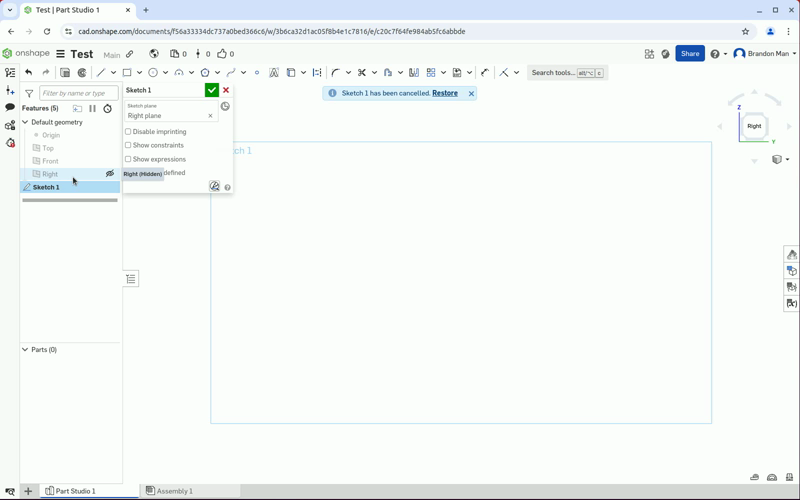
mouse_move(73, 352)
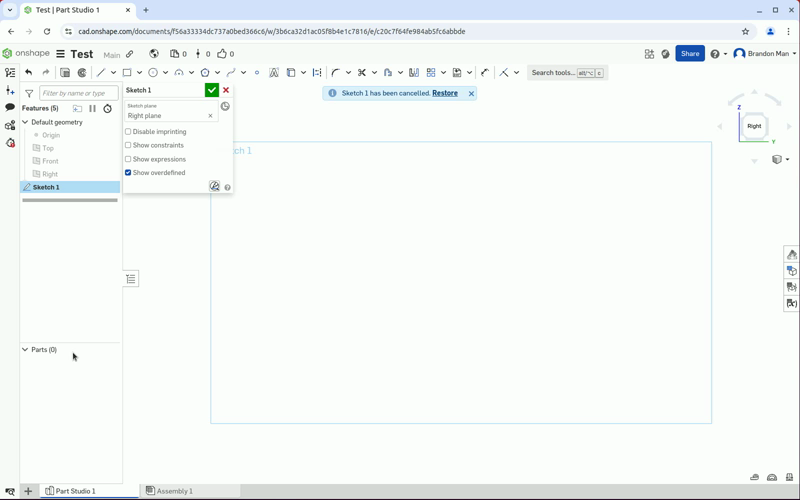
key(y)
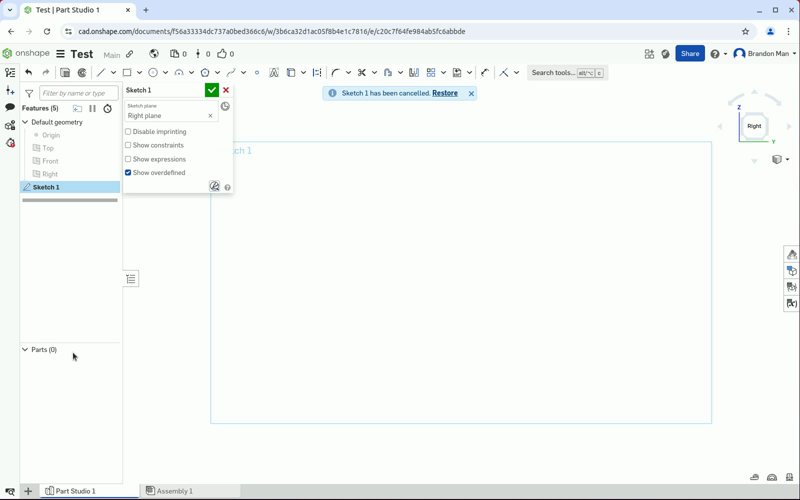
key(l)
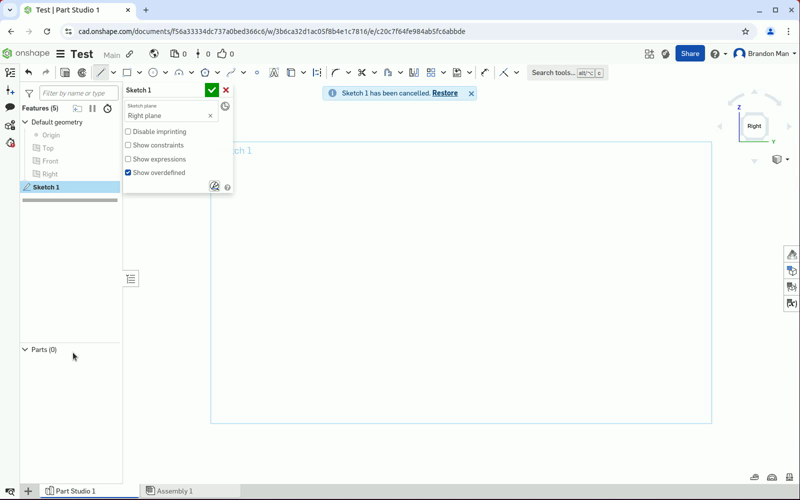
key_down(shift)
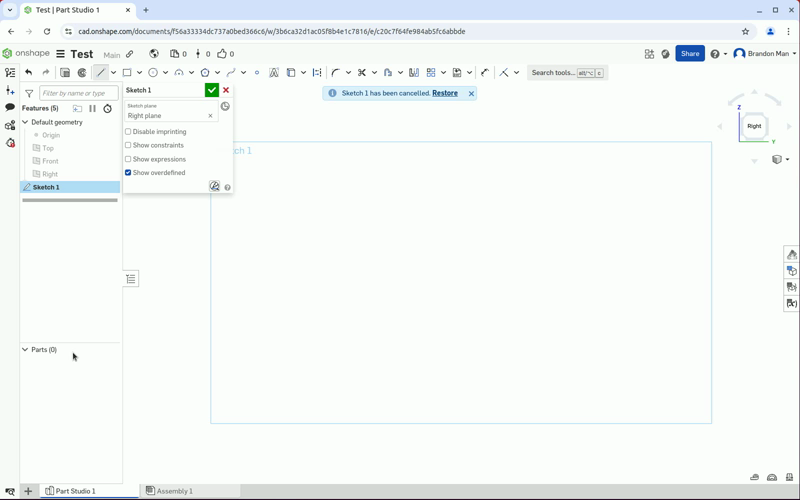
mouse_move(452, 282)
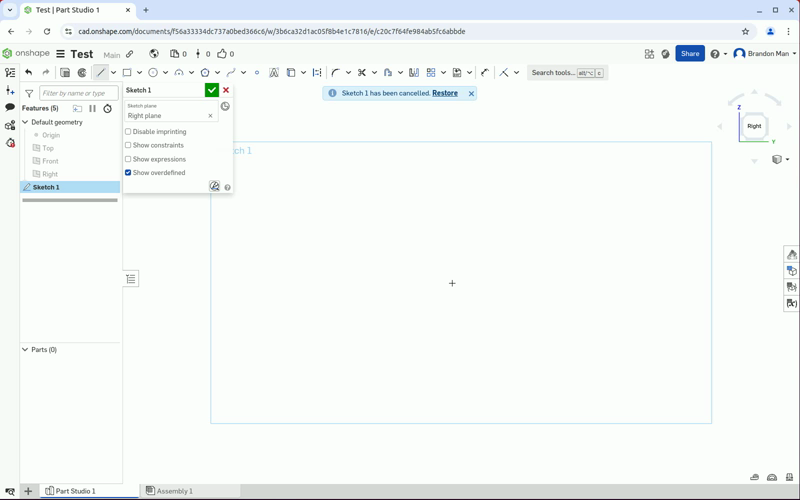
click(452, 282)
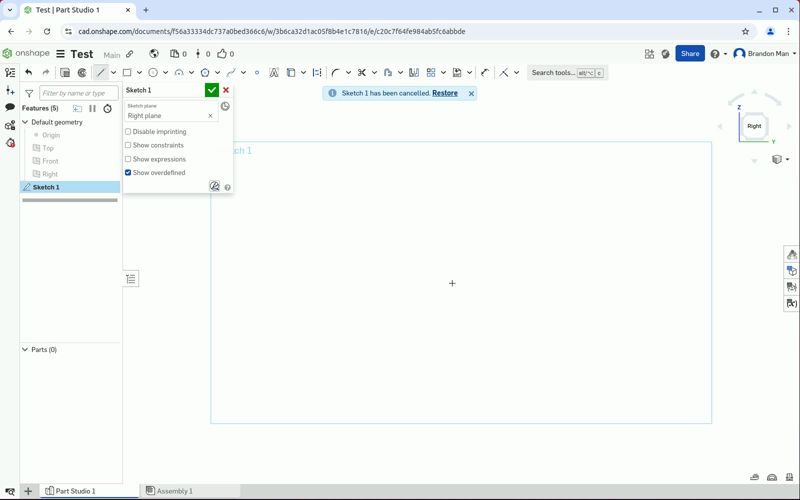
key_up(shift)
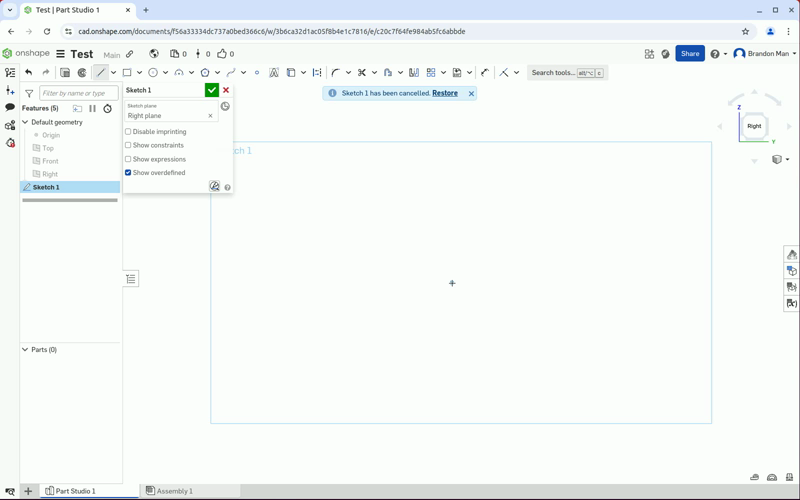
key_down(shift)
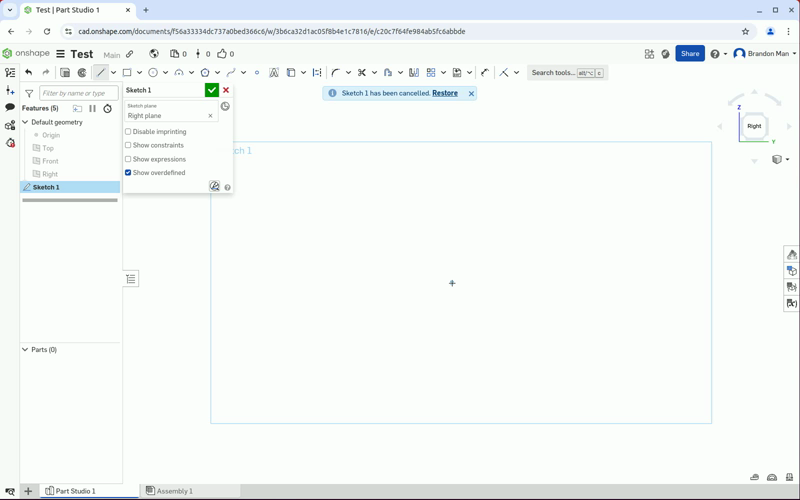
mouse_move(482, 282)
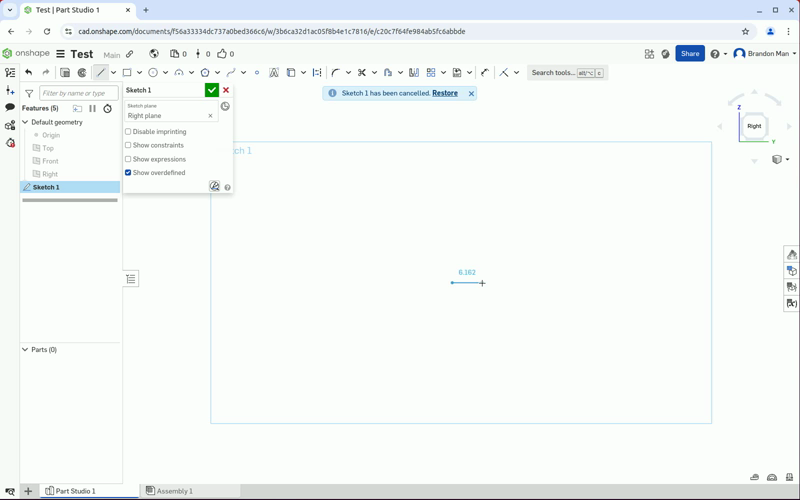
mouse_move(460, 282)
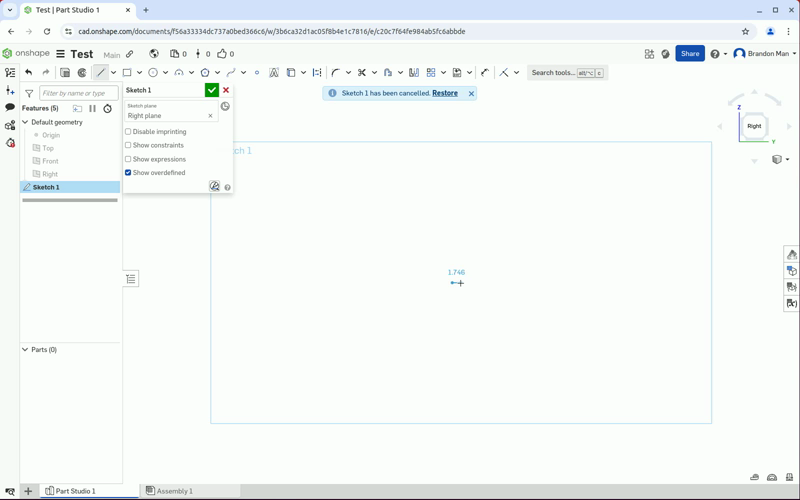
click(460, 282)
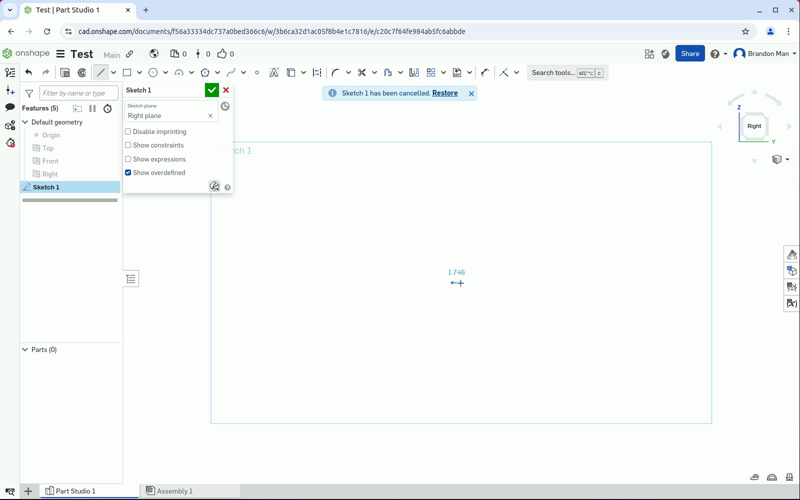
key_up(shift)
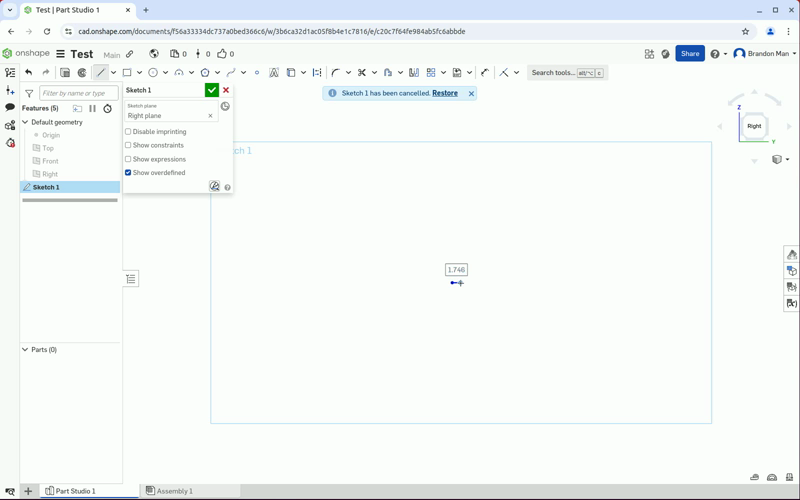
key_down(shift)
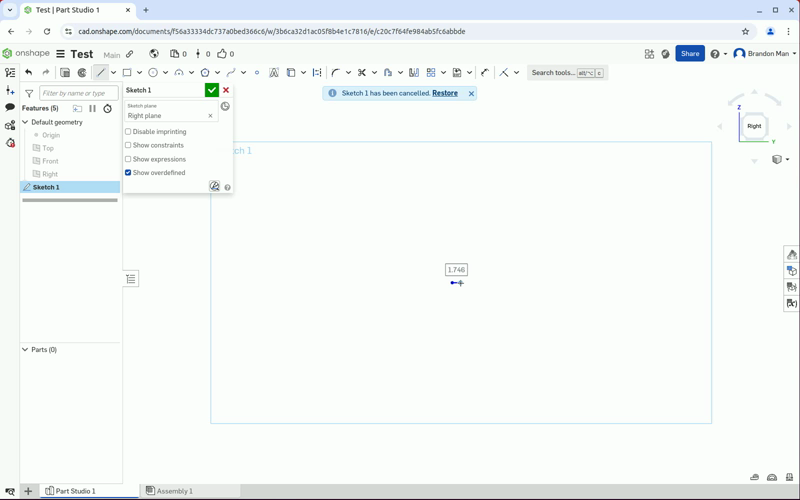
mouse_move(490, 282)
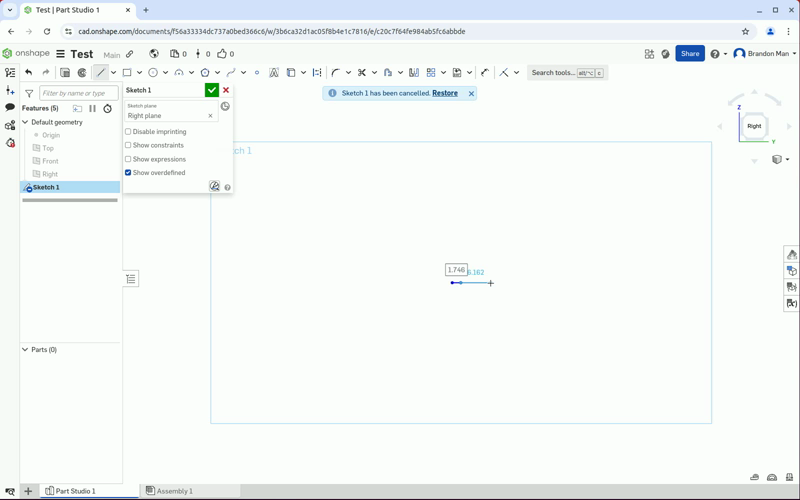
mouse_move(460, 276)
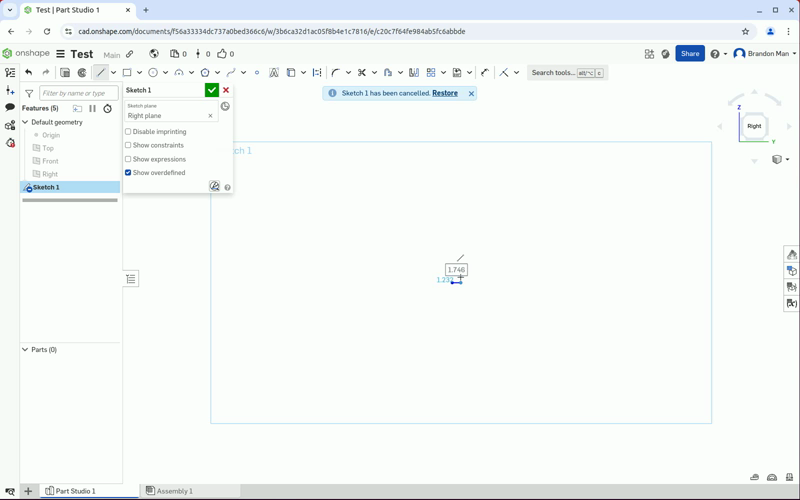
scroll(6)
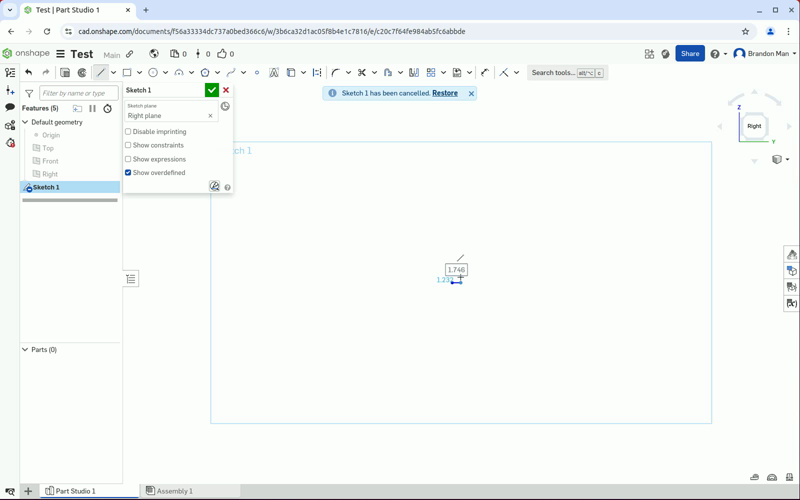
scroll(6)
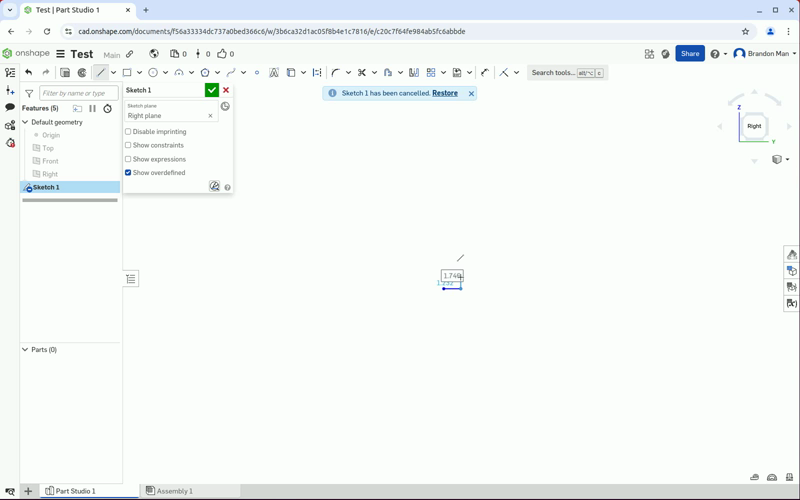
scroll(6)
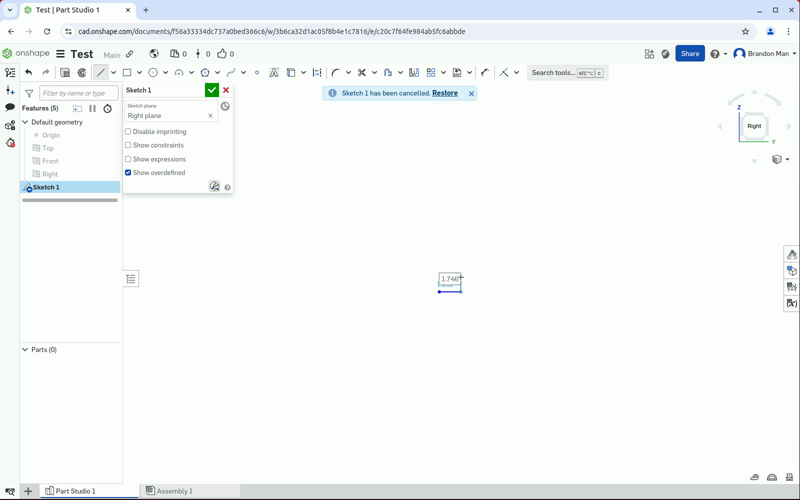
scroll(6)
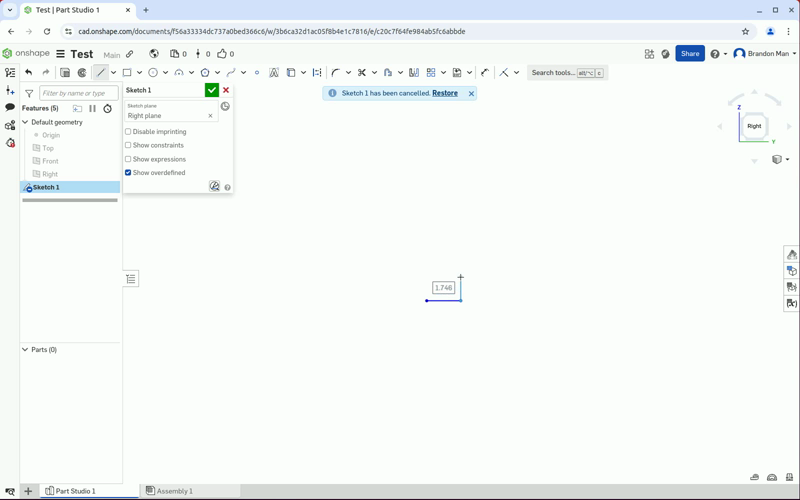
scroll(6)
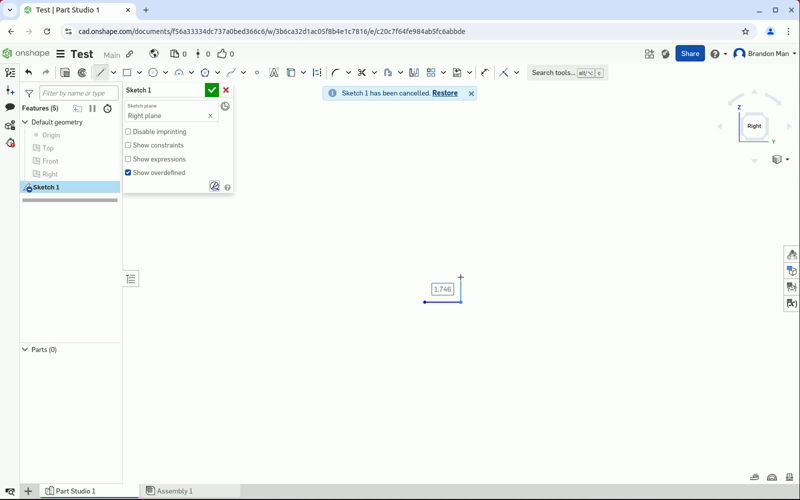
scroll(6)
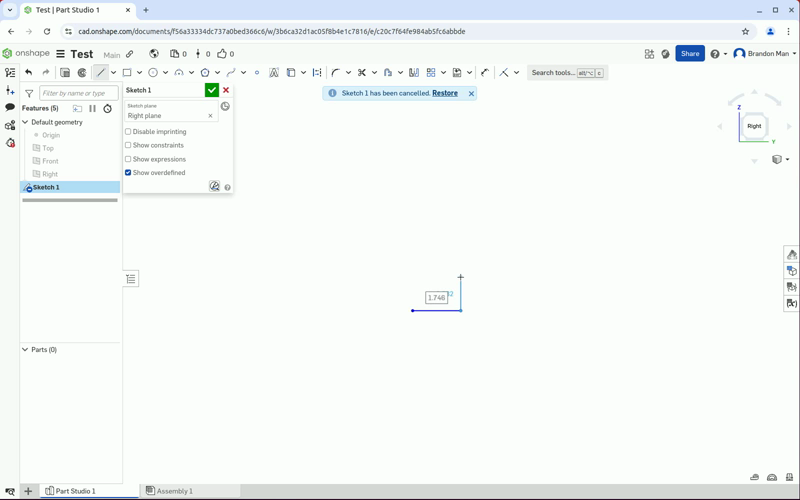
scroll(6)
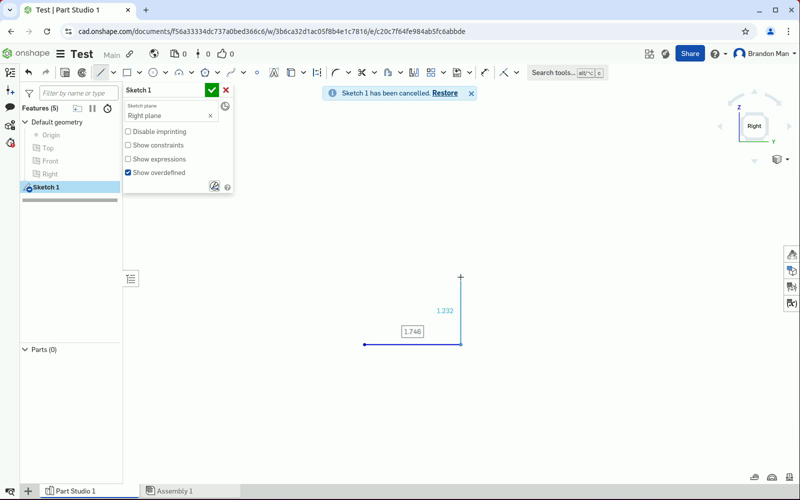
click(460, 276)
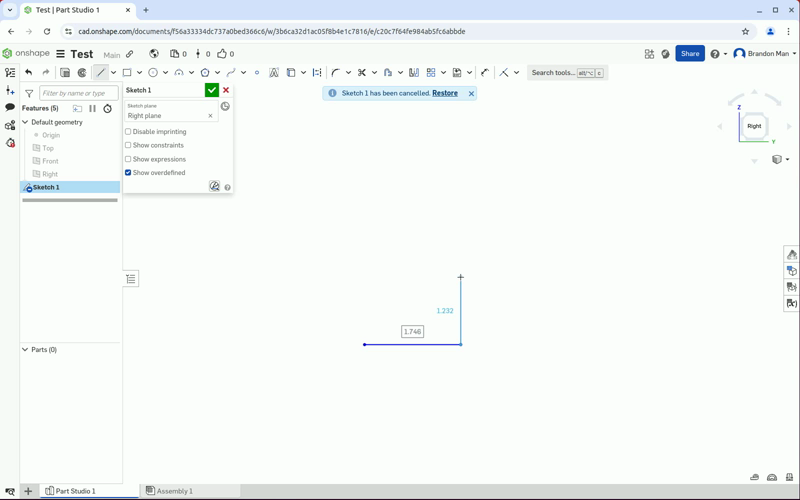
scroll(-6)
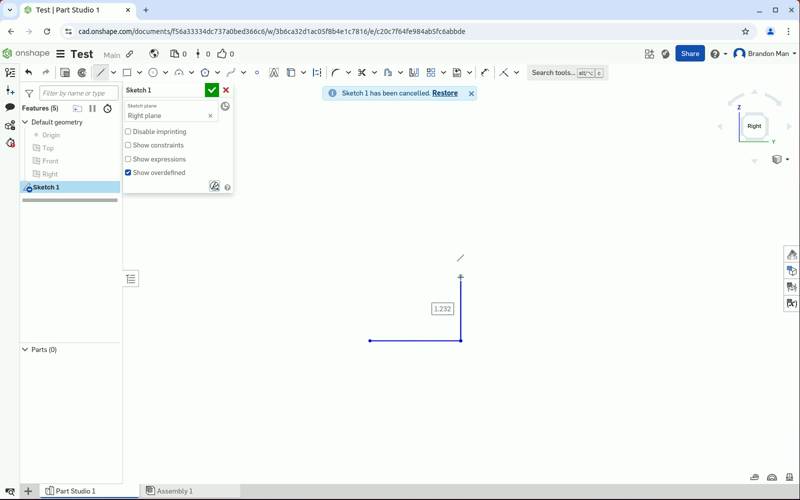
scroll(-6)
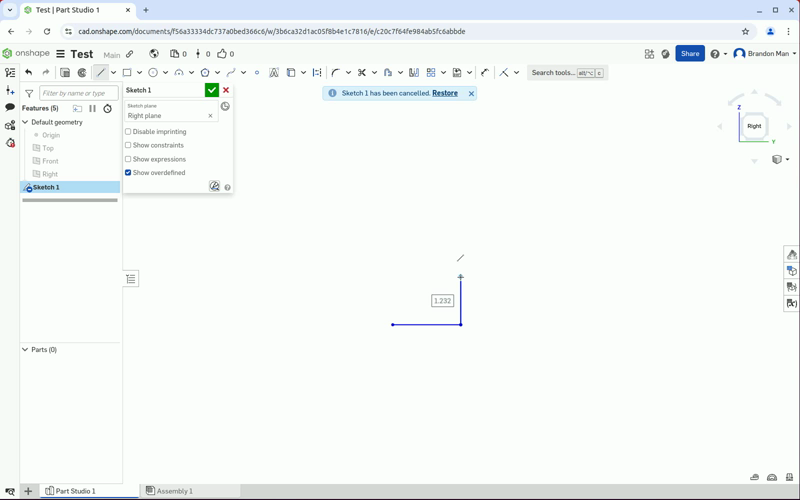
scroll(-6)
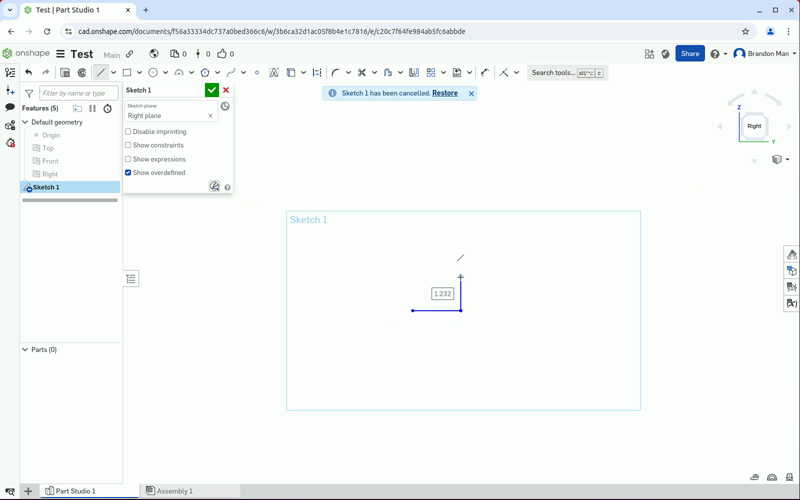
scroll(-6)
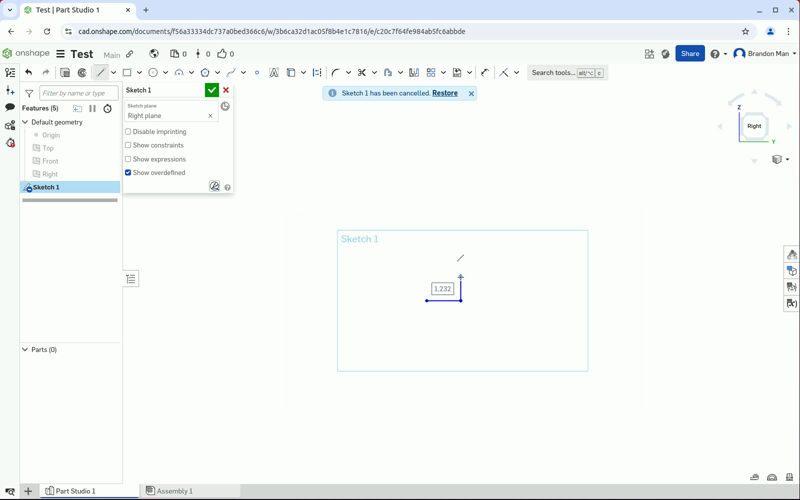
scroll(-6)
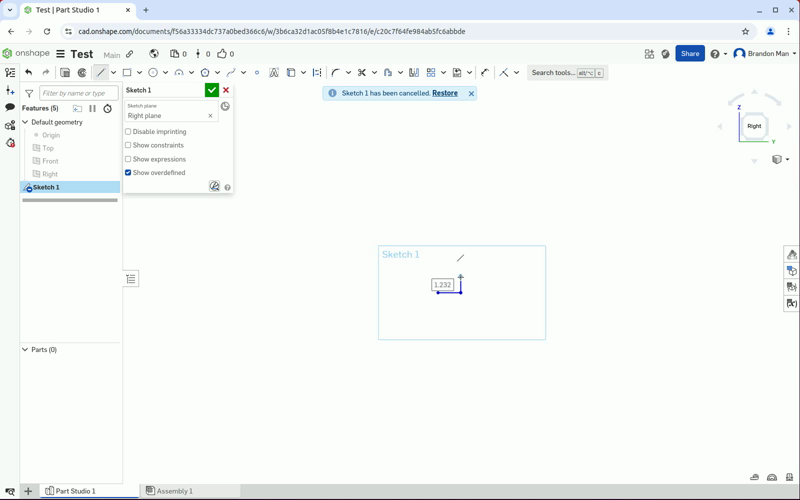
scroll(-6)
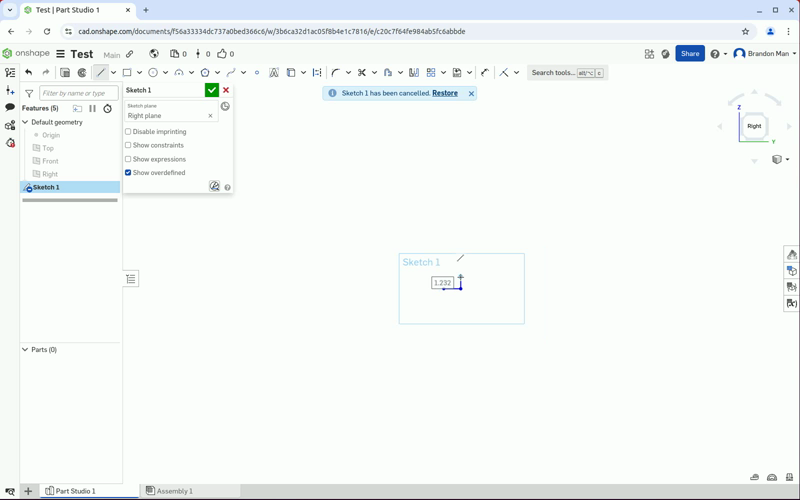
scroll(-6)
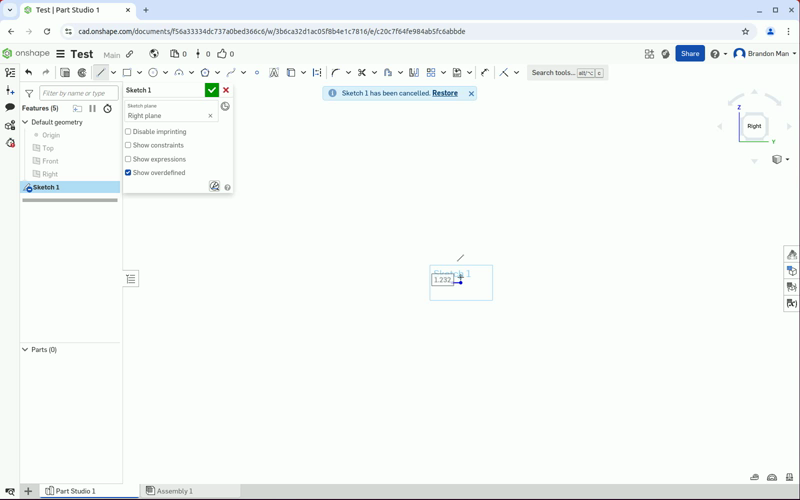
key_up(shift)
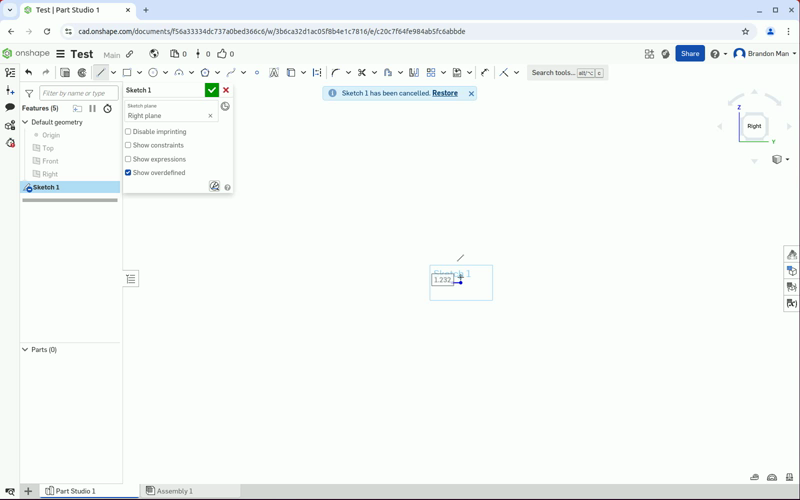
key_down(shift)
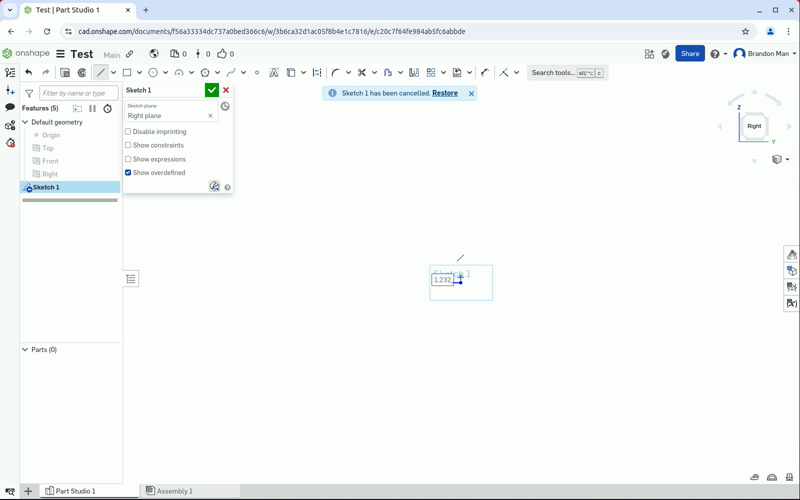
mouse_move(460, 180)
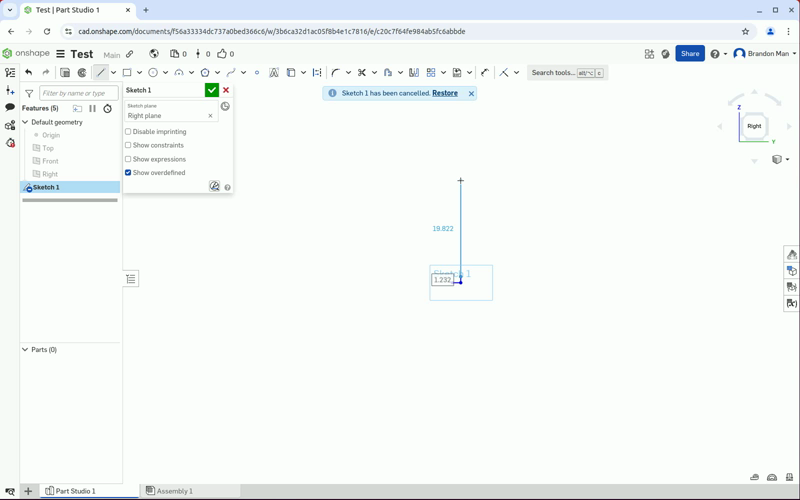
click(460, 180)
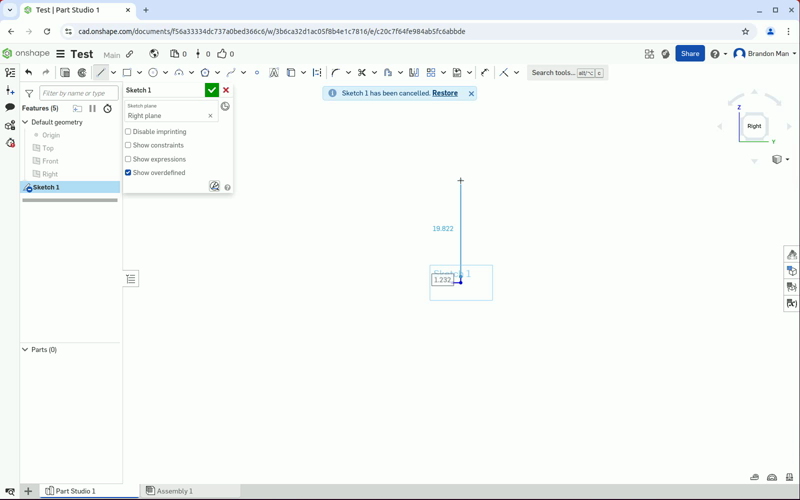
key_up(shift)
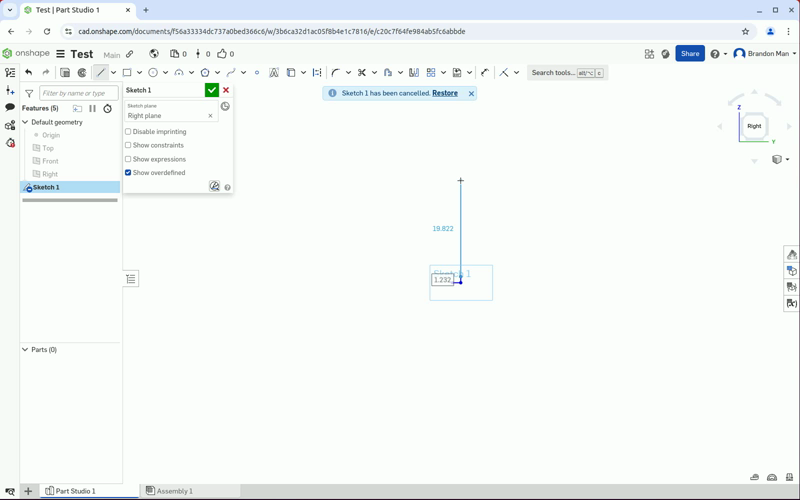
key(esc)
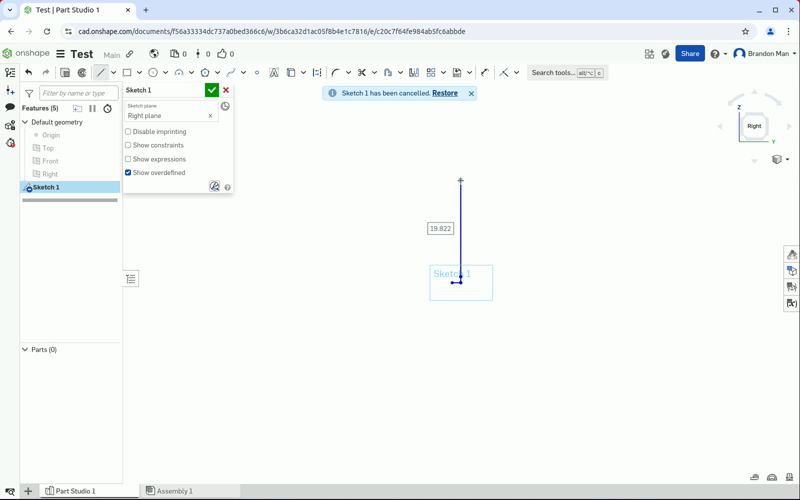
key(a)
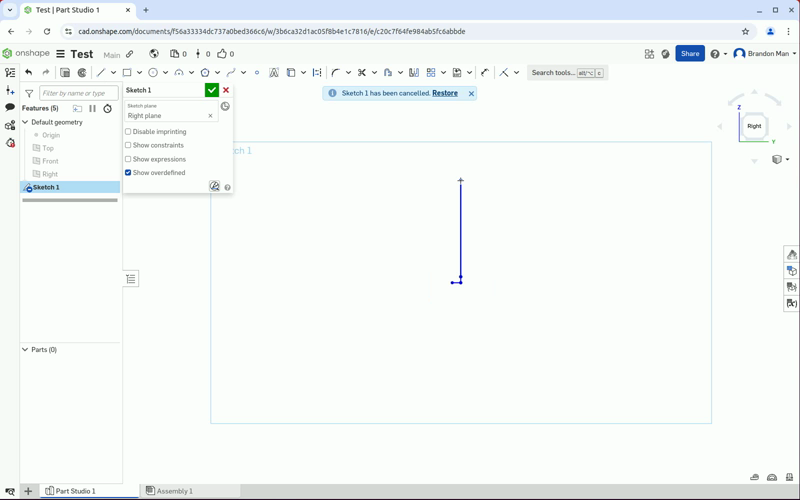
mouse_move(460, 180)
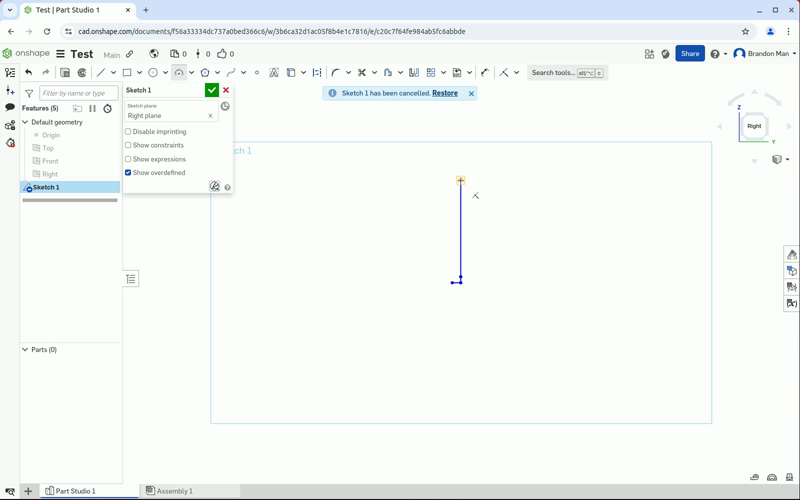
click(460, 180)
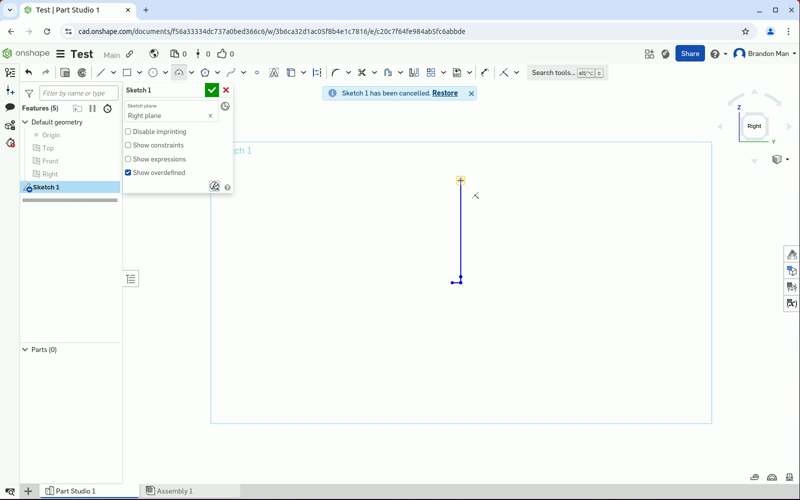
key_down(shift)
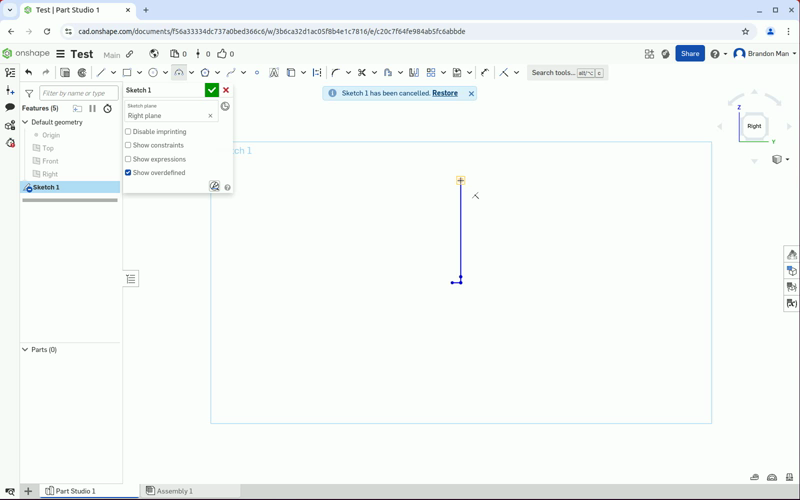
mouse_move(461, 178)
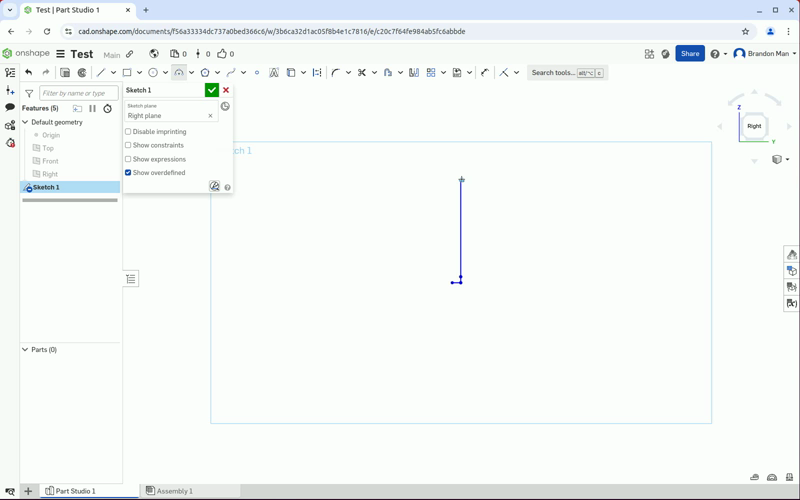
scroll(6)
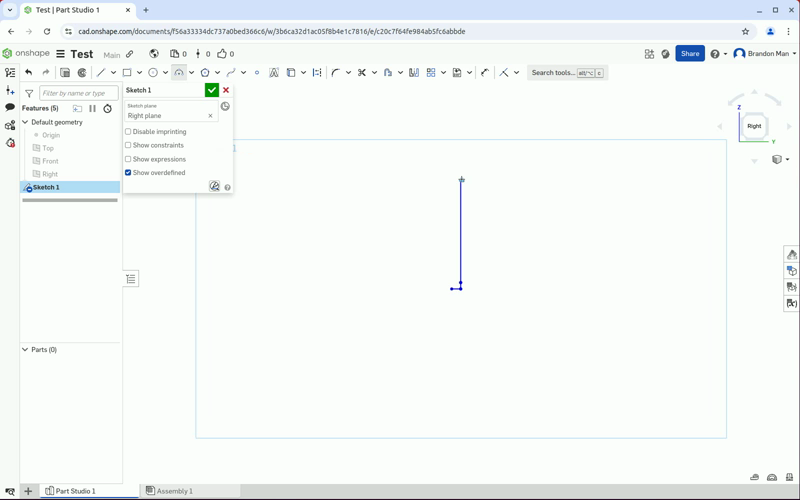
scroll(6)
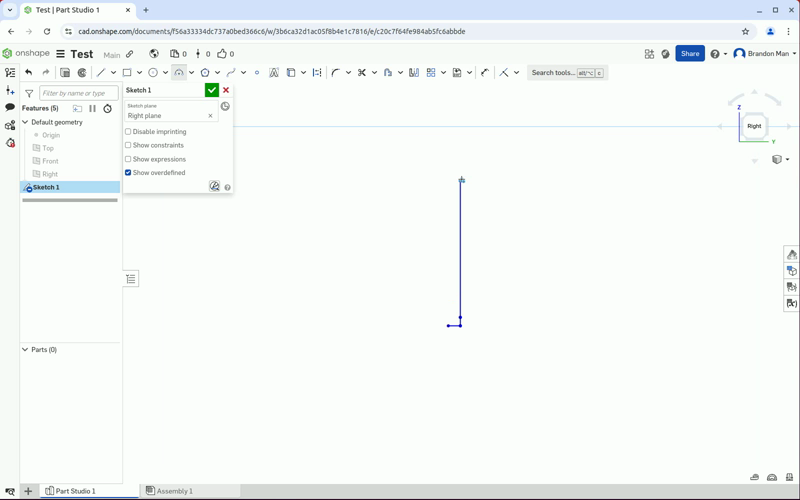
scroll(6)
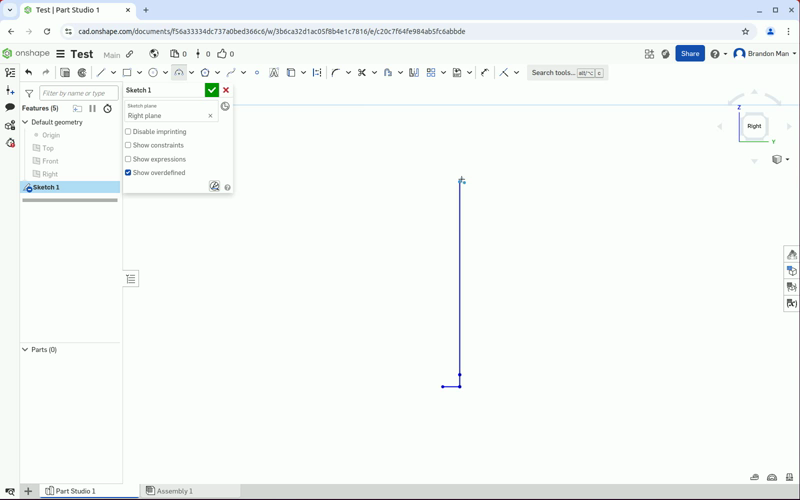
scroll(6)
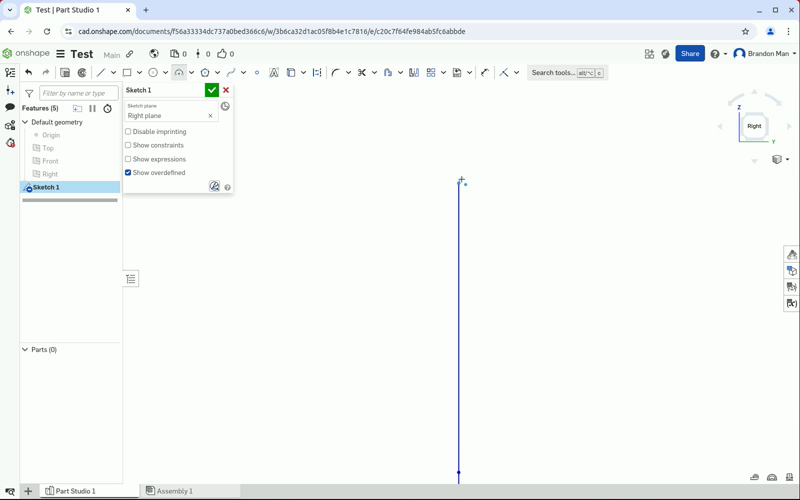
scroll(6)
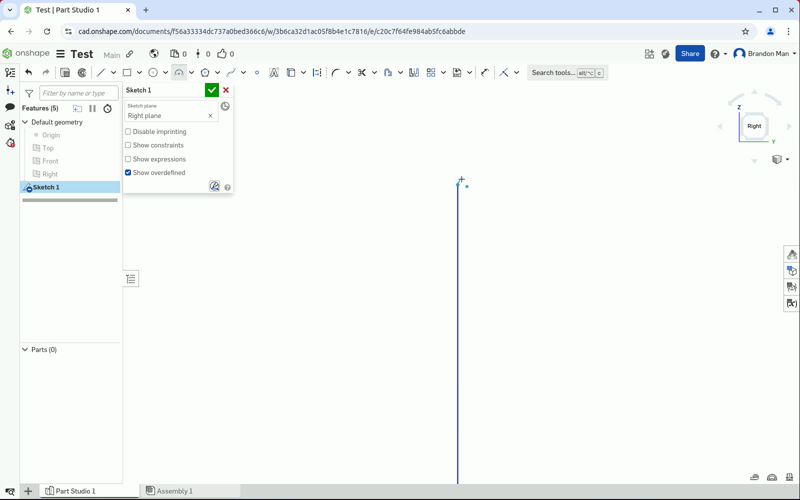
scroll(6)
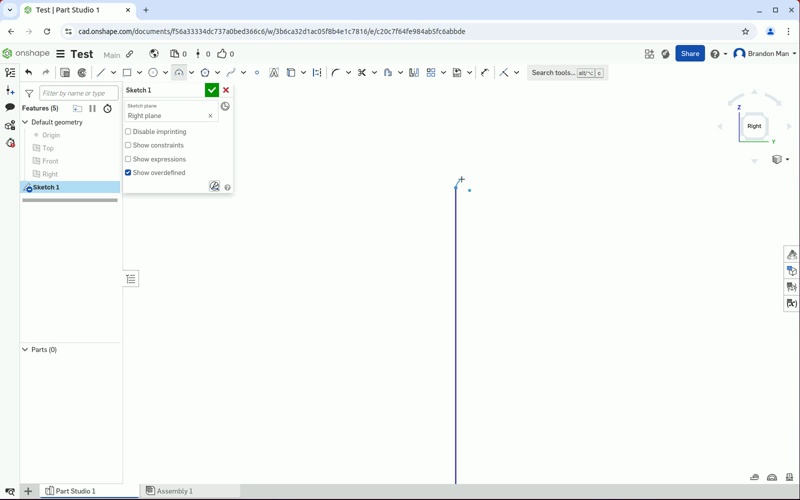
scroll(6)
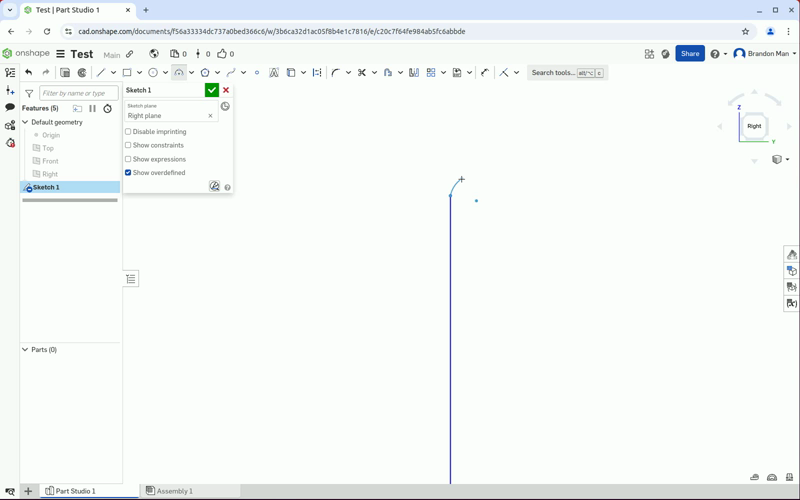
click(461, 178)
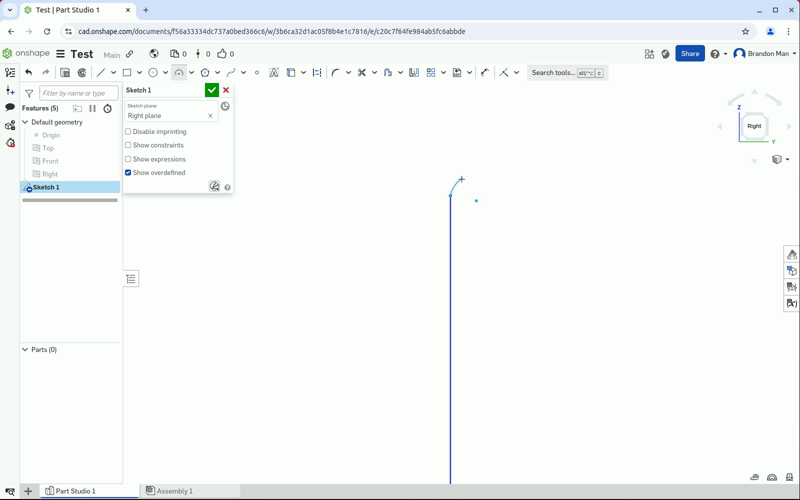
scroll(-6)
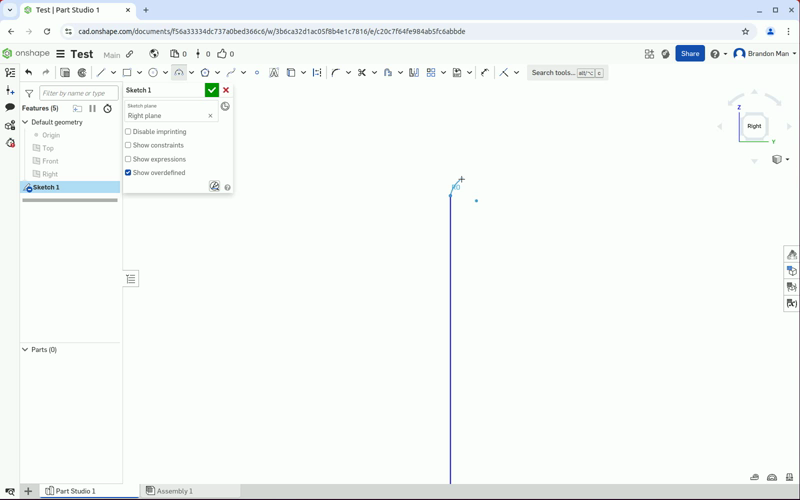
scroll(-6)
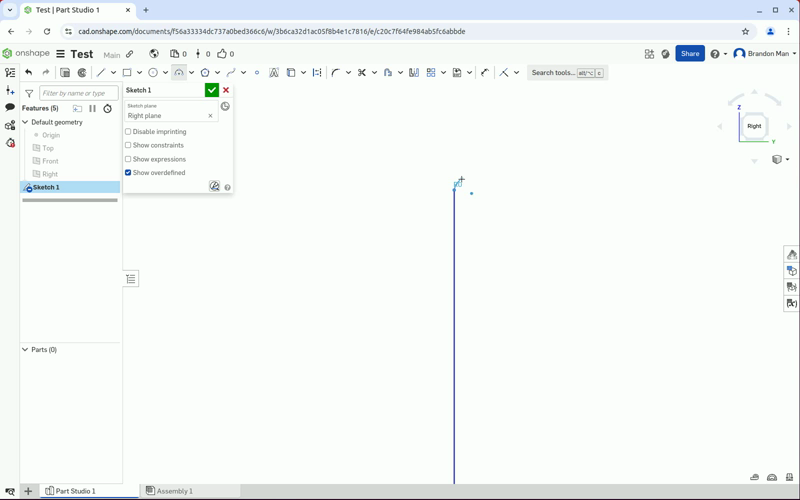
scroll(-6)
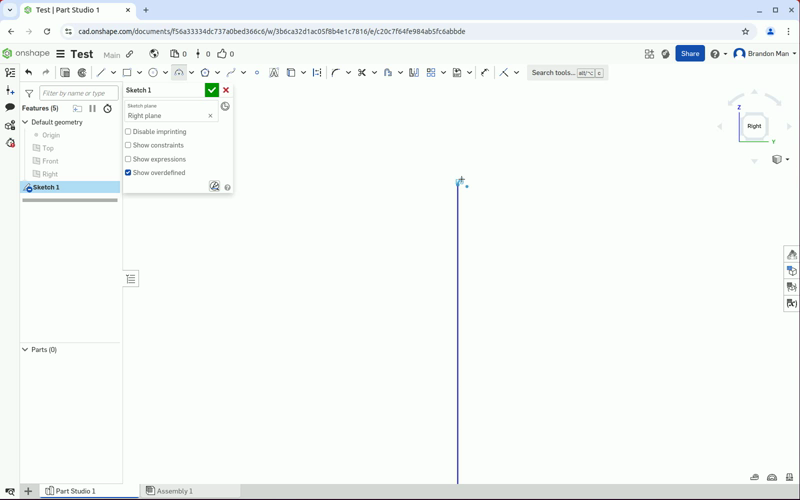
scroll(-6)
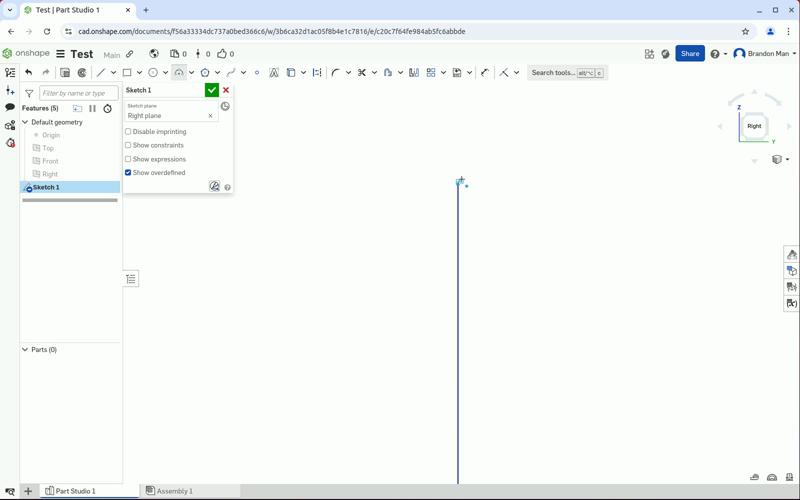
scroll(-6)
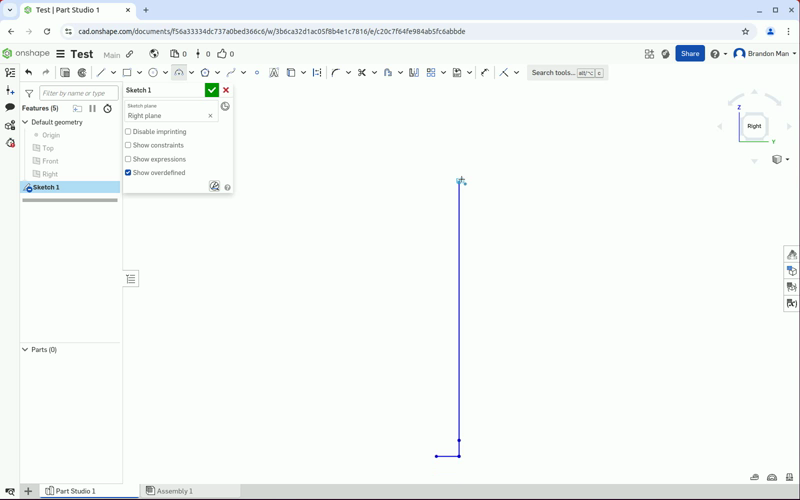
scroll(-6)
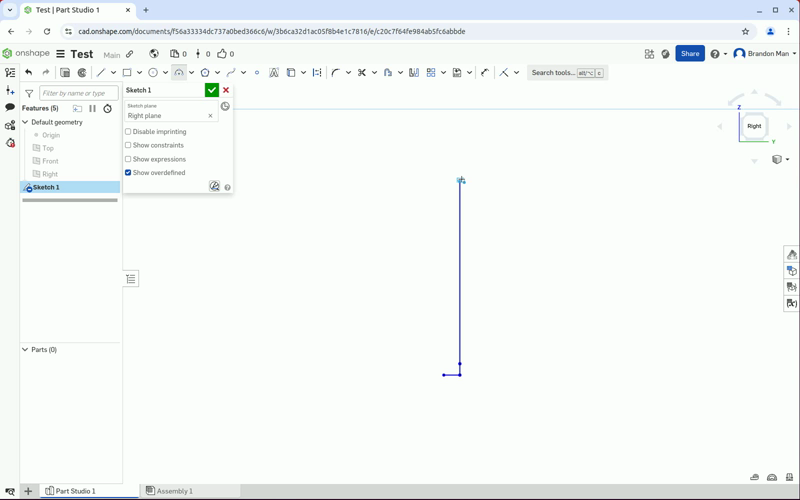
scroll(-6)
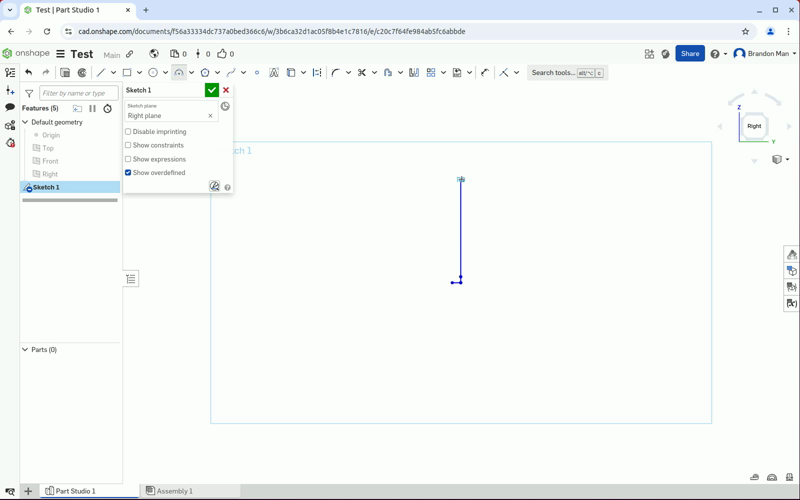
mouse_move(461, 179)
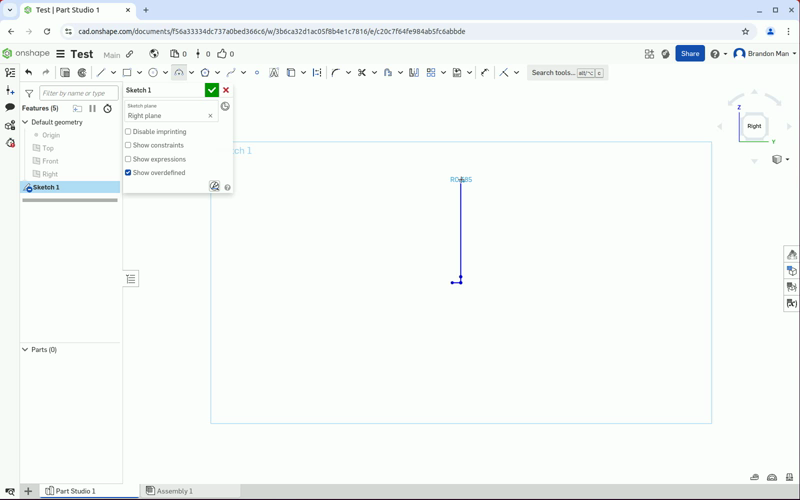
scroll(6)
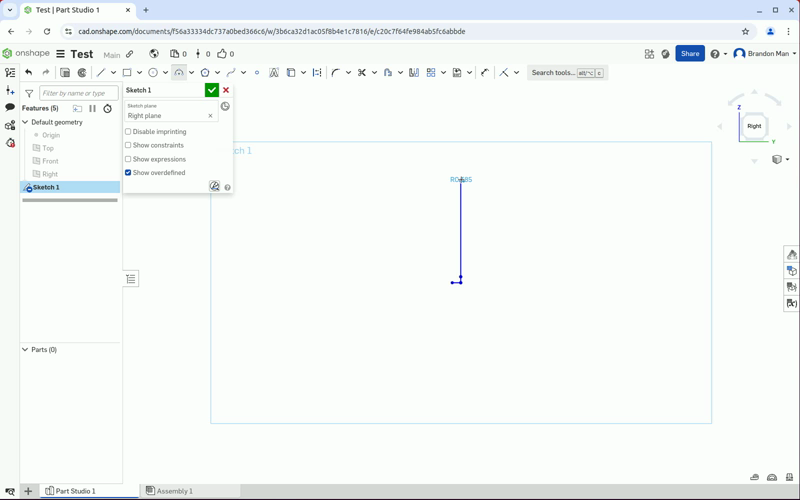
scroll(6)
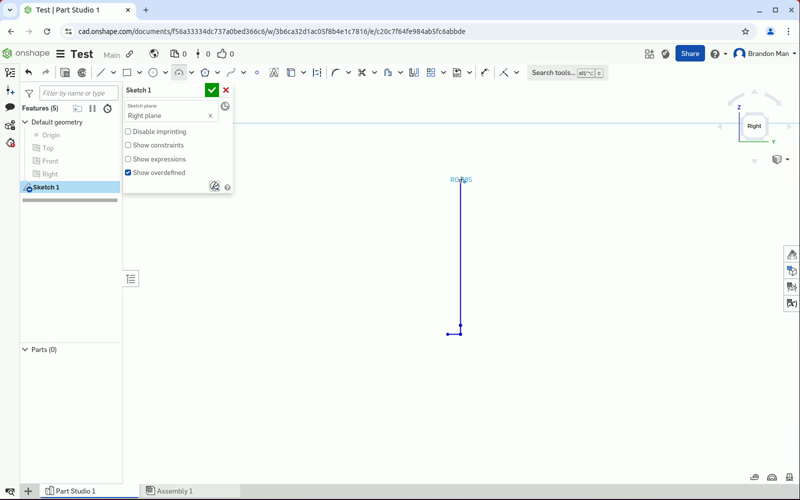
scroll(6)
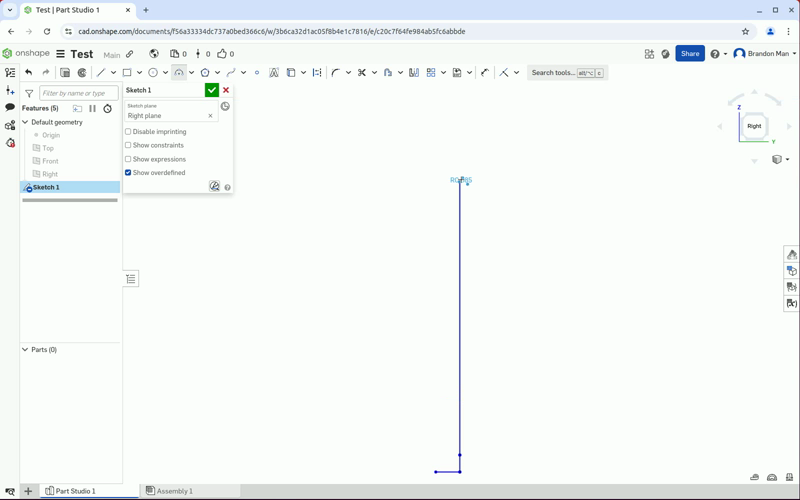
scroll(6)
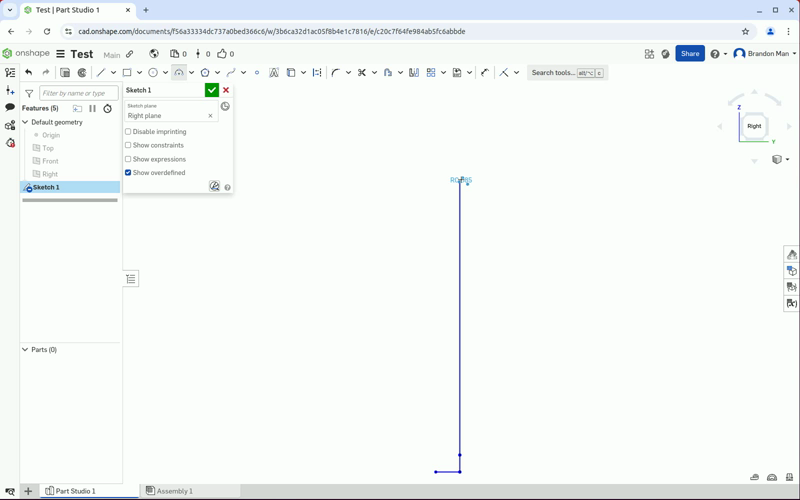
scroll(6)
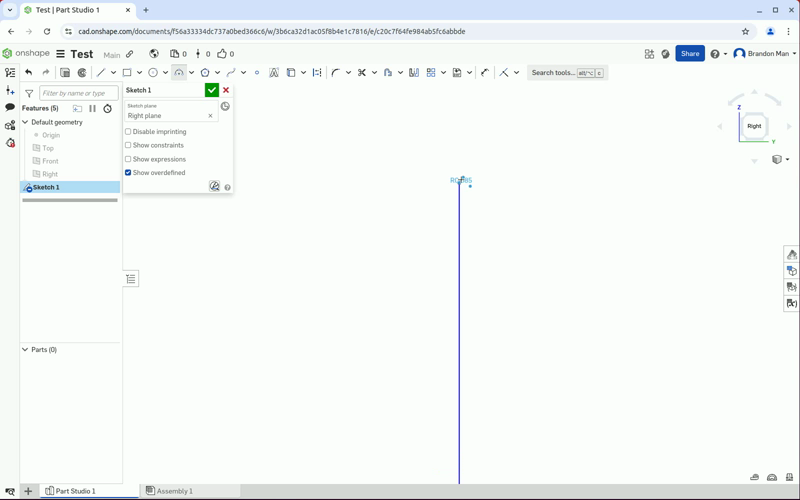
scroll(6)
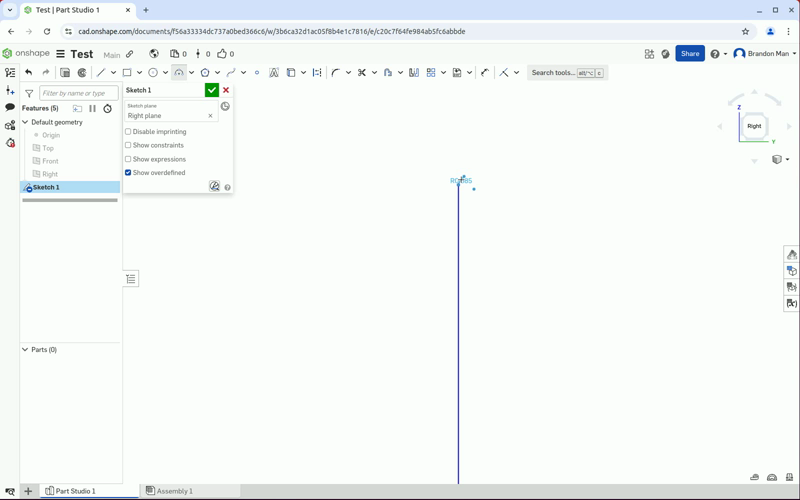
scroll(6)
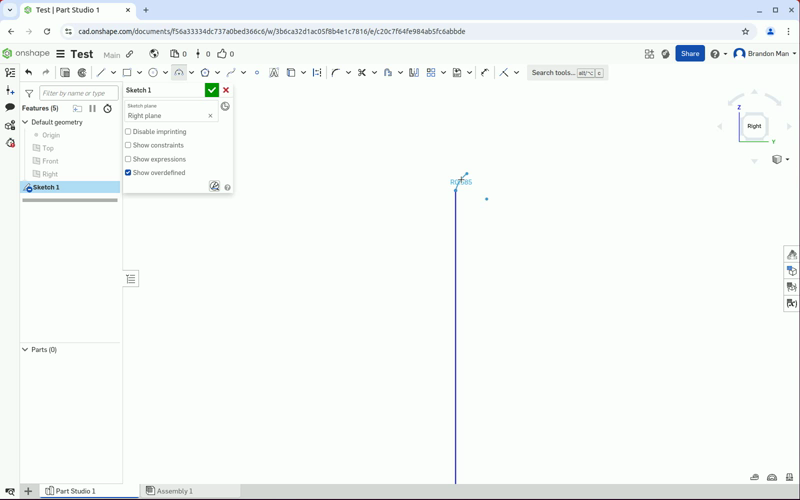
click(461, 179)
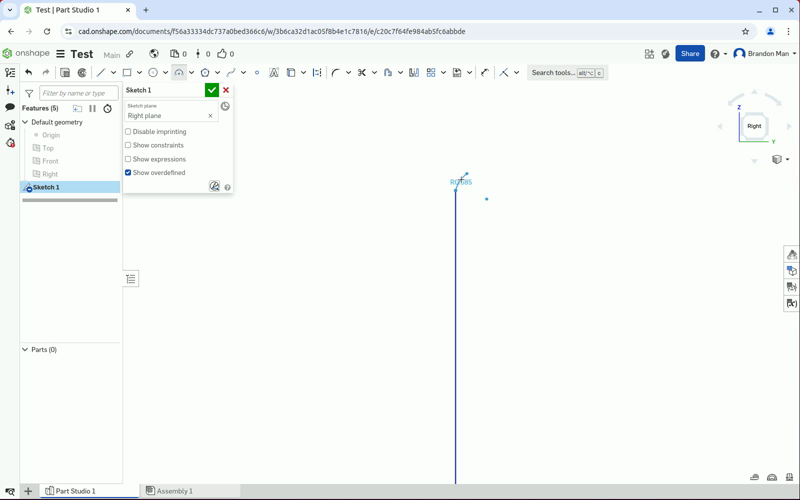
scroll(-6)
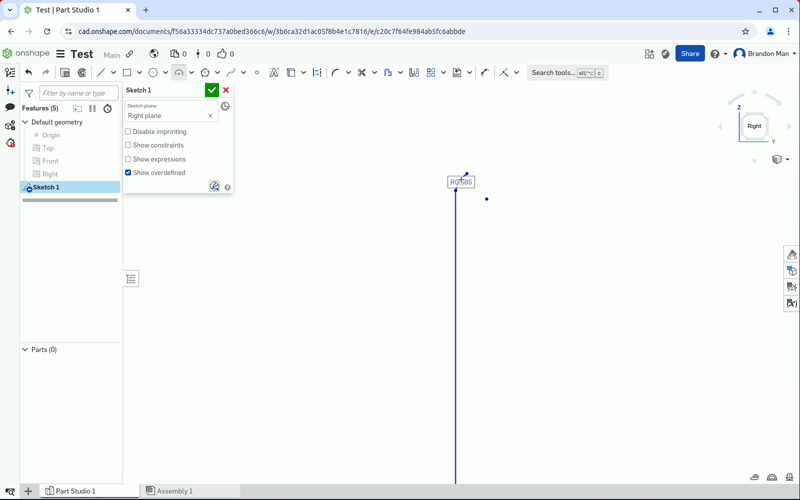
scroll(-6)
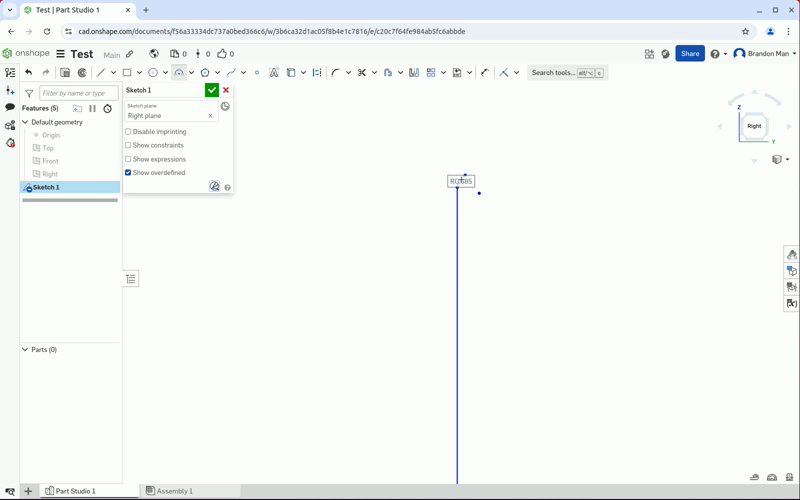
scroll(-6)
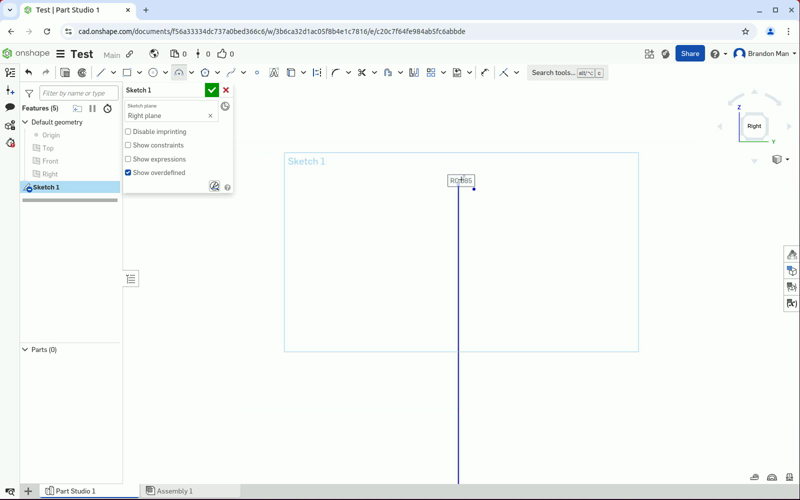
scroll(-6)
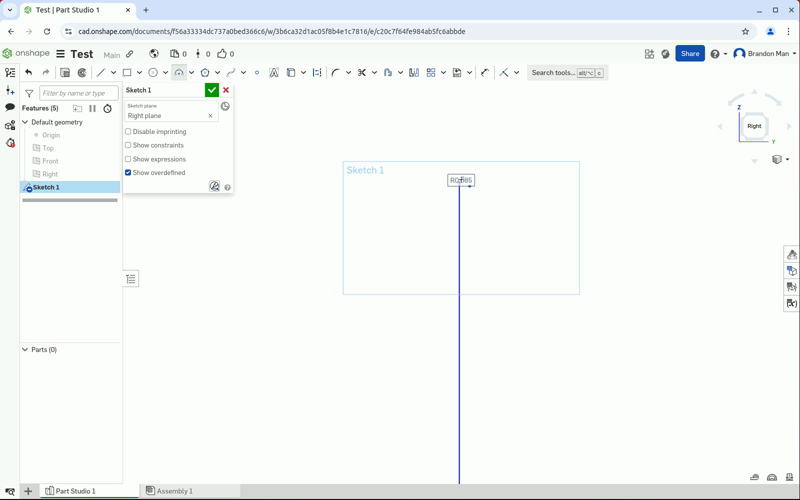
scroll(-6)
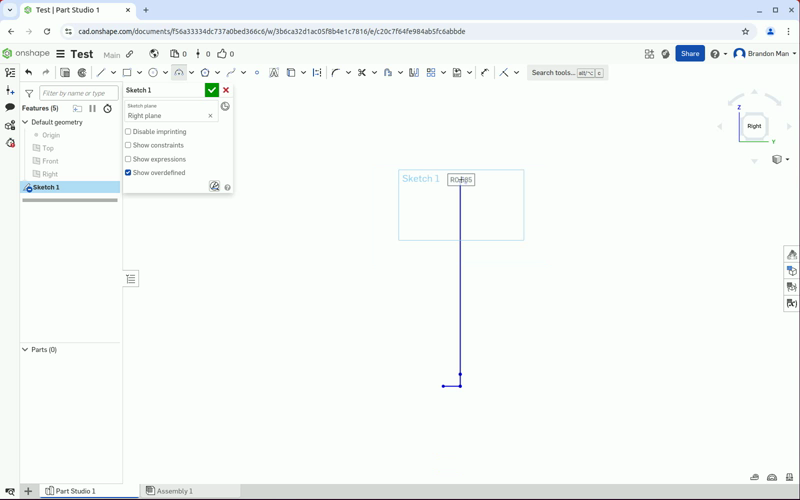
scroll(-6)
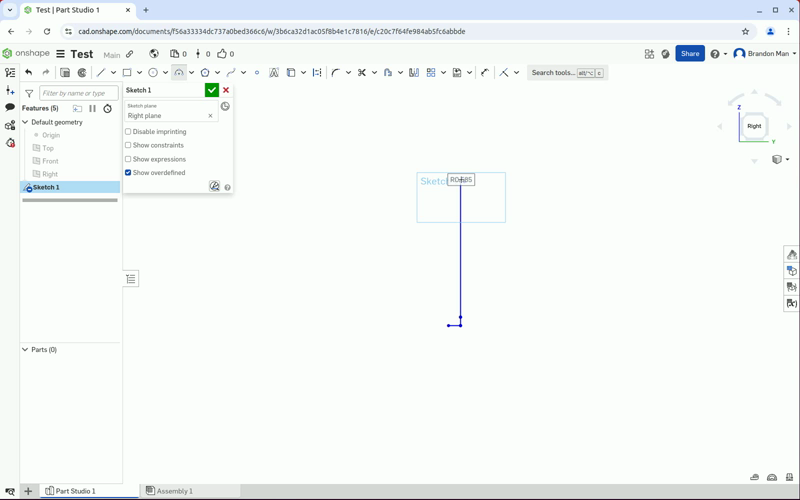
scroll(-6)
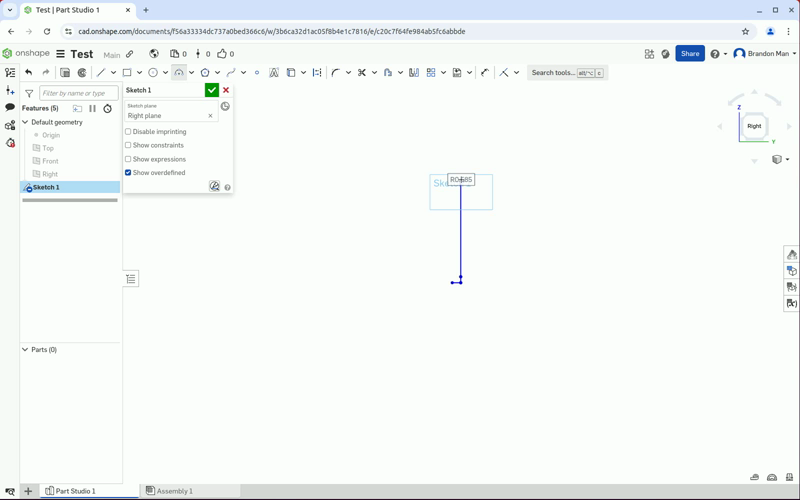
key_up(shift)
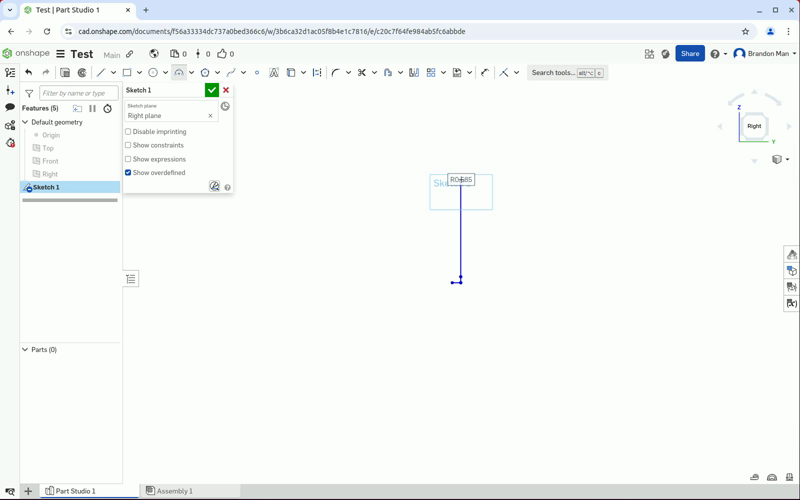
key(esc)
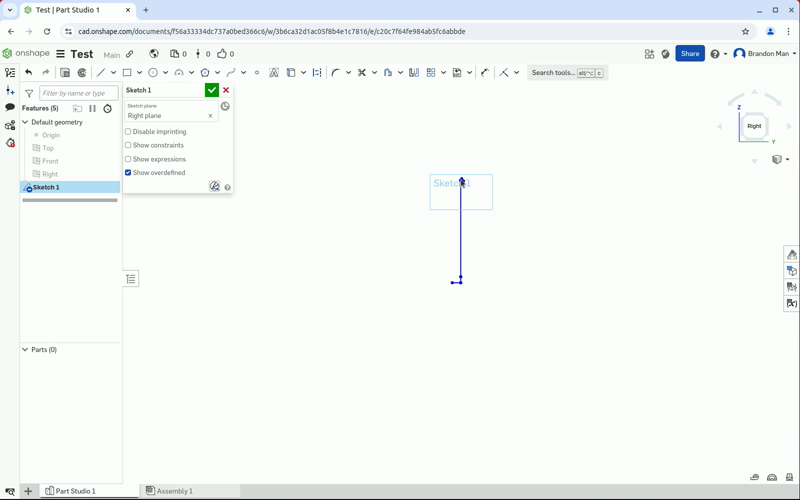
key(l)
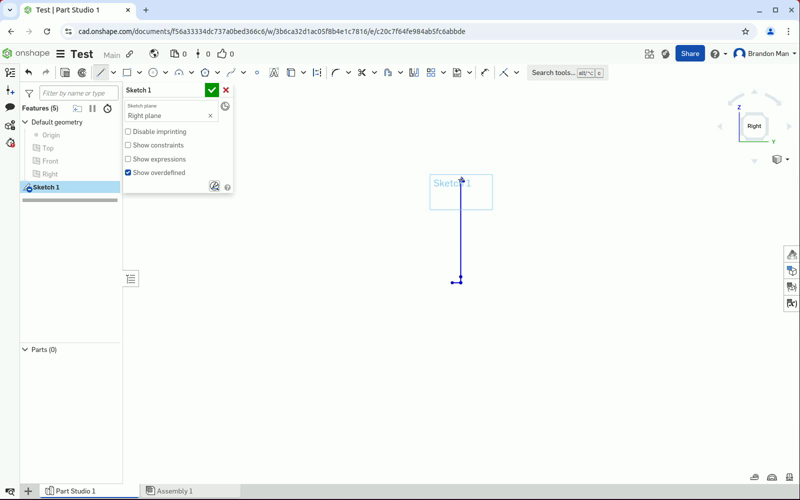
mouse_move(461, 178)
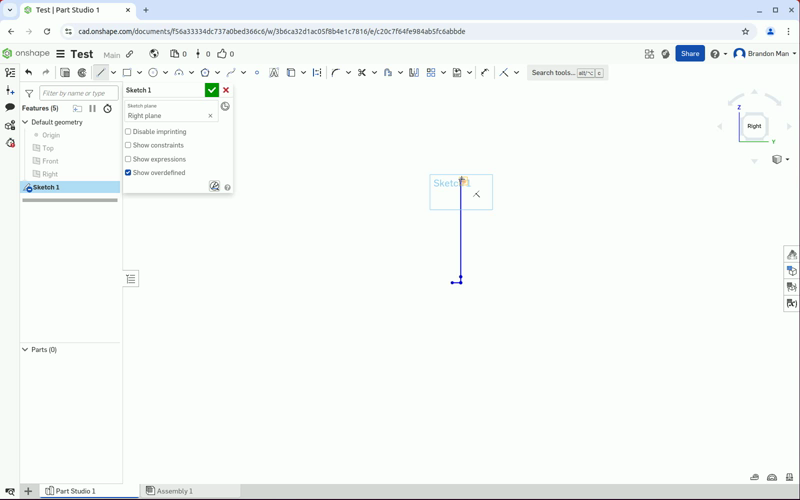
scroll(6)
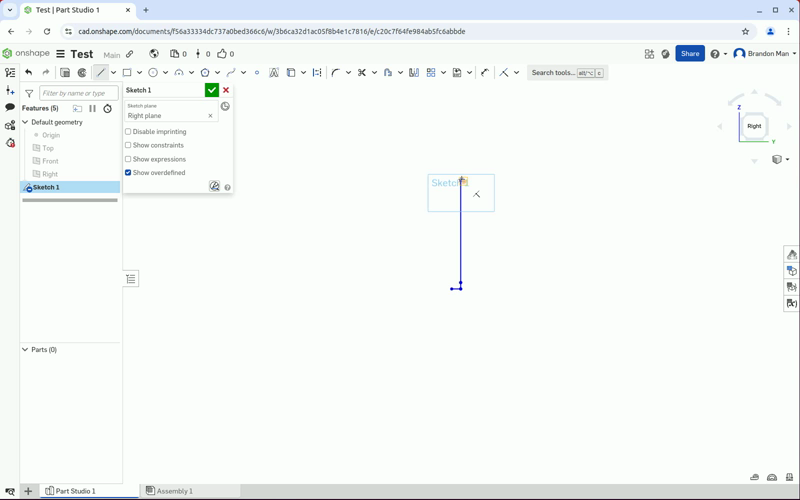
scroll(6)
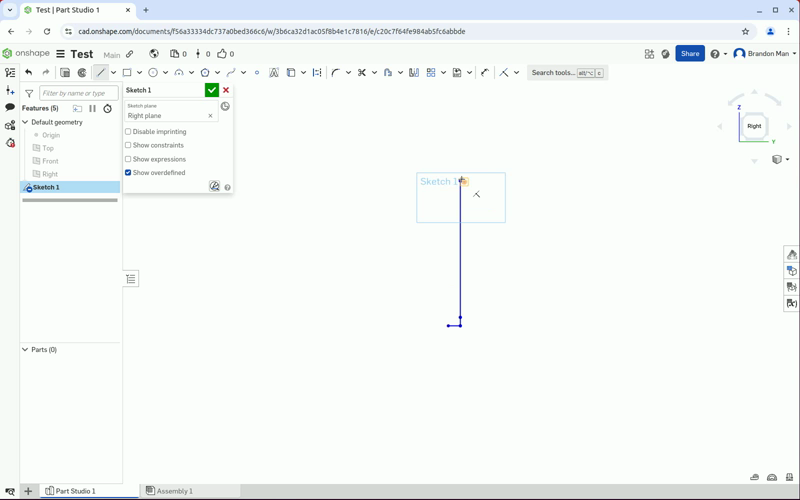
scroll(6)
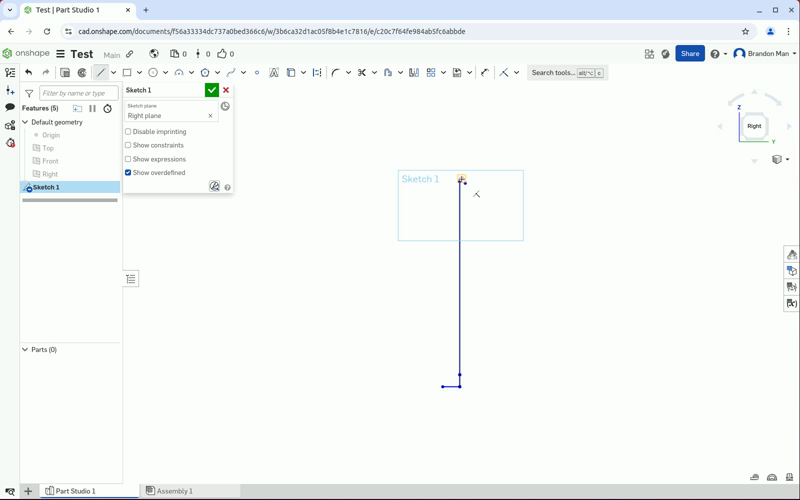
scroll(6)
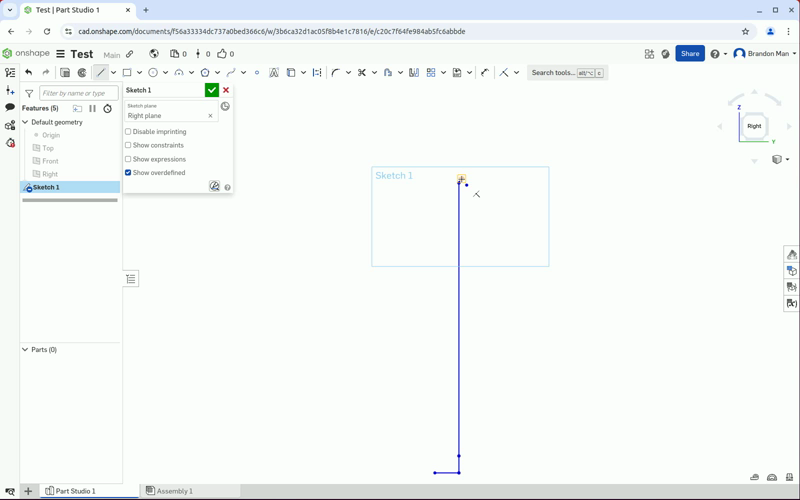
scroll(6)
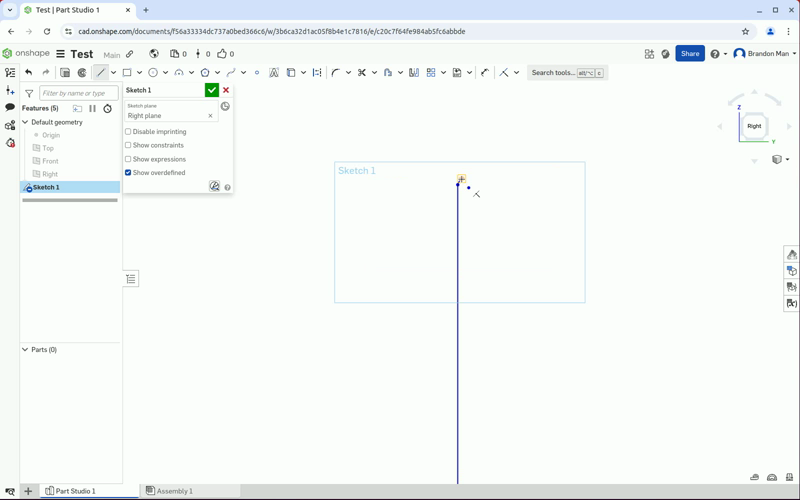
scroll(6)
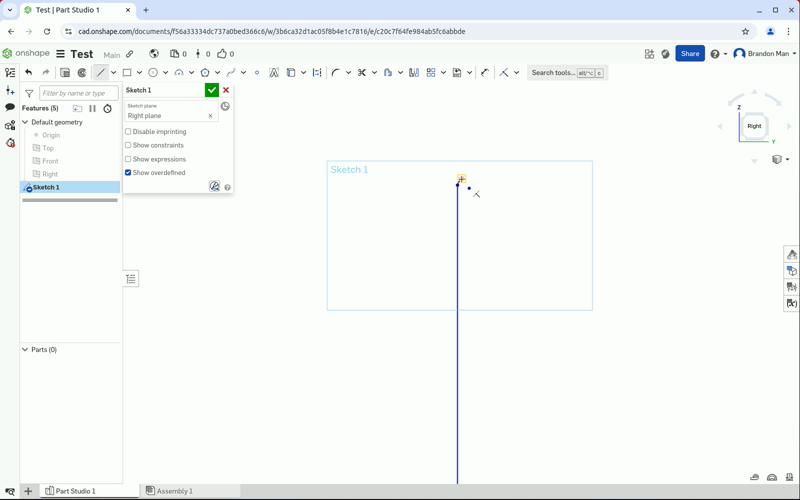
scroll(6)
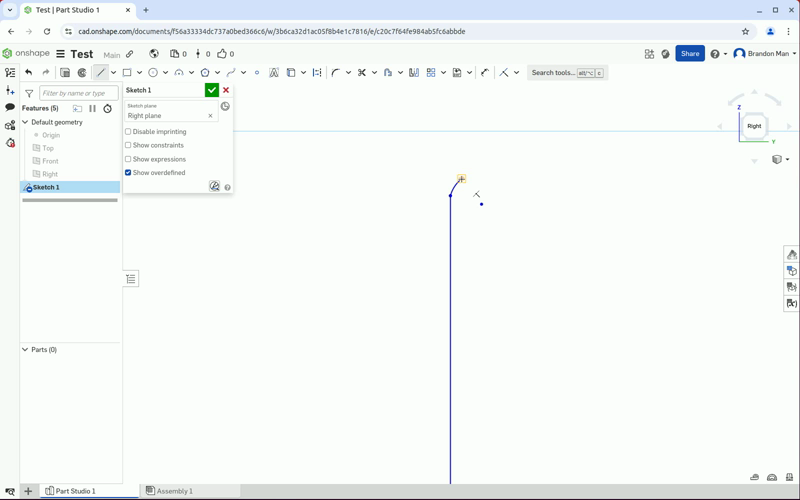
click(461, 178)
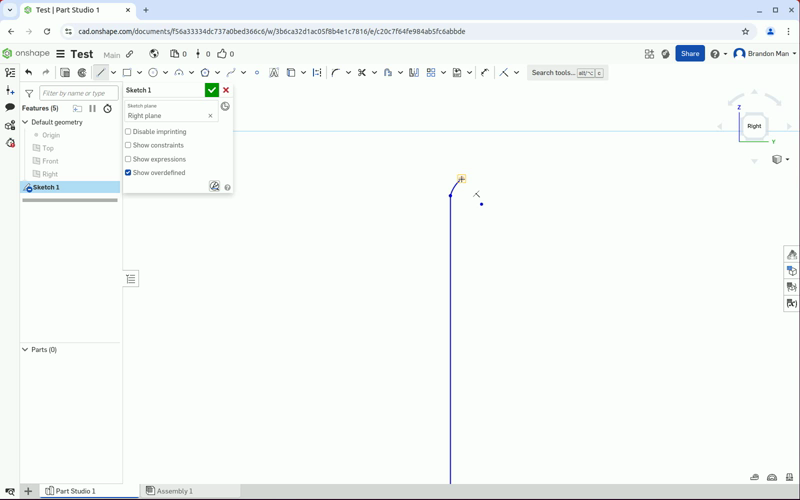
scroll(-6)
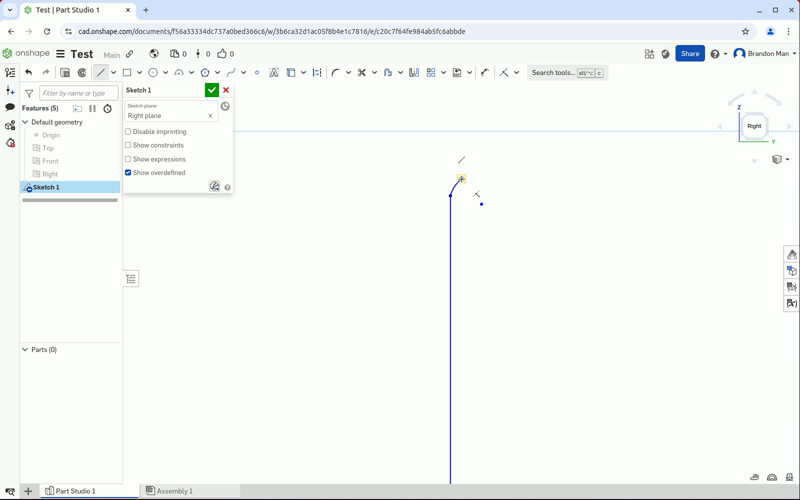
scroll(-6)
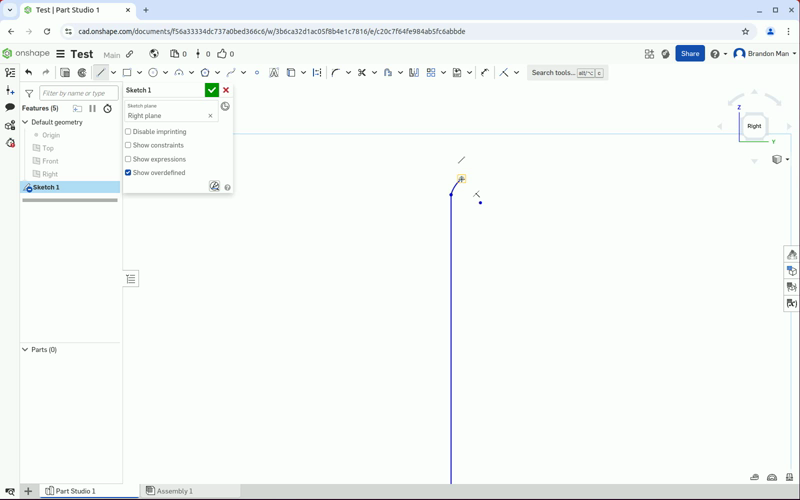
scroll(-6)
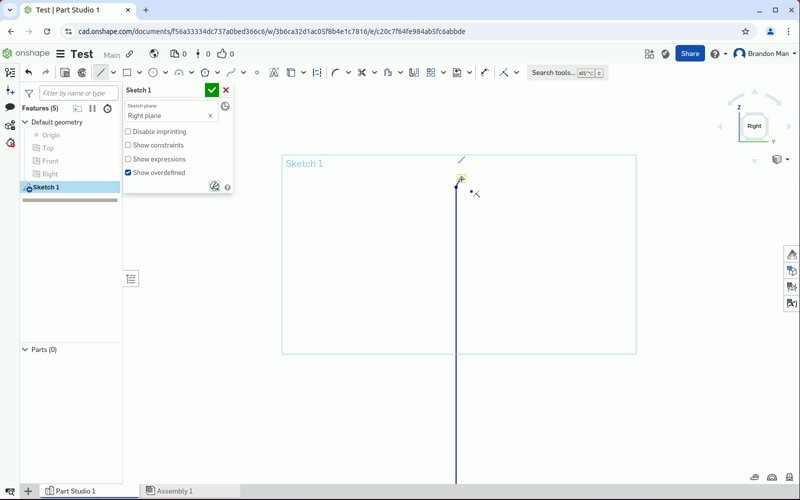
scroll(-6)
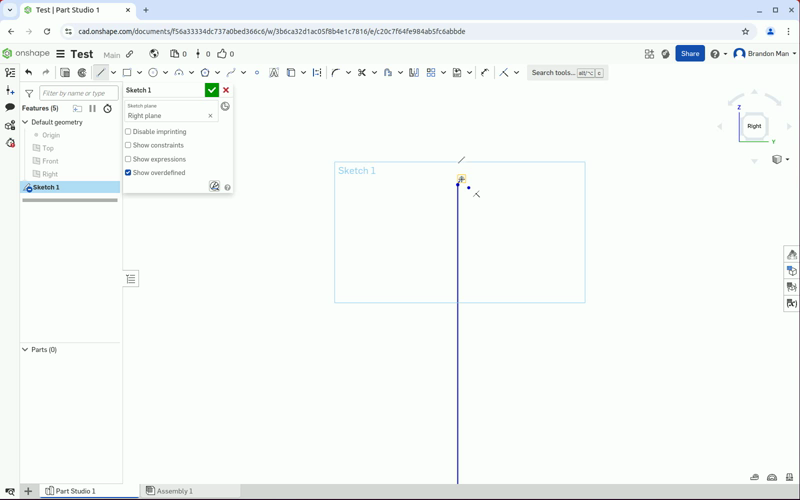
scroll(-6)
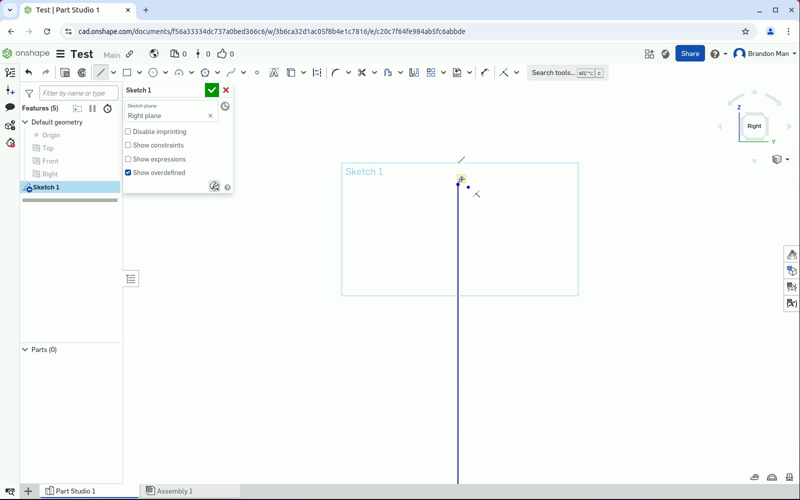
scroll(-6)
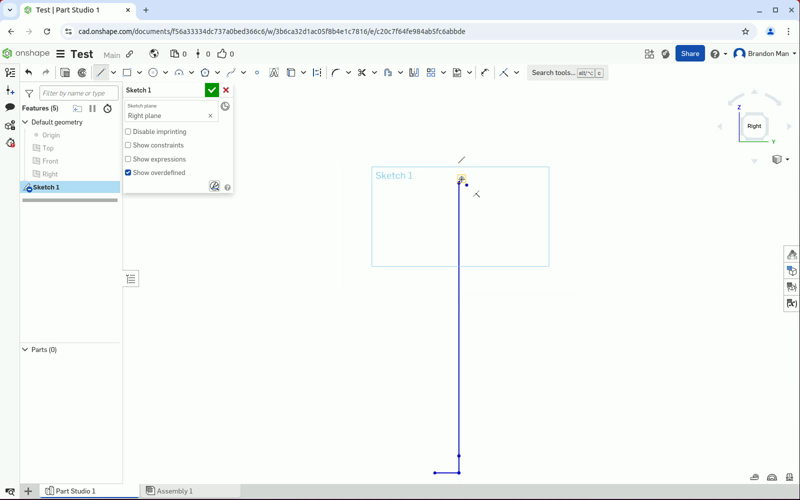
scroll(-6)
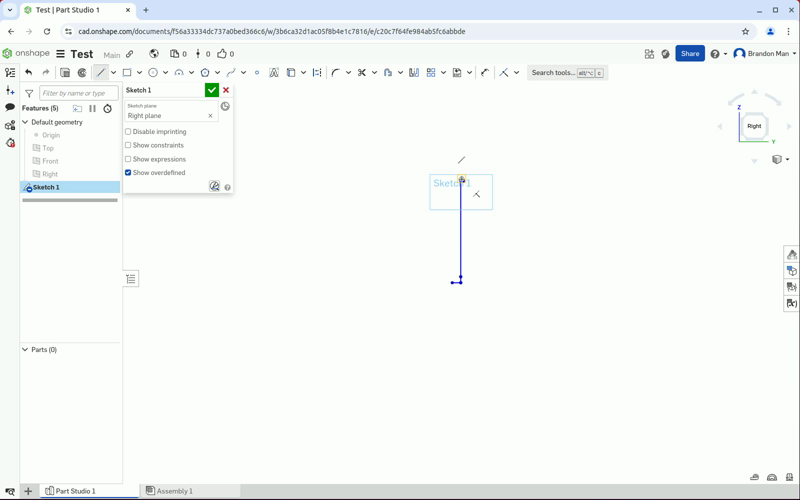
key_down(shift)
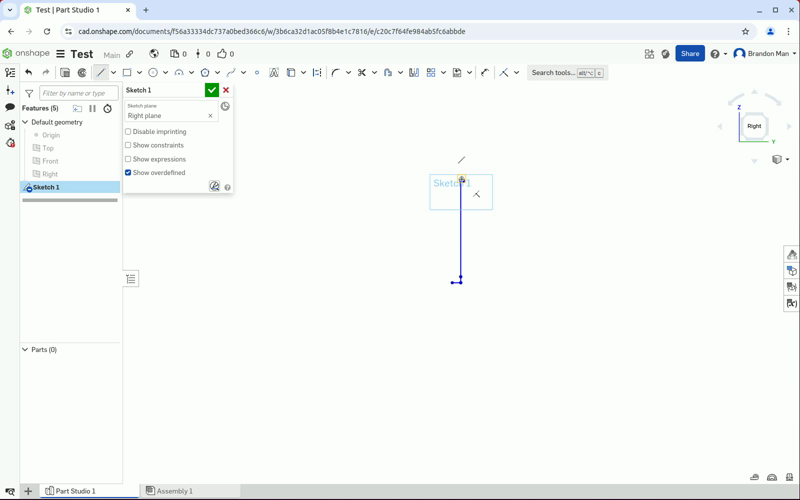
mouse_move(492, 178)
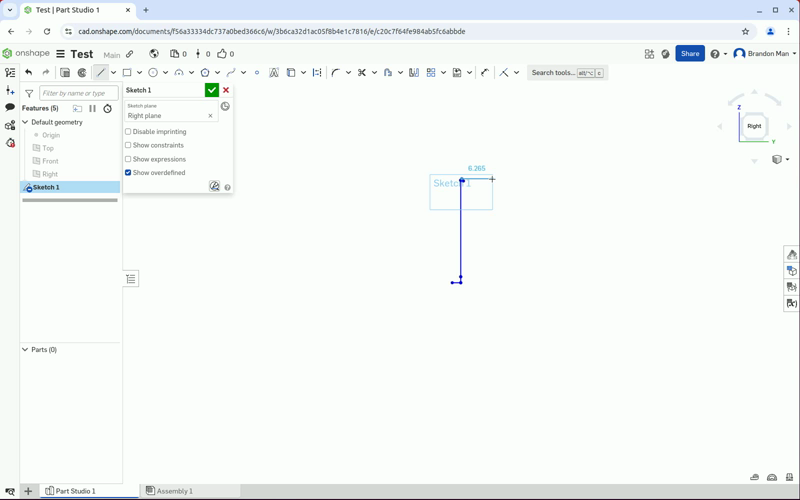
mouse_move(486, 178)
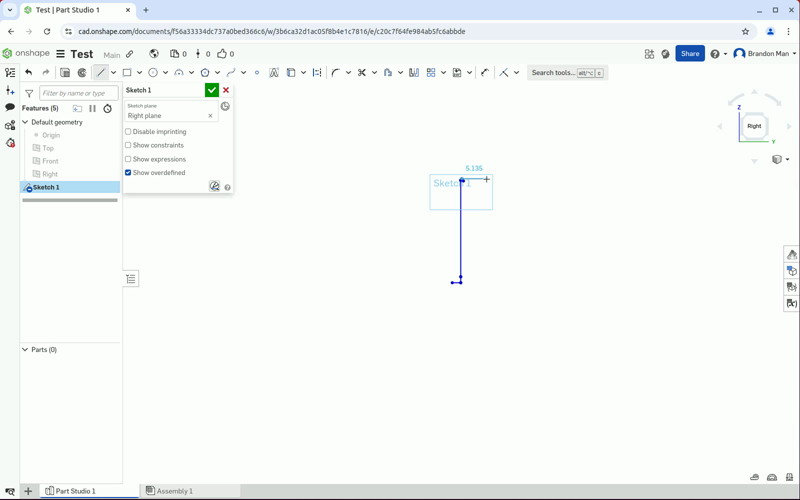
click(486, 178)
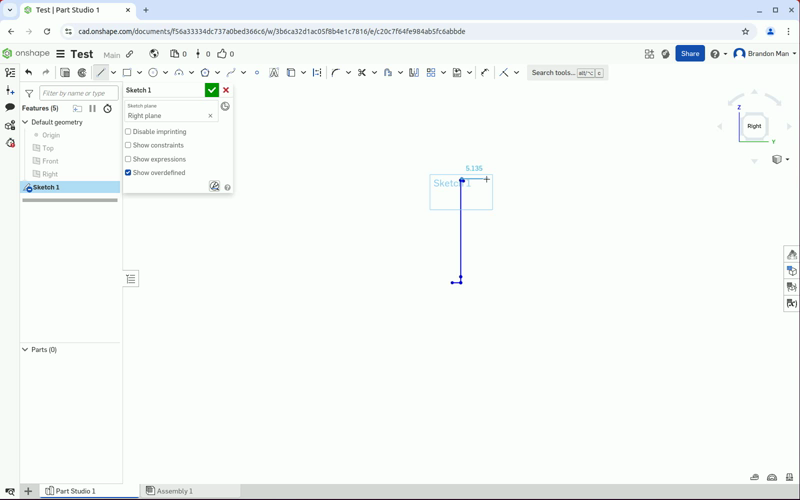
key_up(shift)
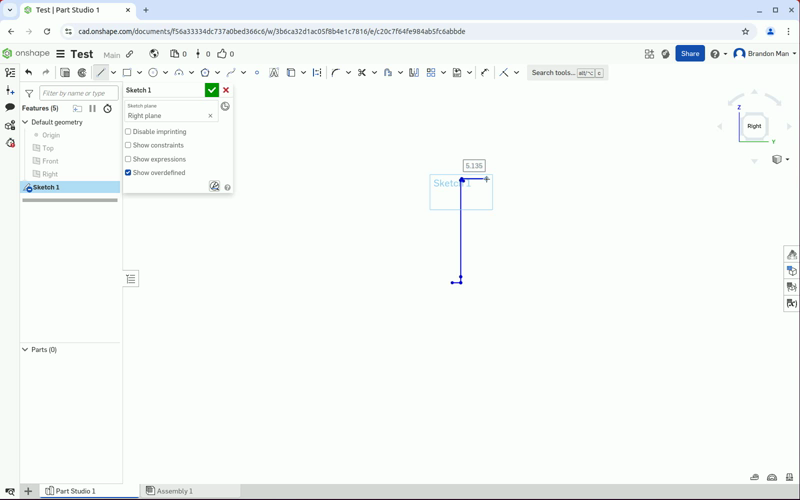
key_down(shift)
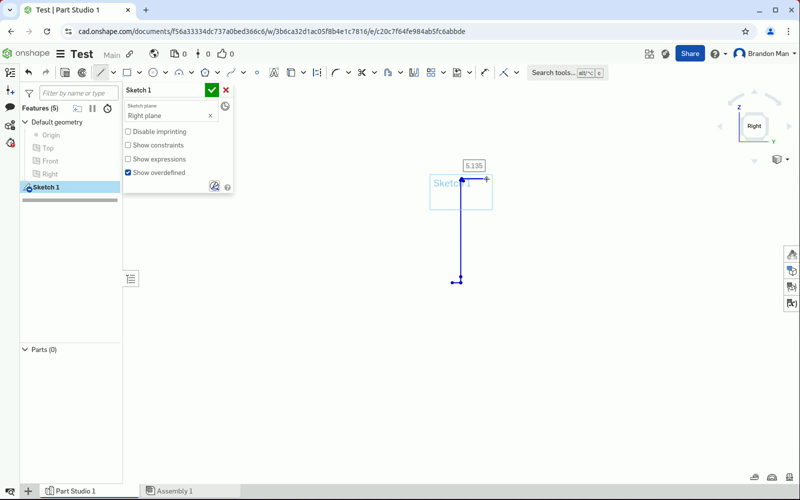
mouse_move(516, 178)
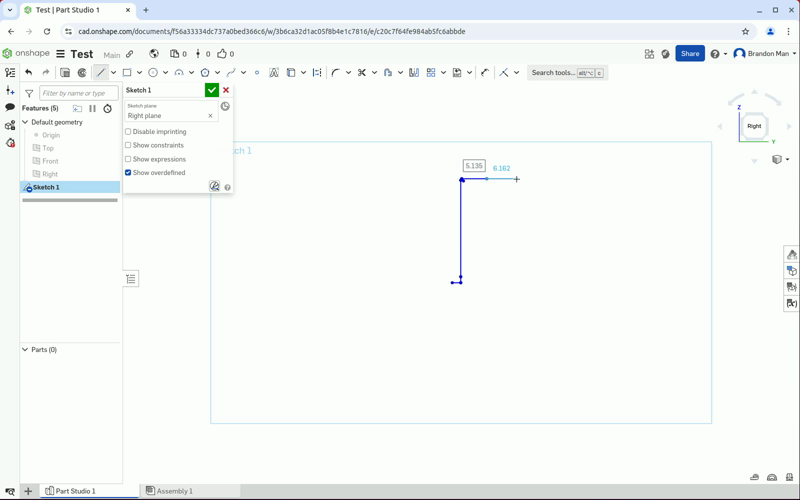
mouse_move(486, 170)
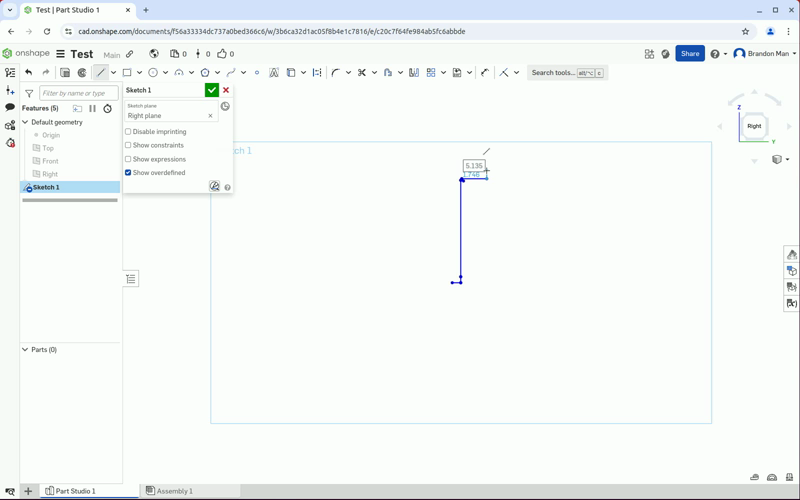
click(486, 170)
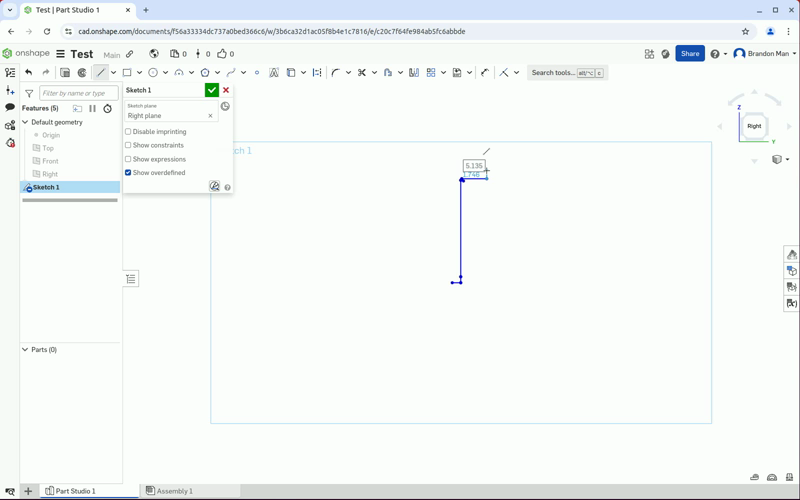
key_up(shift)
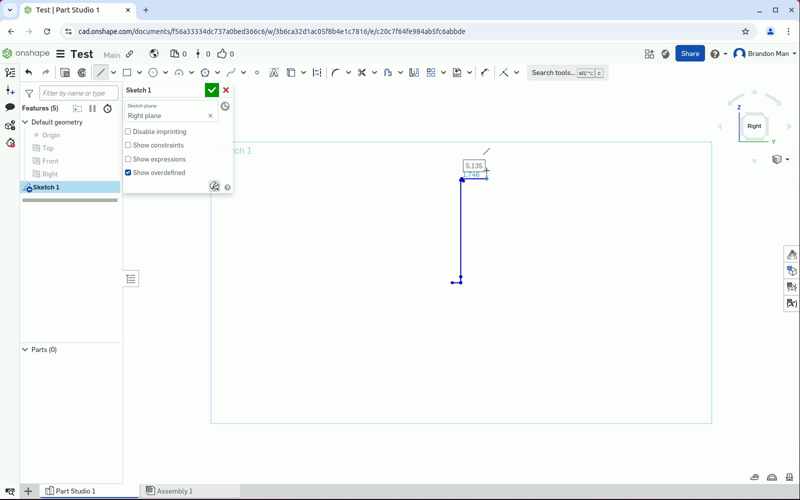
key_down(shift)
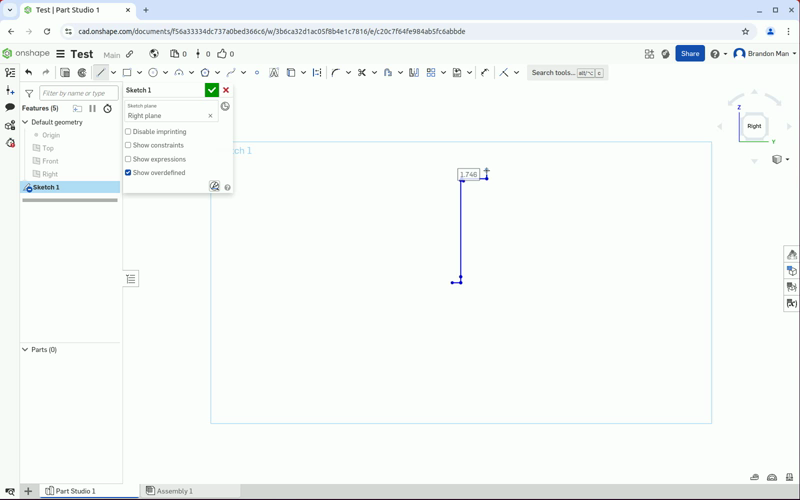
mouse_move(516, 170)
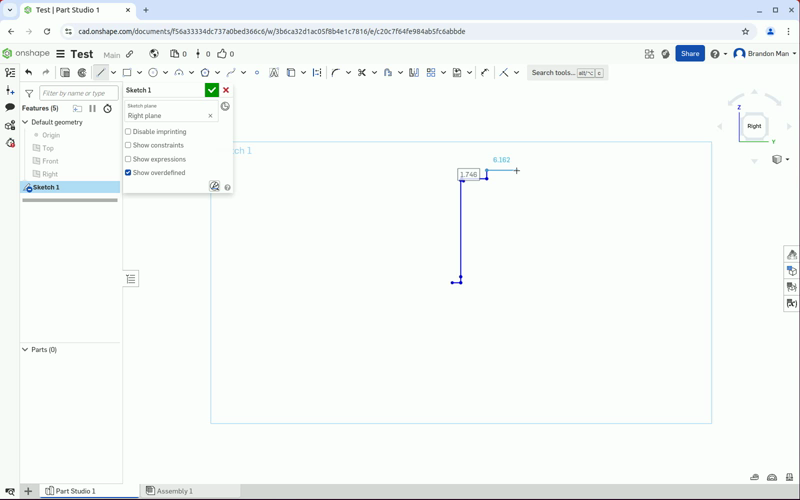
mouse_move(452, 170)
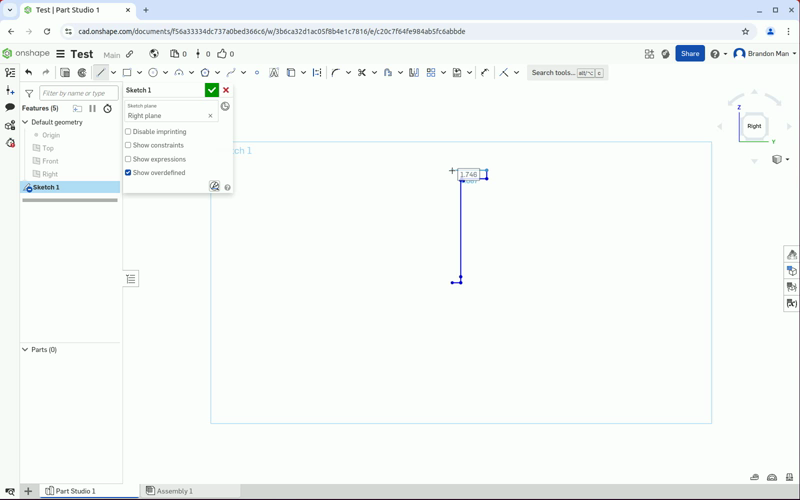
click(452, 170)
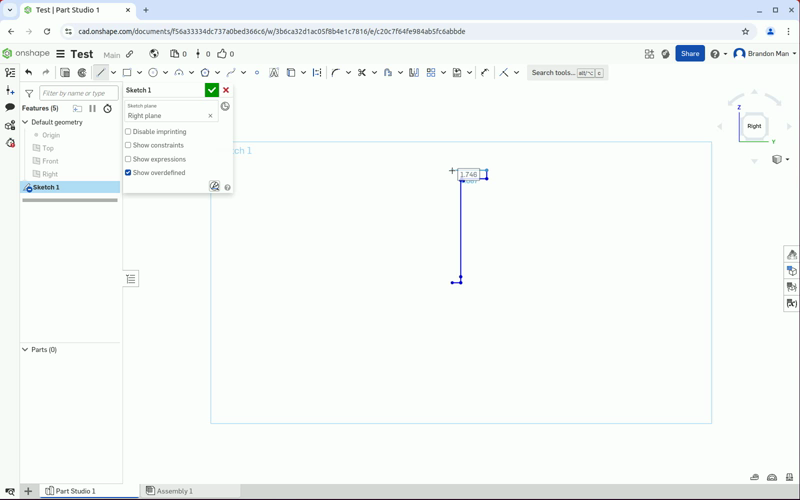
key_up(shift)
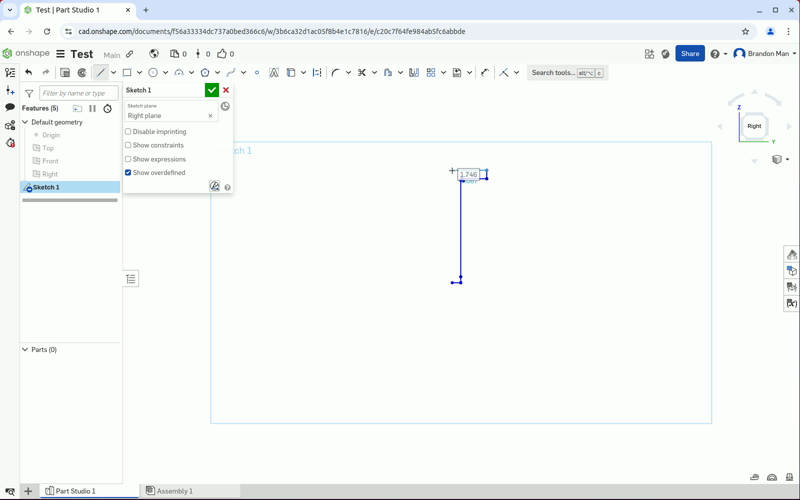
key_down(shift)
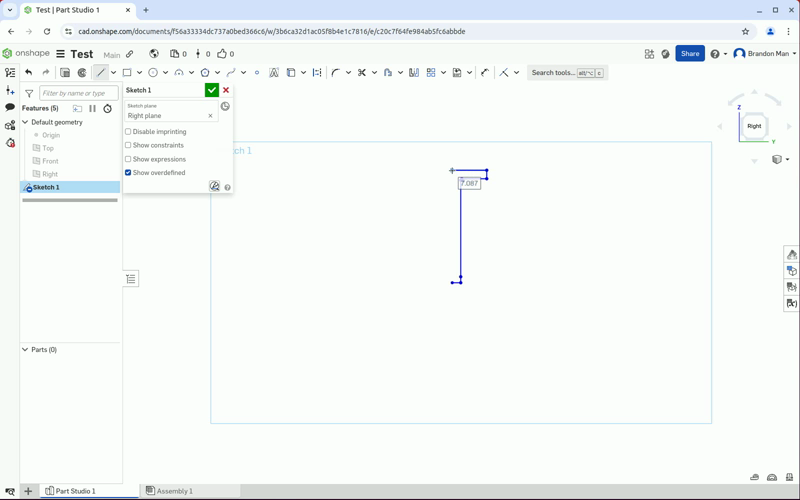
mouse_move(452, 282)
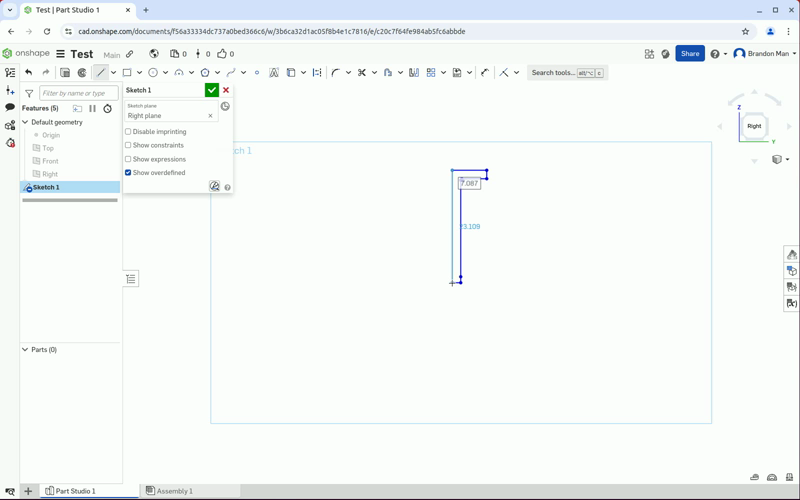
key_up(shift)
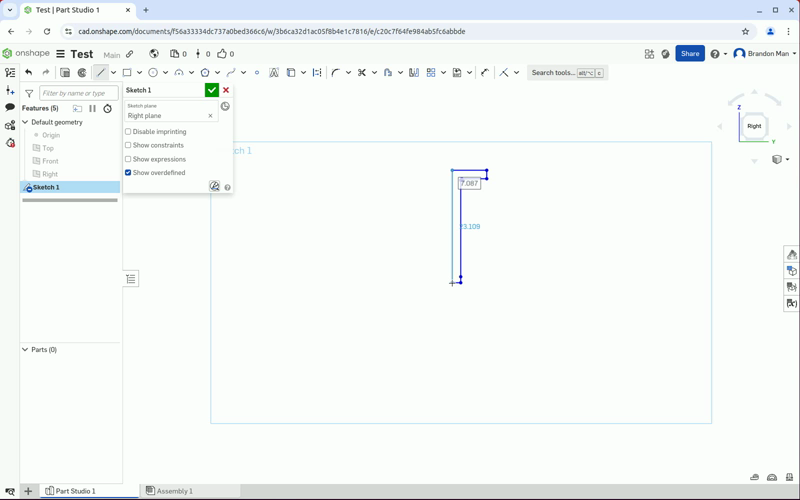
click(452, 282)
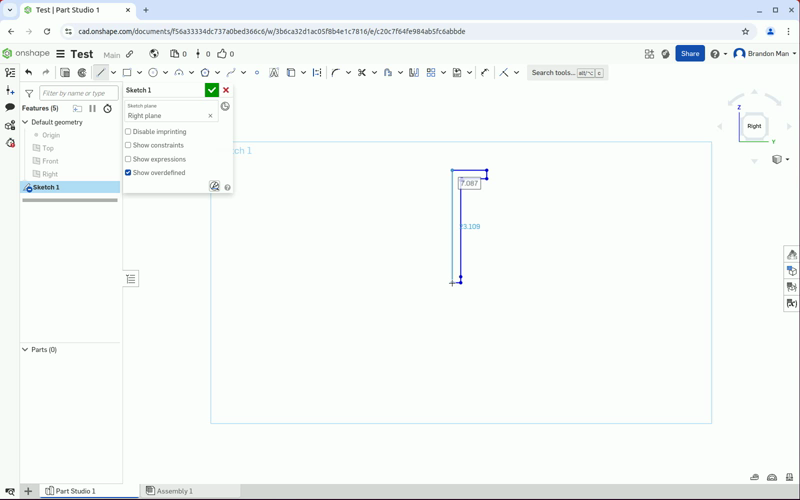
key(esc)
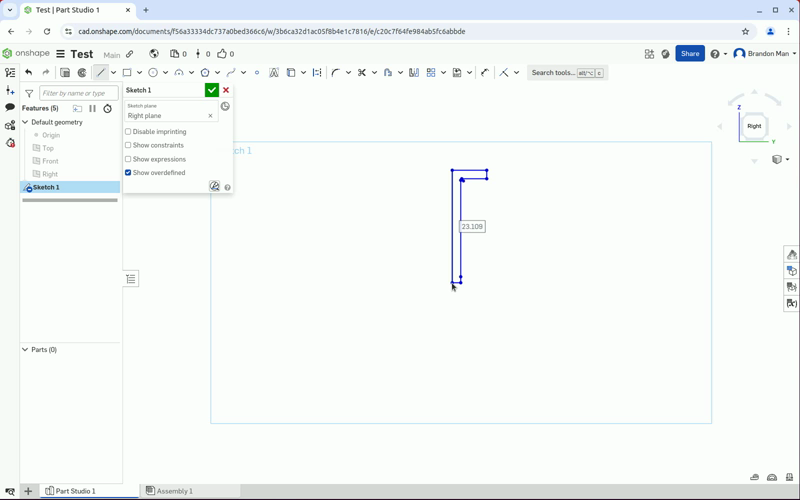
mouse_move(457, 241)
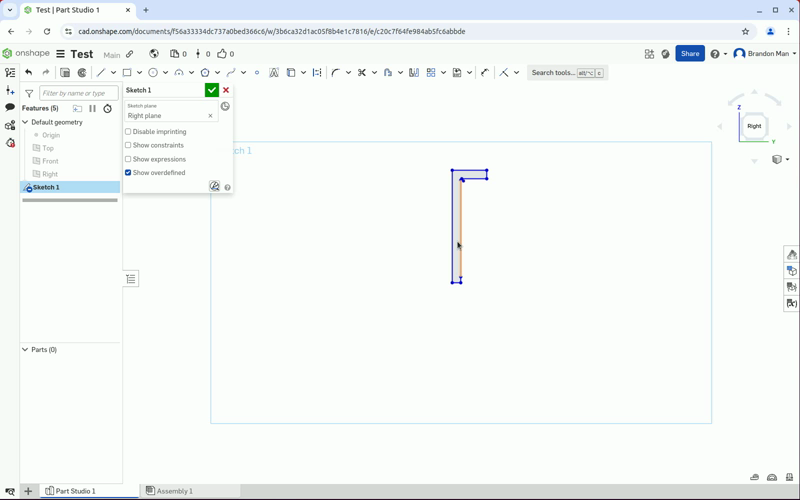
scroll(6)
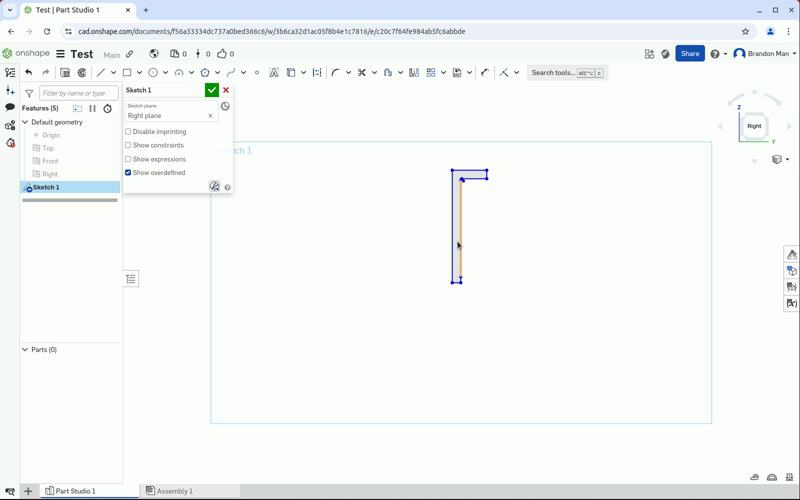
scroll(6)
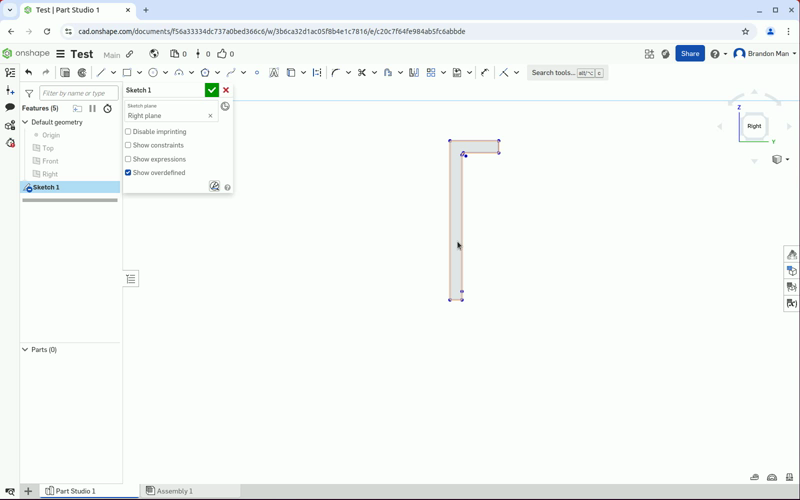
scroll(6)
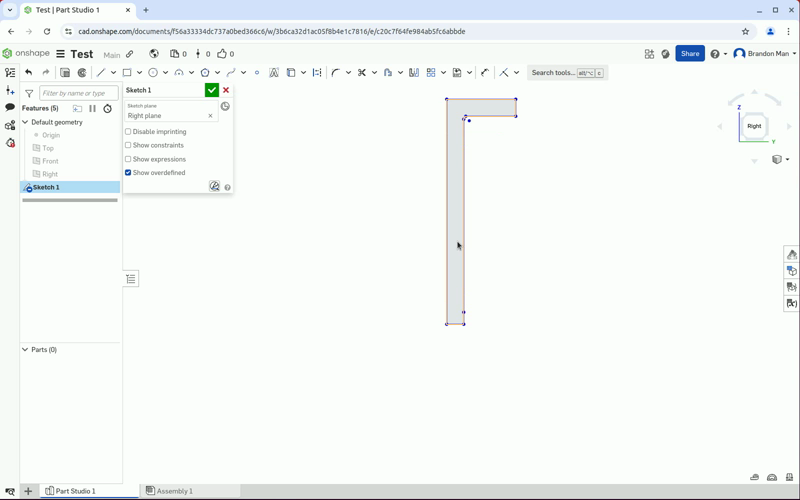
scroll(6)
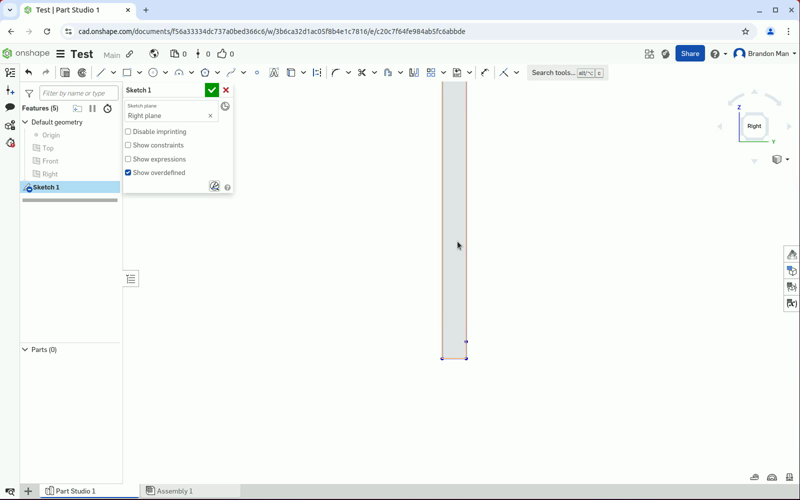
scroll(6)
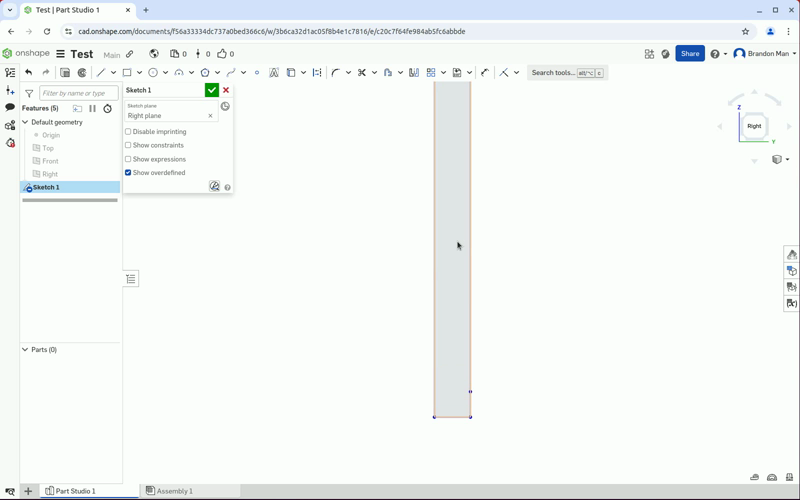
scroll(6)
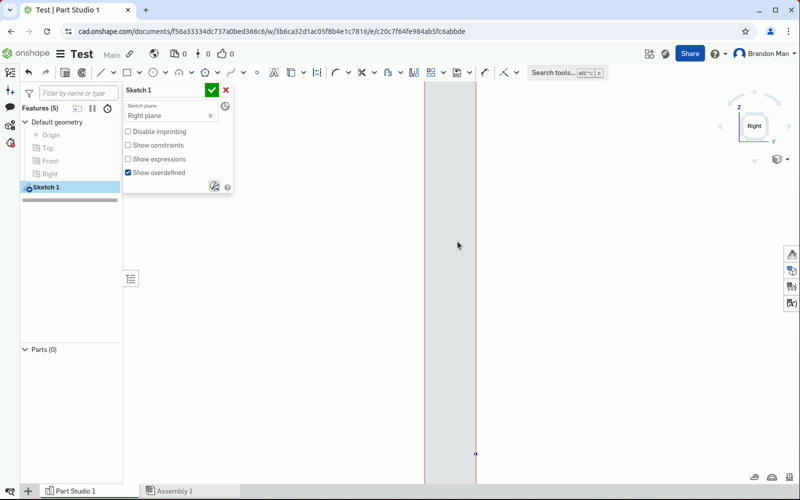
scroll(6)
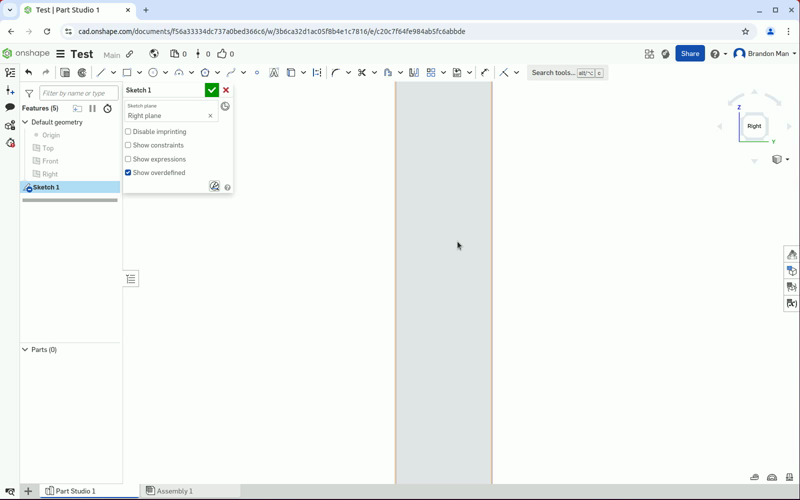
click(457, 241)
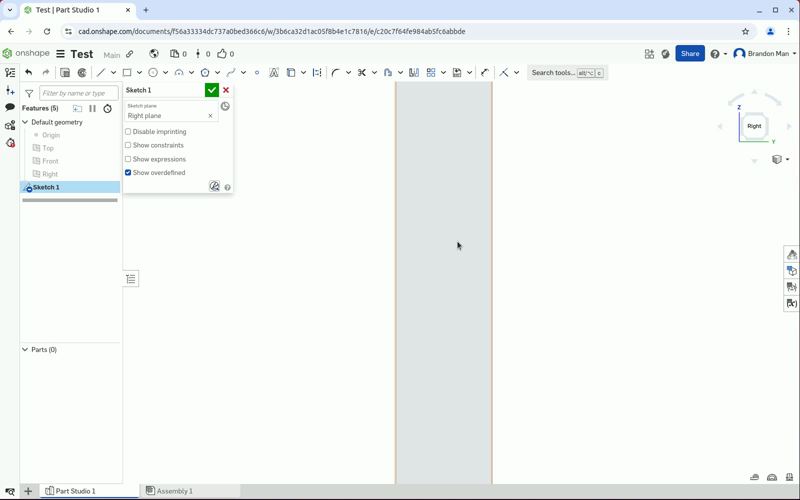
scroll(-6)
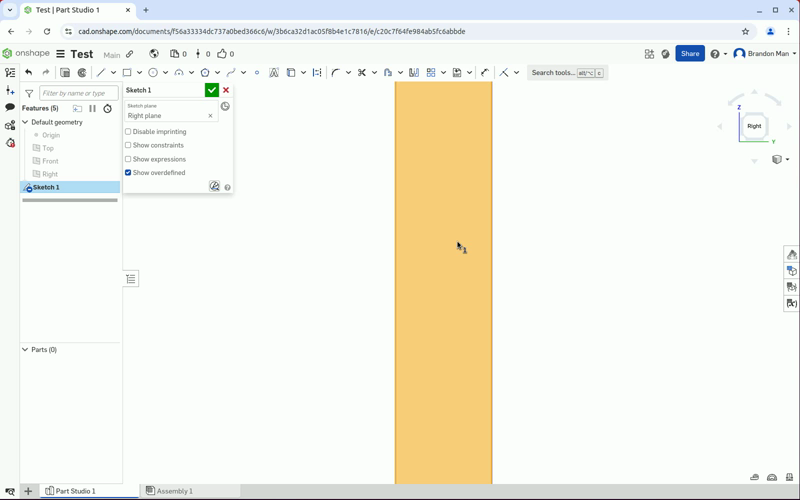
scroll(-6)
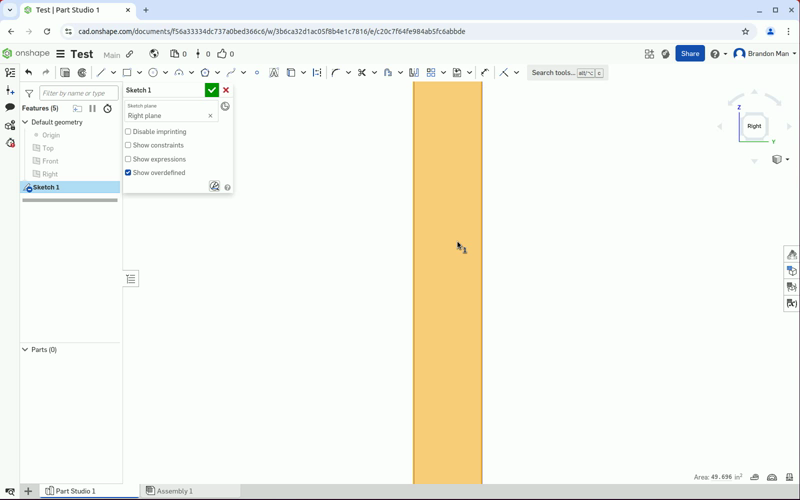
scroll(-6)
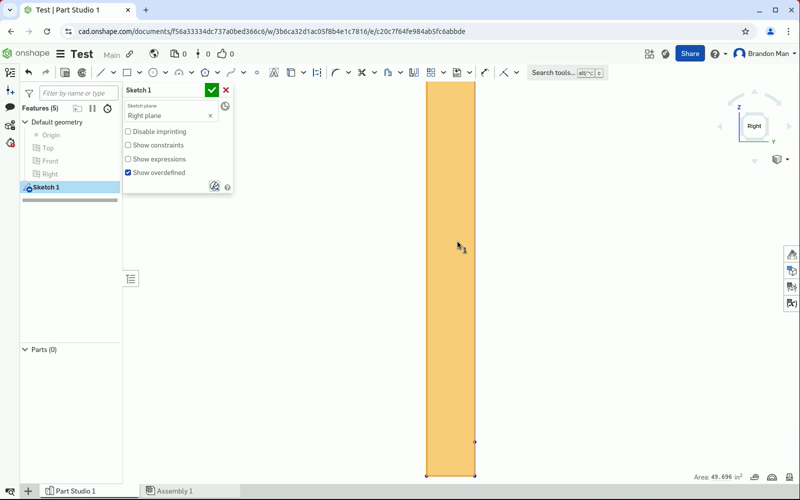
scroll(-6)
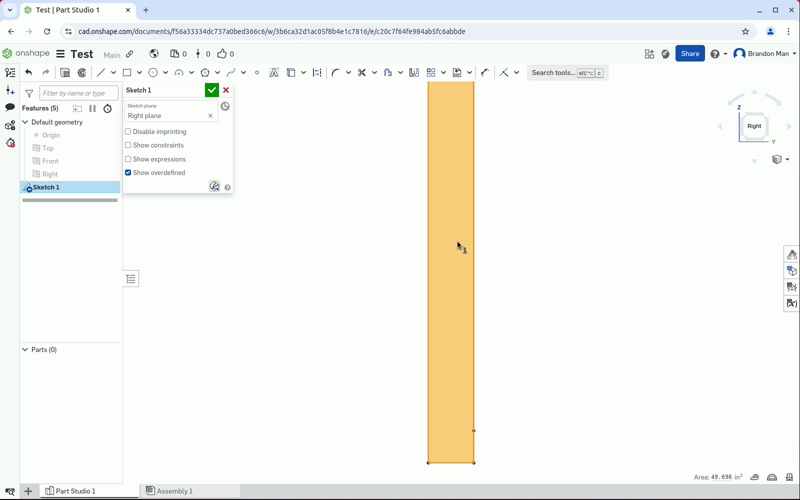
scroll(-6)
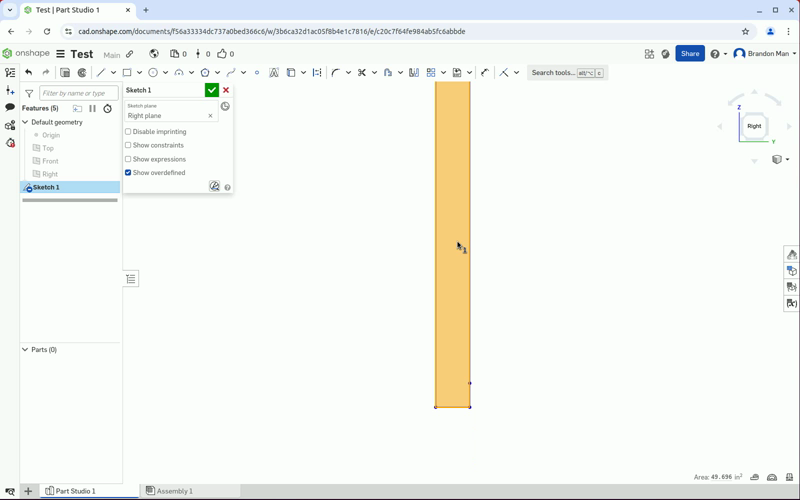
scroll(-6)
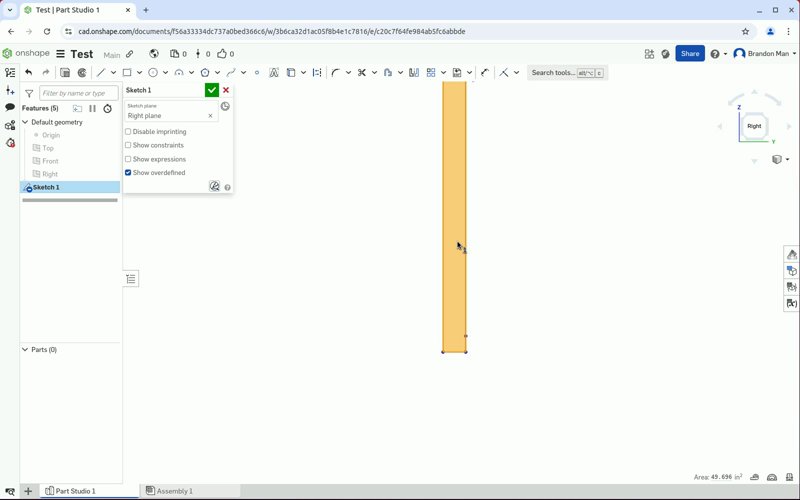
scroll(-6)
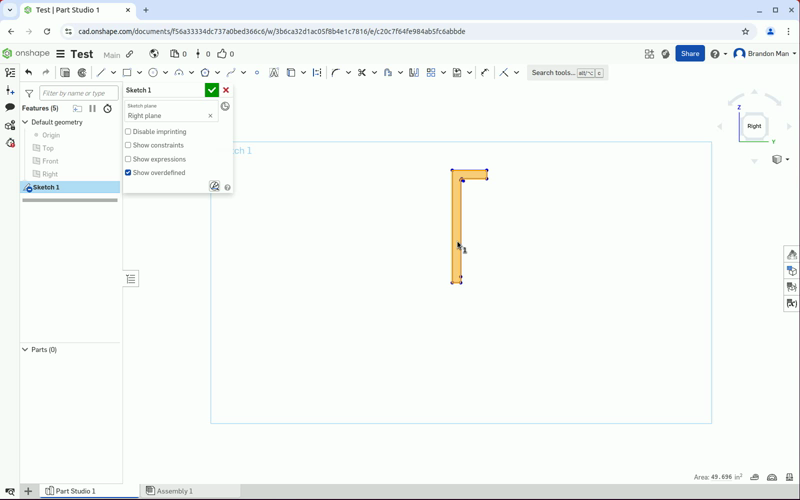
mouse_move(73, 352)
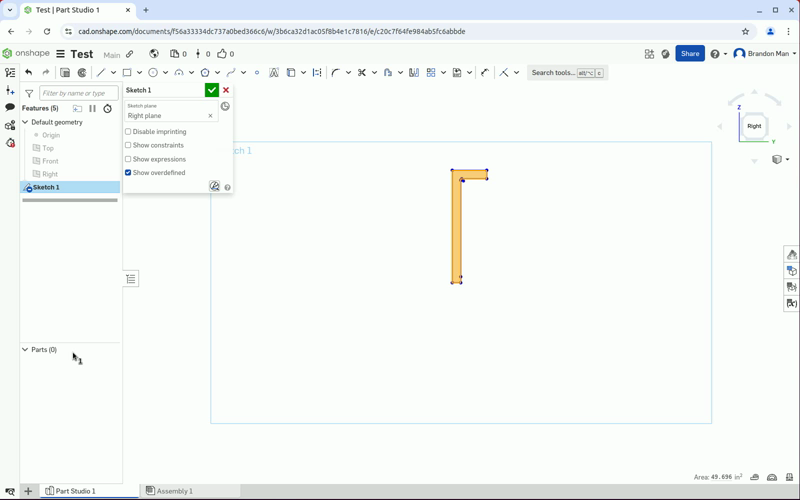
key(shift+y)
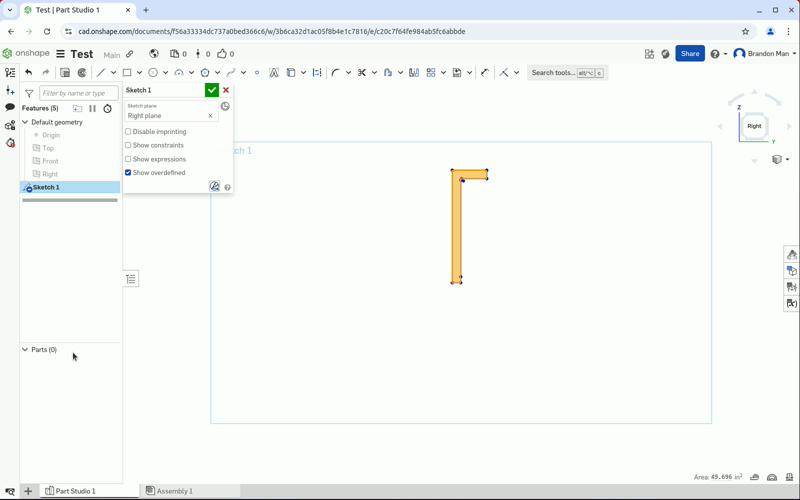
key(shift+e)
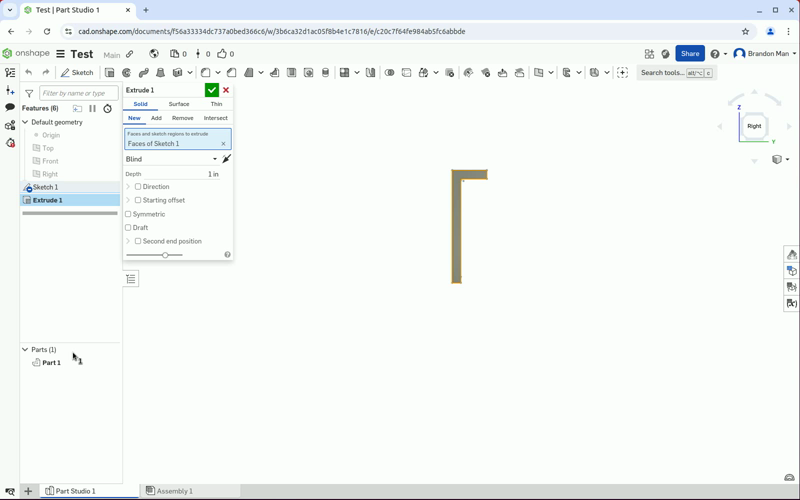
mouse_move(143, 106)
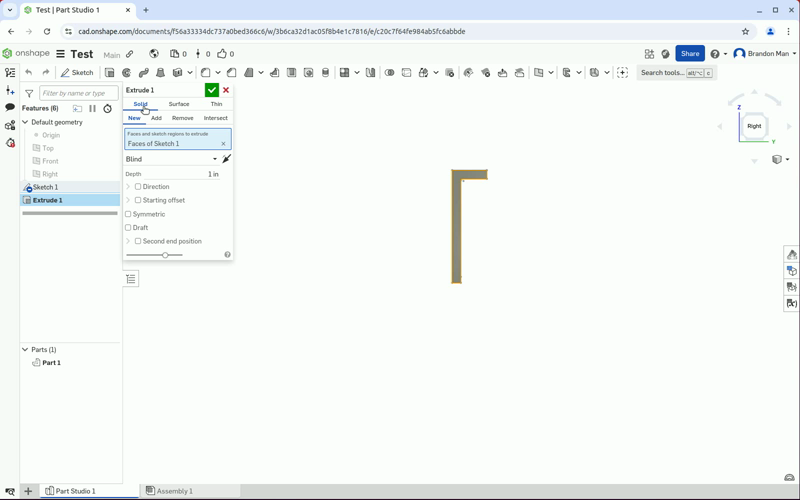
click(143, 106)
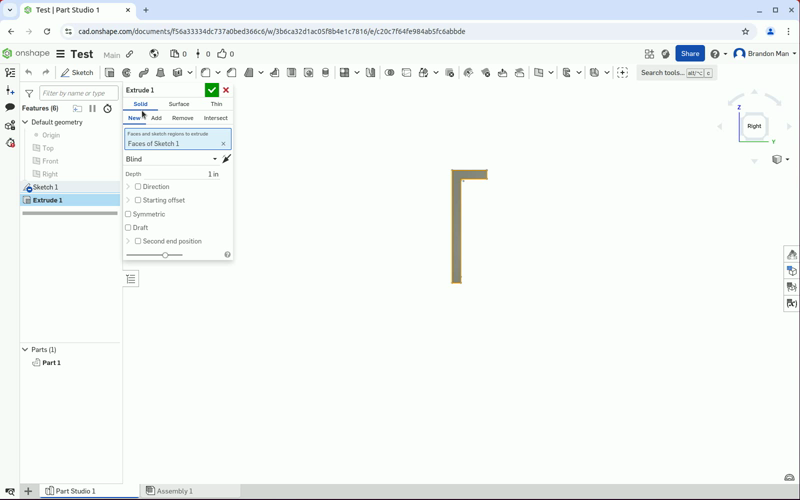
mouse_move(137, 120)
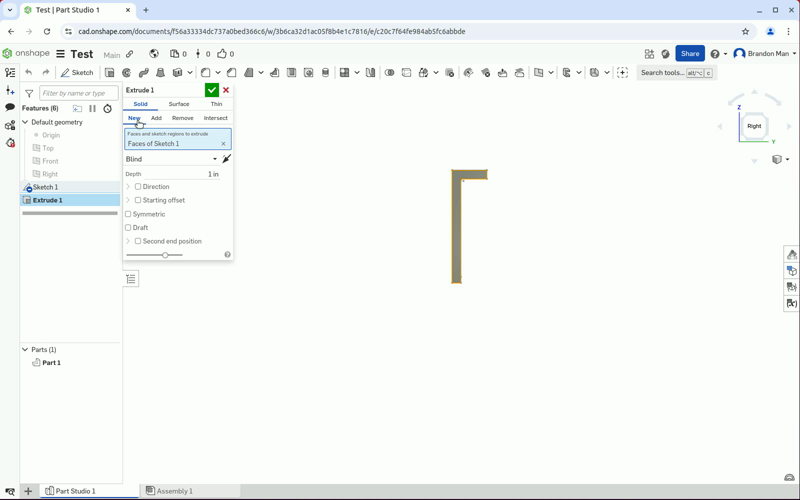
click(137, 120)
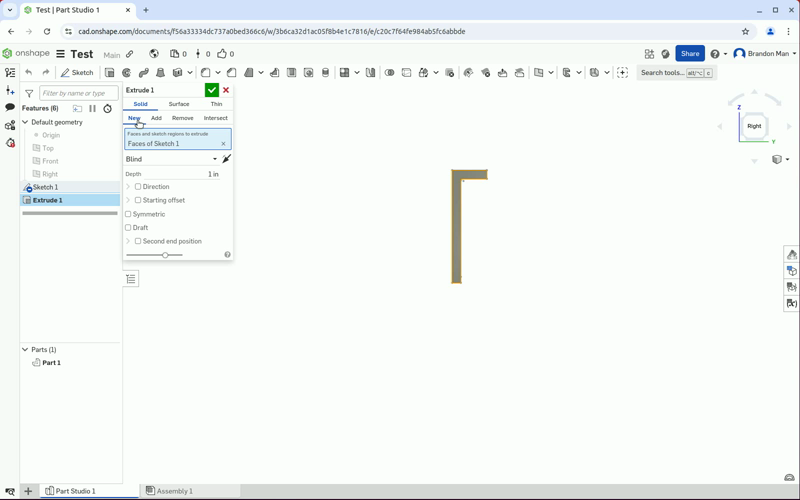
key(tab, 4)
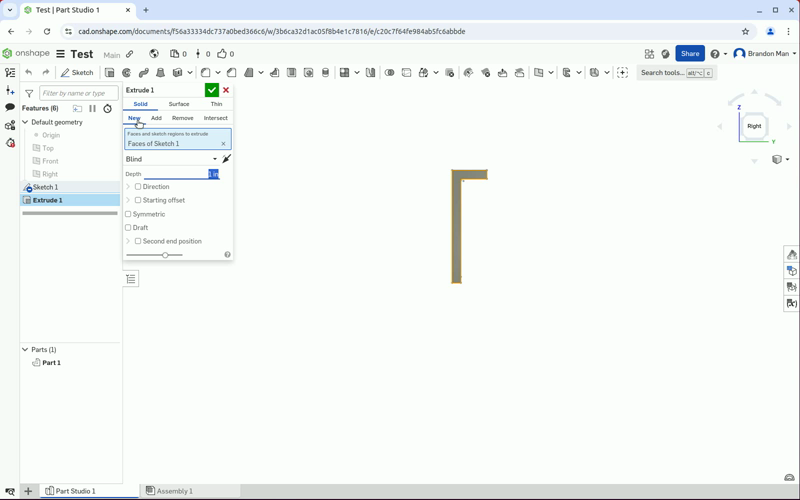
text(0.722)
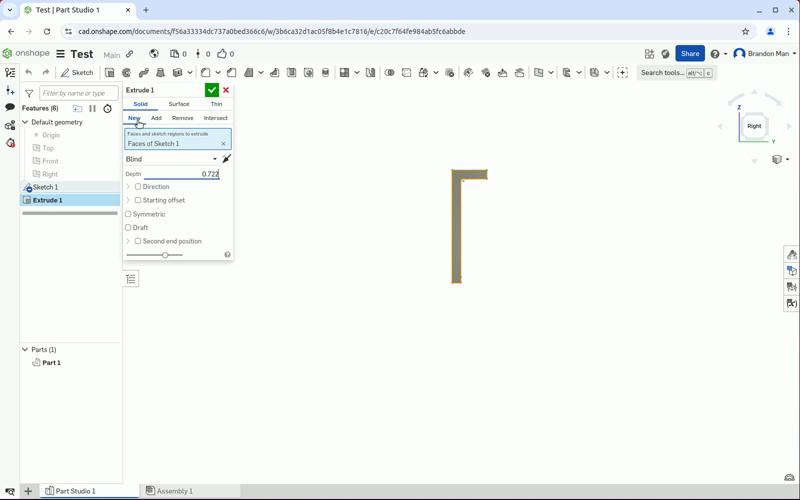
key(enter)
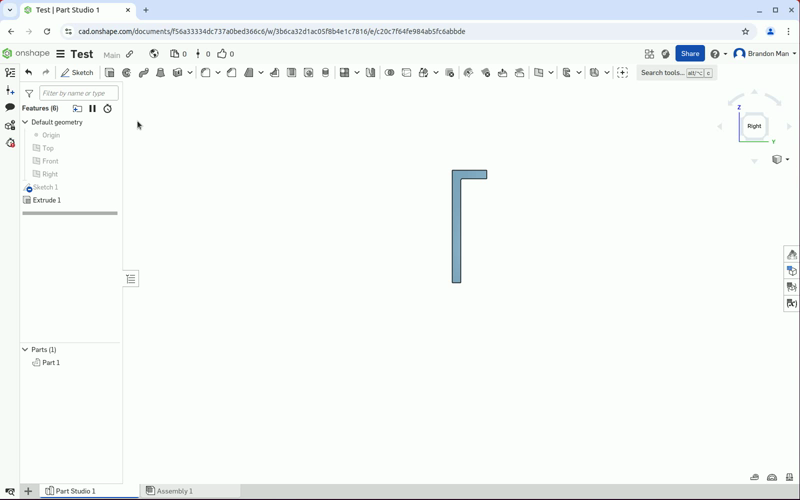
key(shift+h)
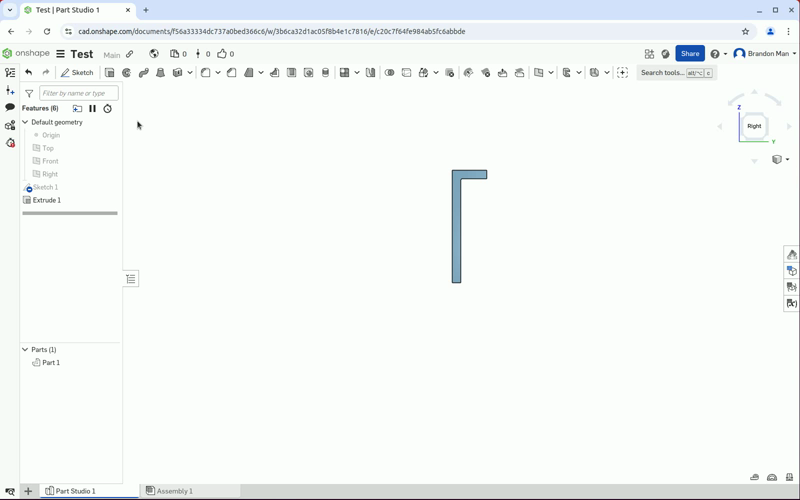
key(shift+h)
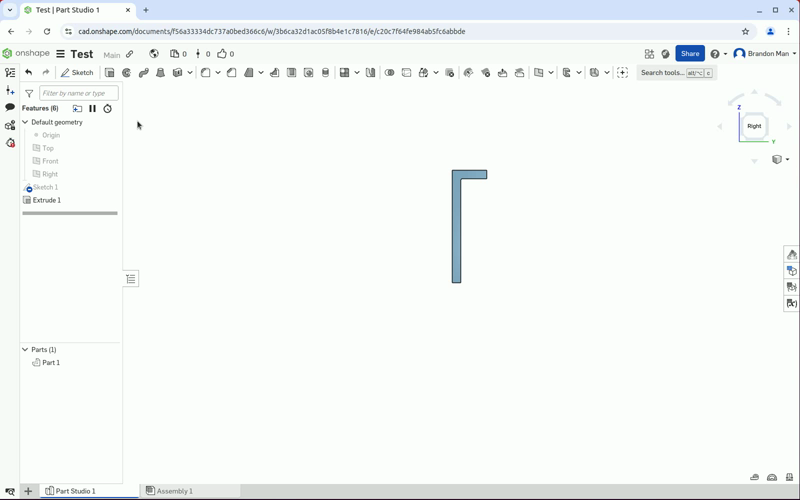
mouse_move(73, 189)
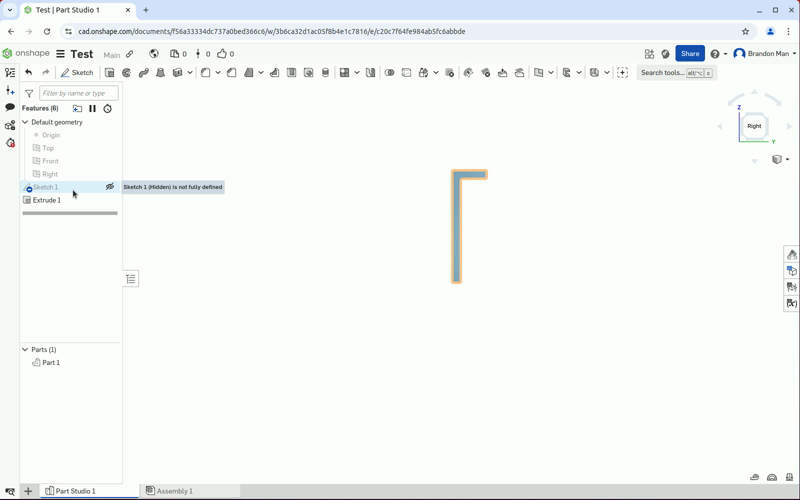
click(73, 189)
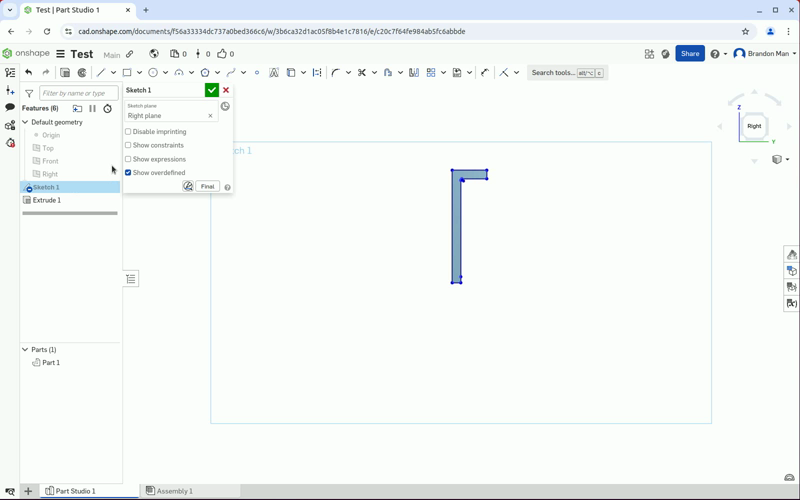
mouse_move(229, 92)
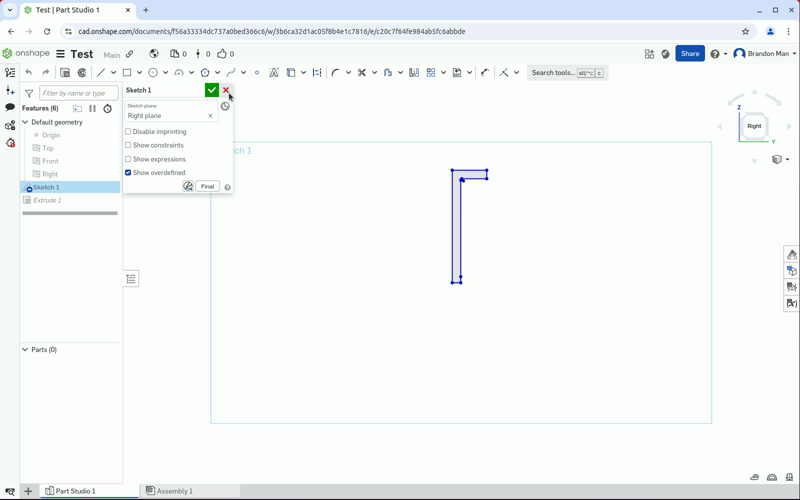
click(229, 92)
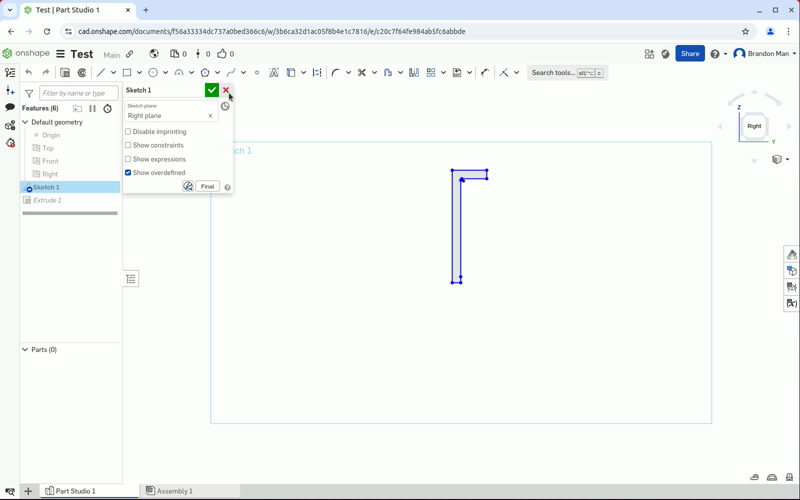
key(shift+s)
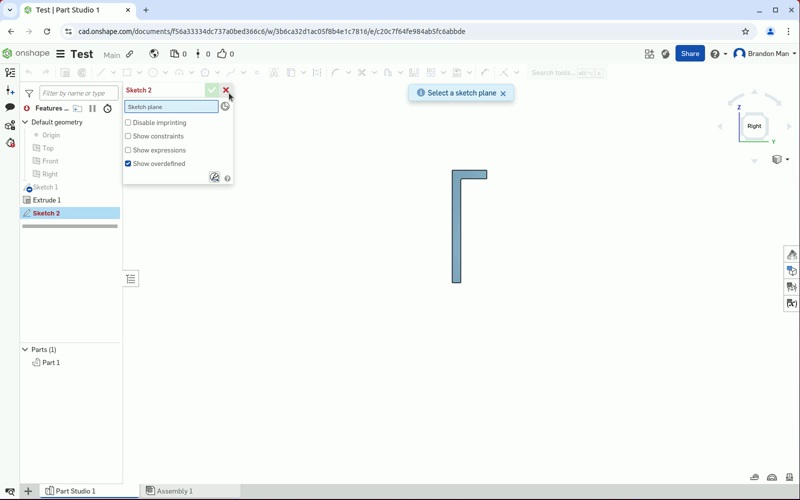
mouse_move(73, 176)
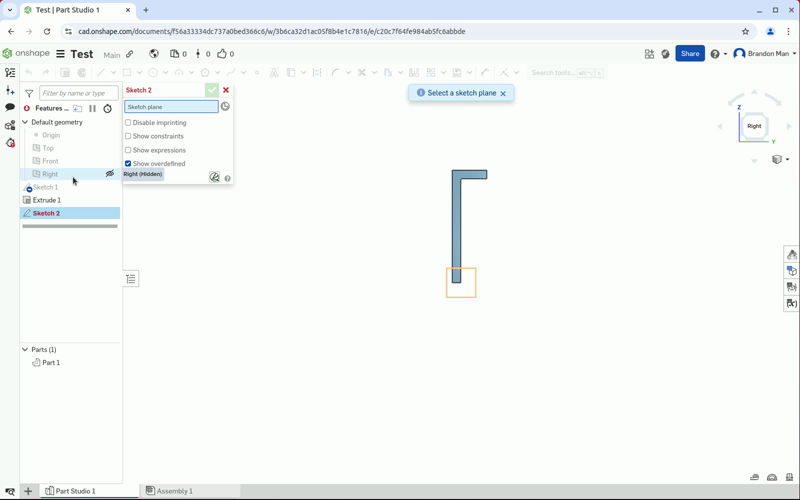
click(73, 176)
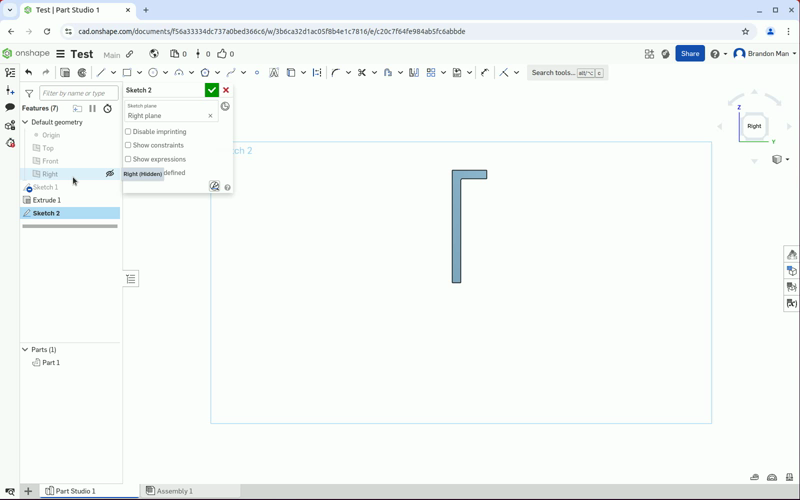
mouse_move(73, 352)
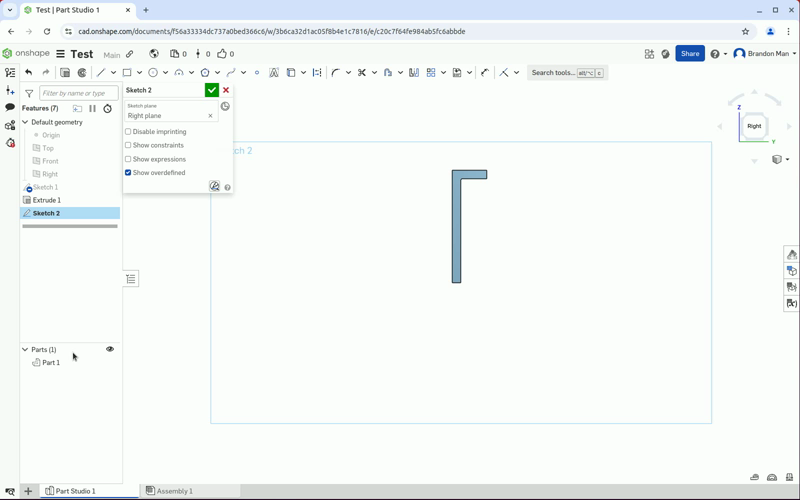
key(y)
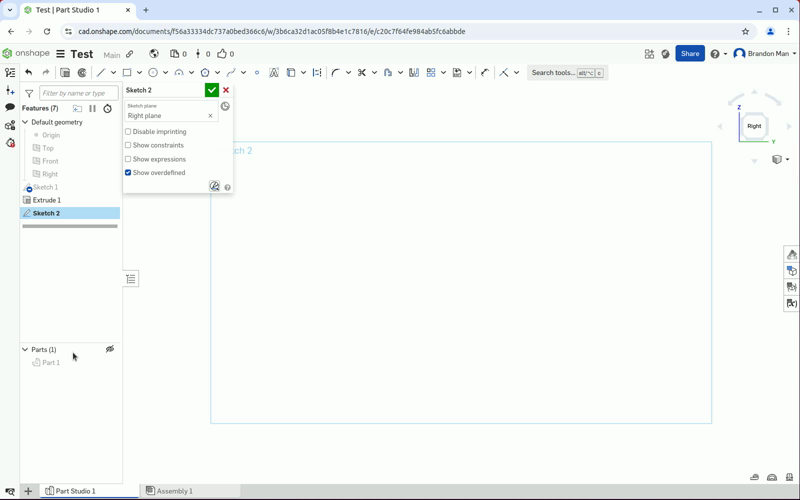
key(l)
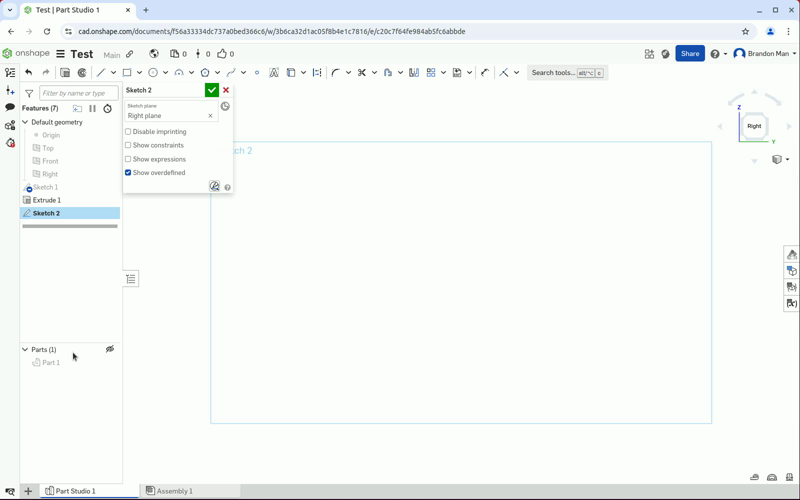
key_down(shift)
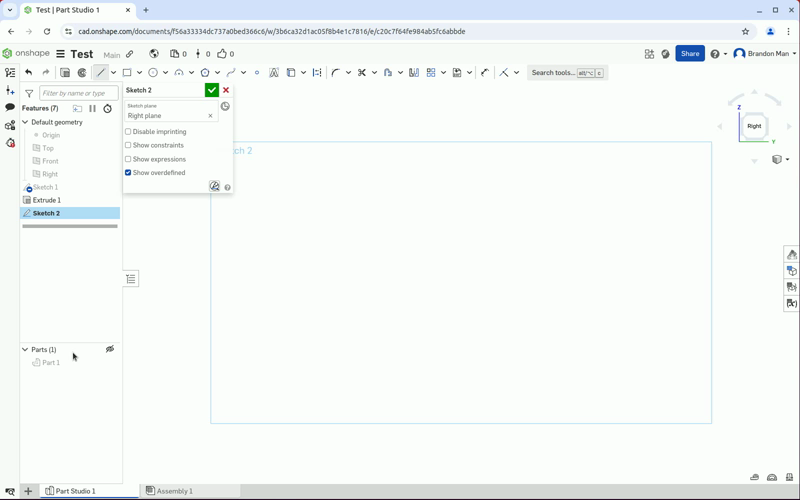
mouse_move(460, 282)
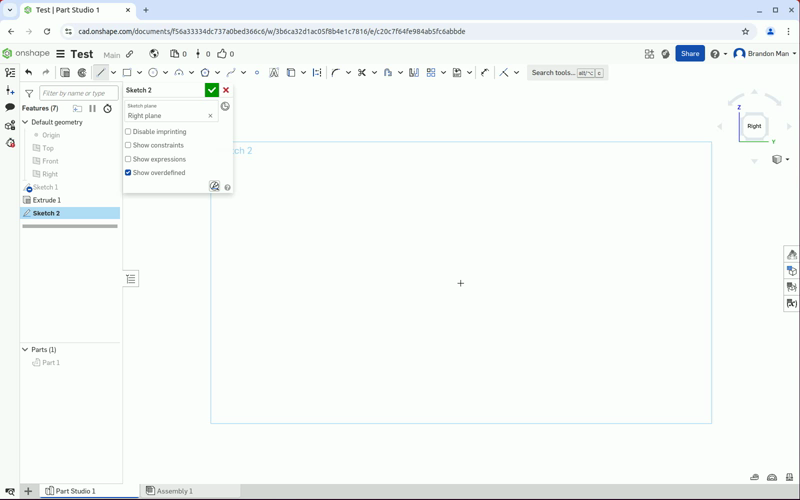
click(460, 282)
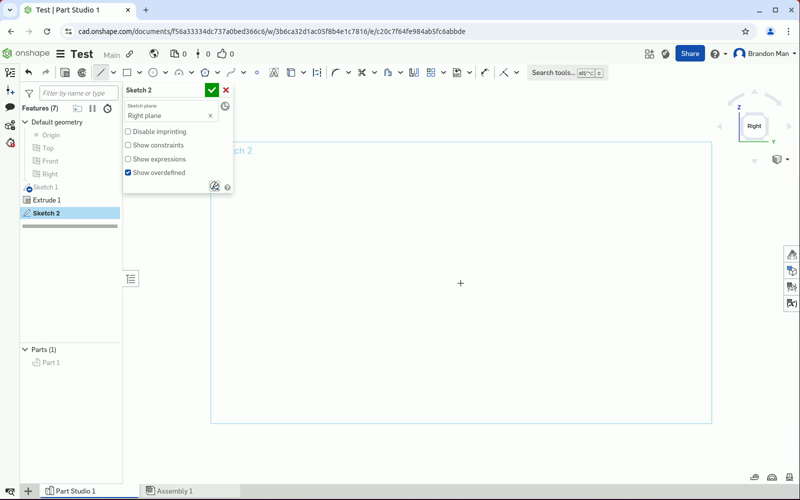
key_up(shift)
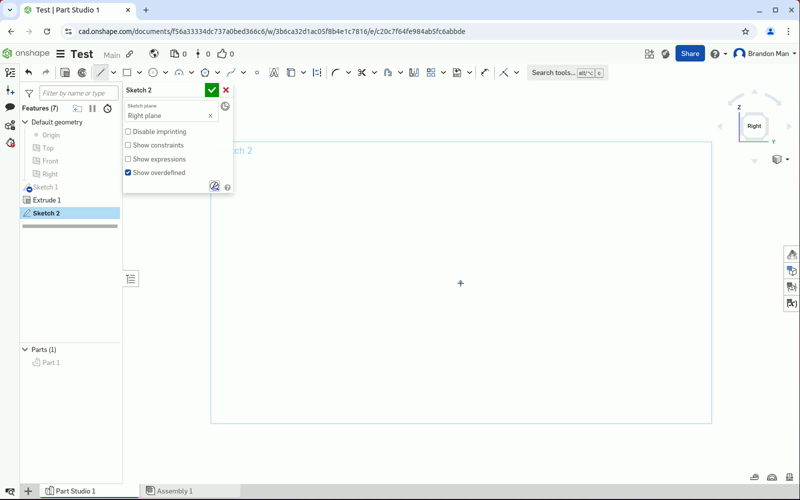
key_down(shift)
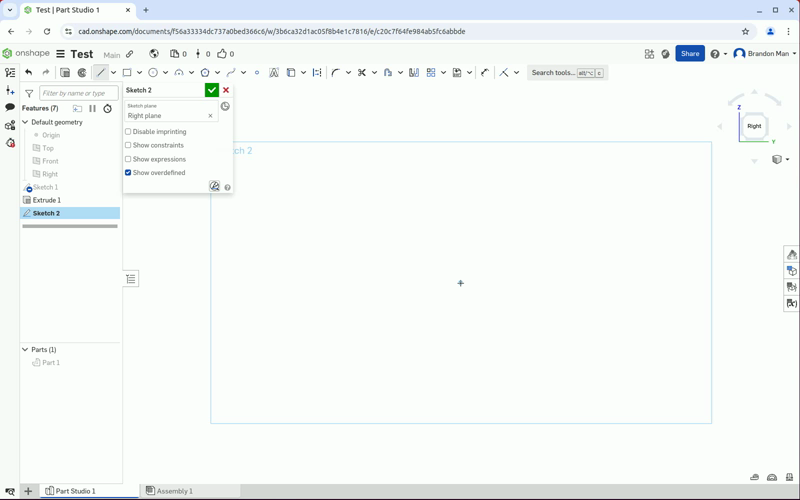
mouse_move(490, 282)
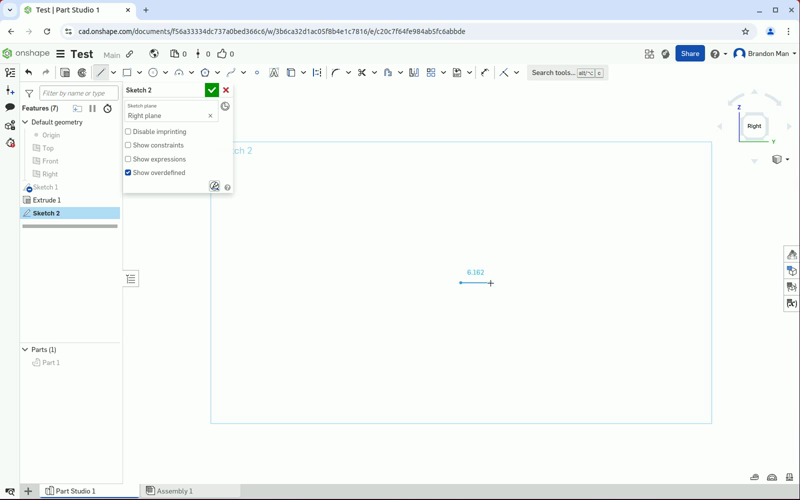
mouse_move(471, 282)
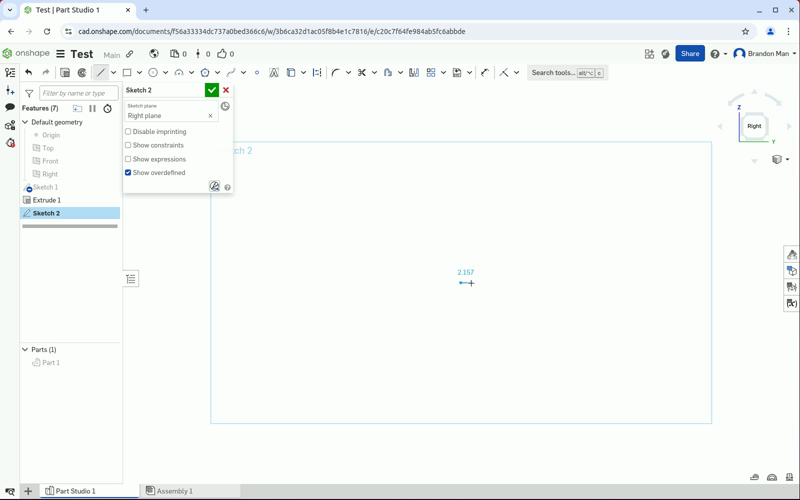
click(471, 282)
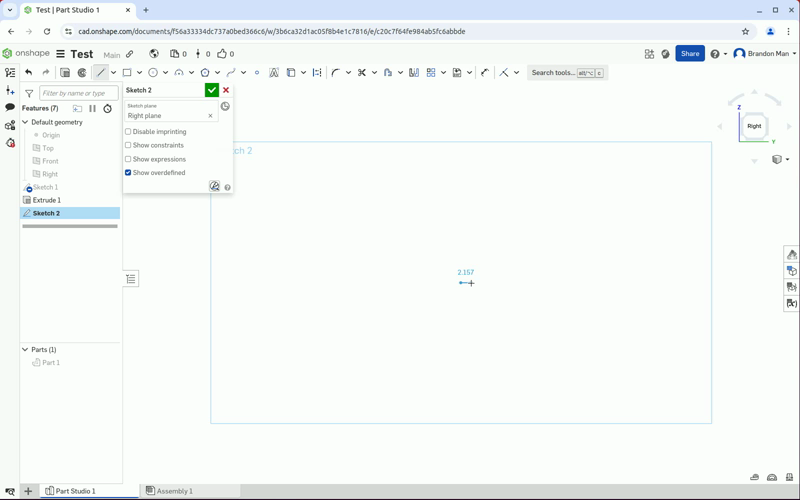
key_up(shift)
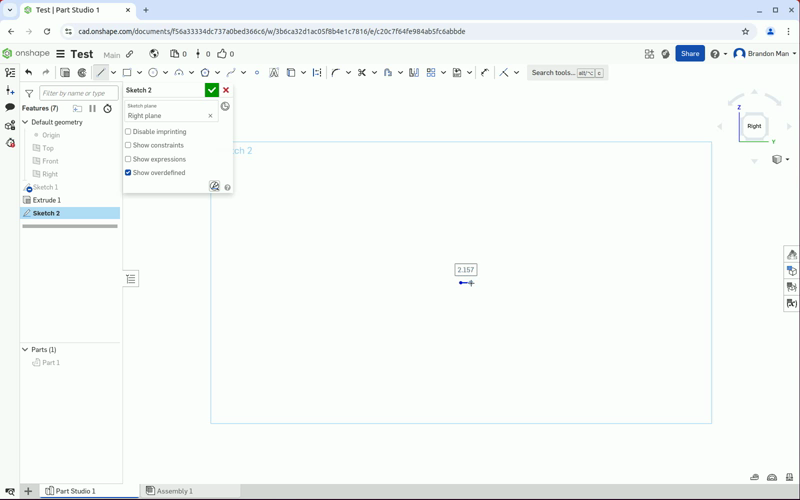
key_down(shift)
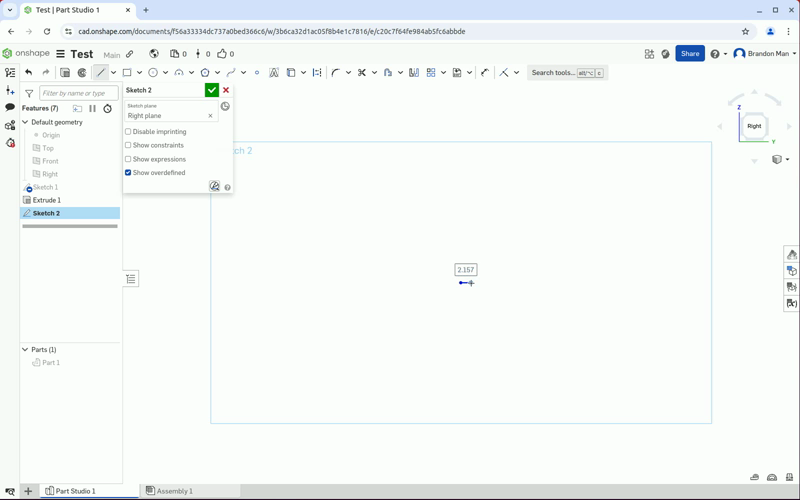
mouse_move(501, 282)
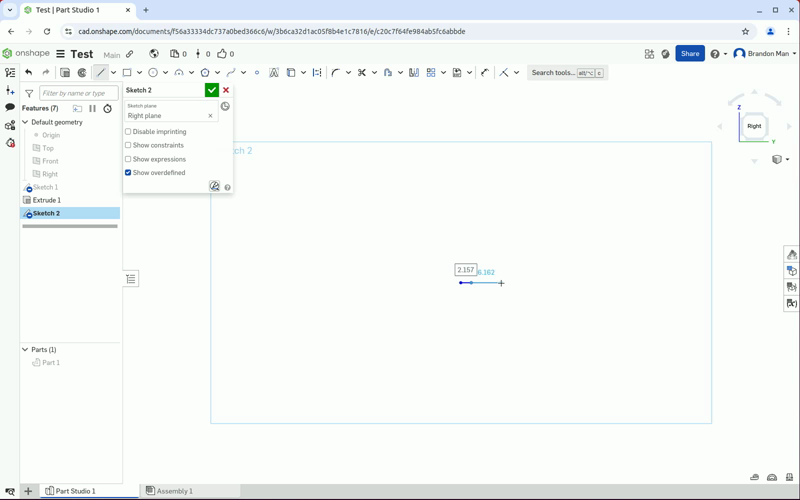
mouse_move(471, 276)
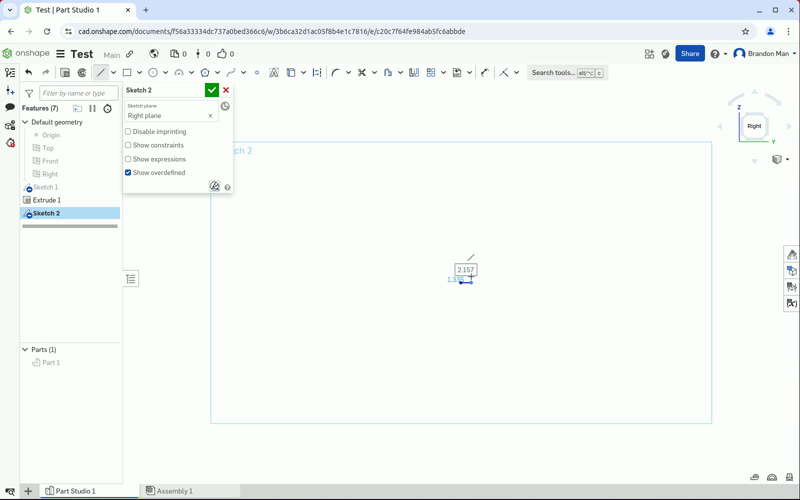
scroll(6)
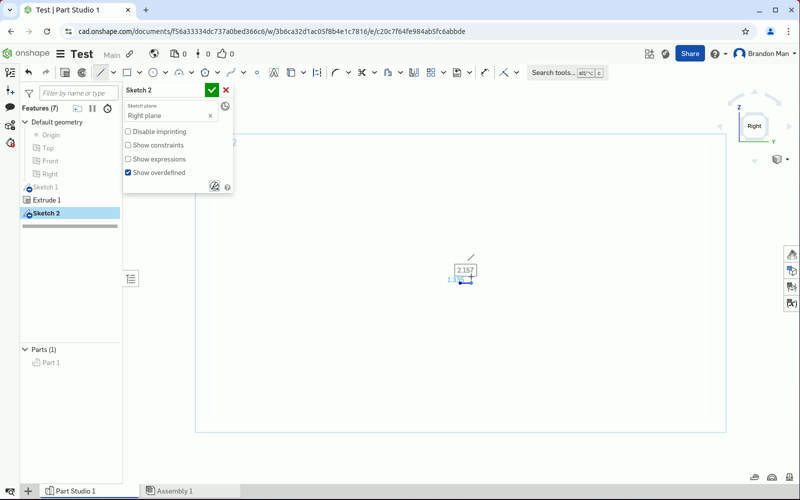
scroll(6)
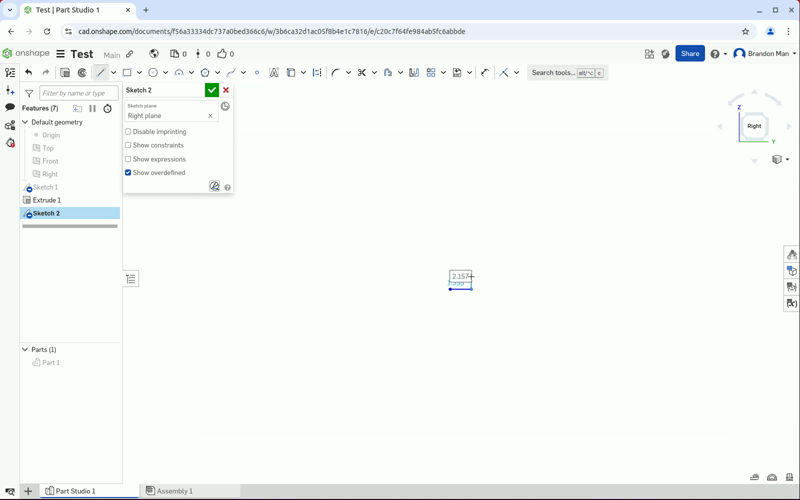
scroll(6)
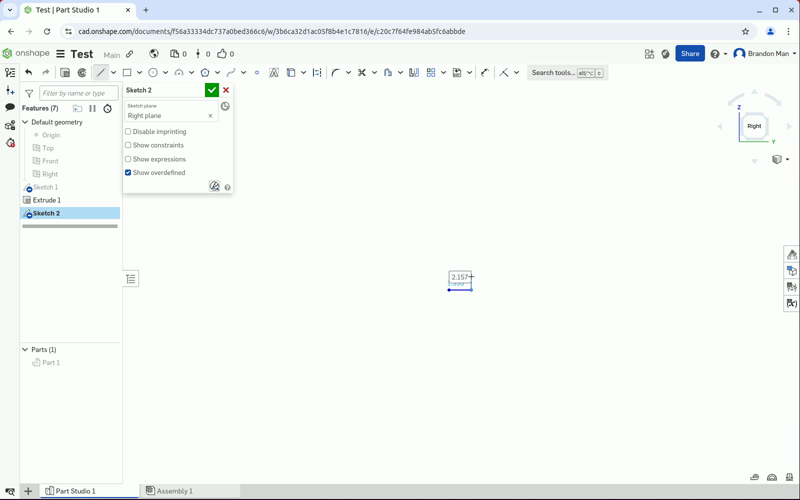
scroll(6)
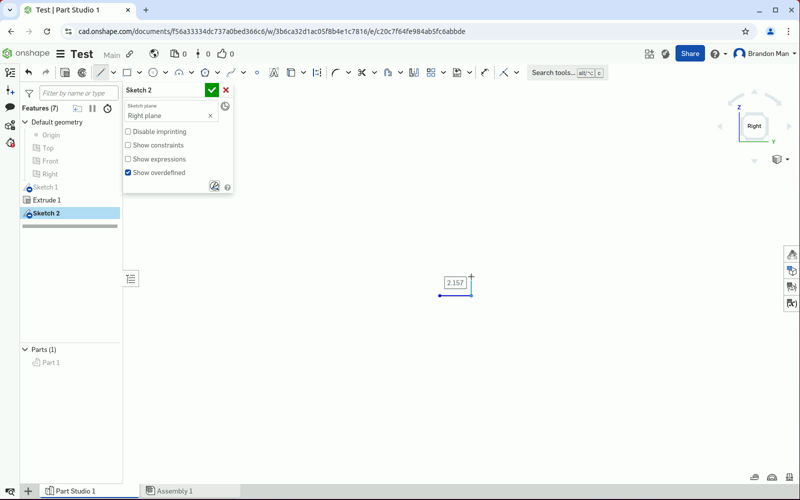
scroll(6)
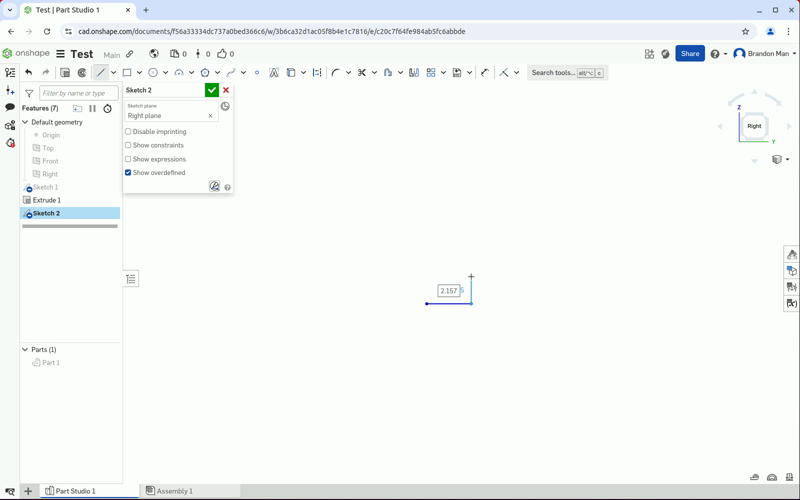
scroll(6)
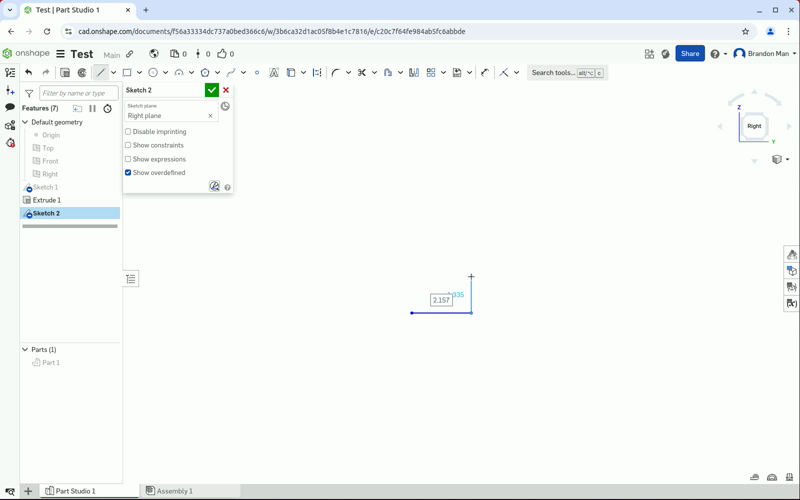
scroll(6)
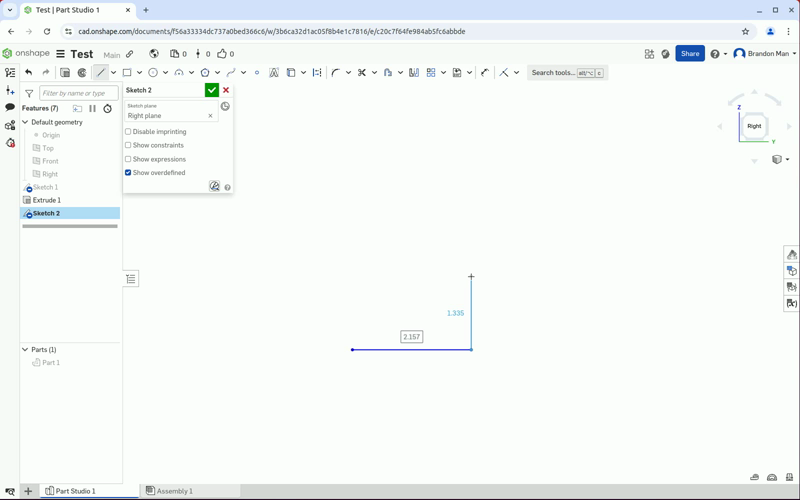
click(471, 276)
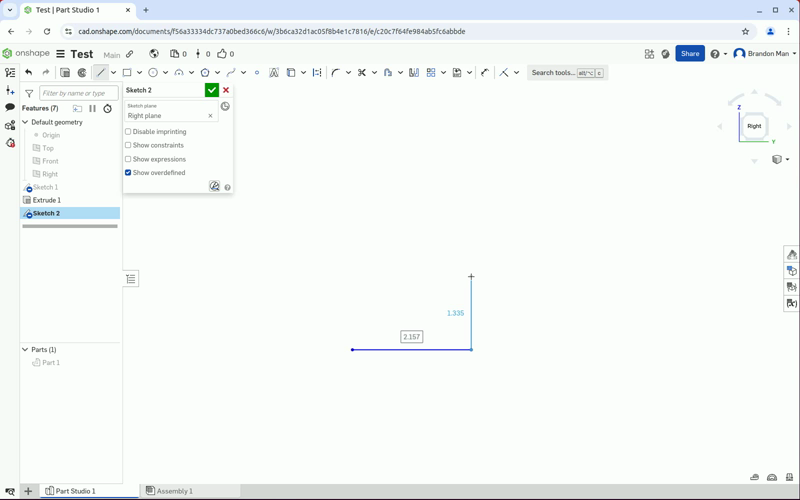
scroll(-6)
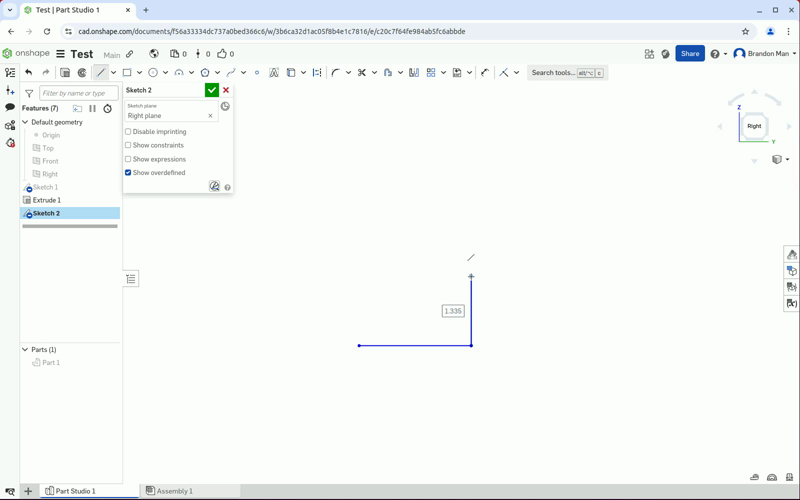
scroll(-6)
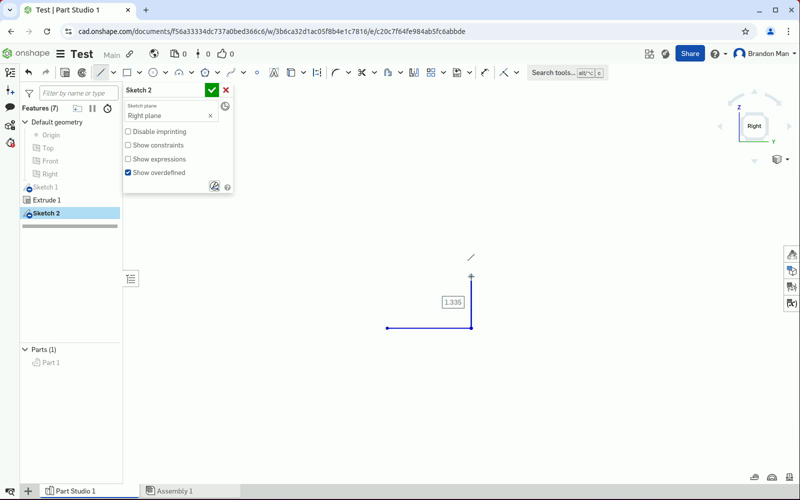
scroll(-6)
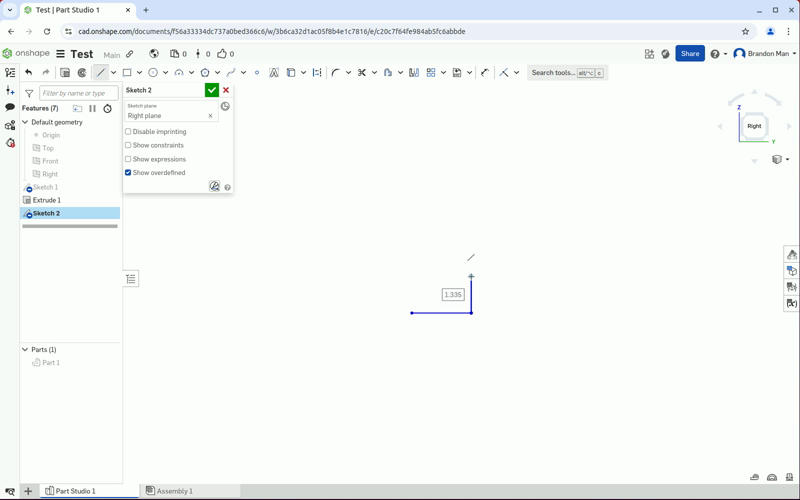
scroll(-6)
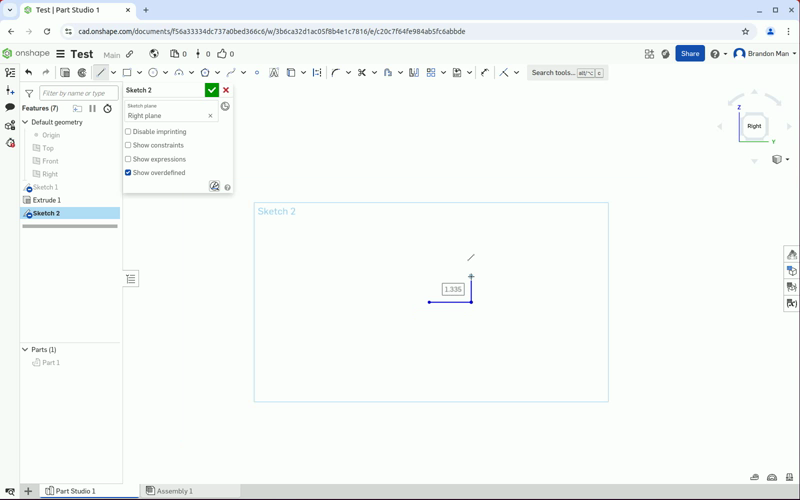
scroll(-6)
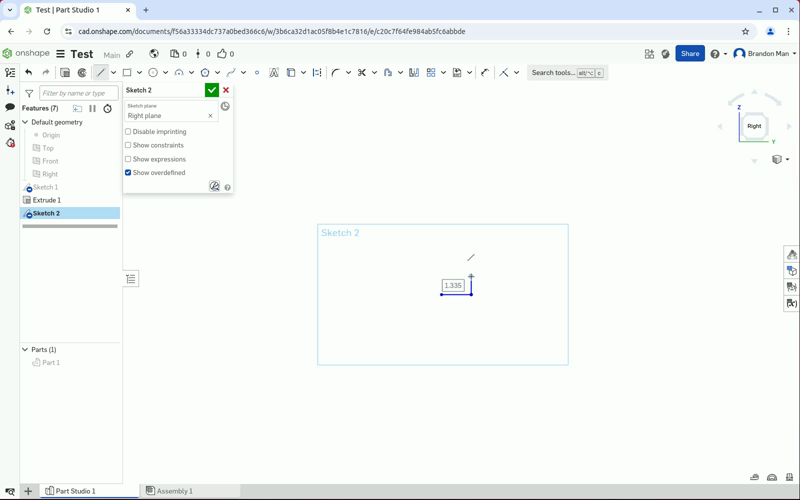
scroll(-6)
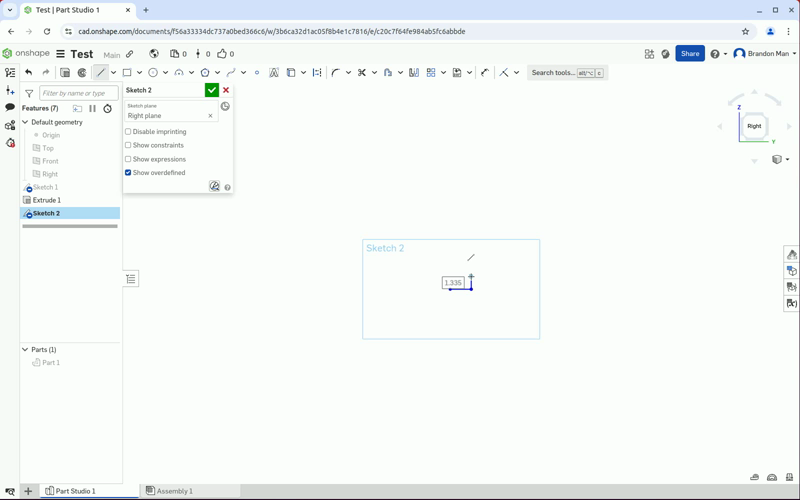
scroll(-6)
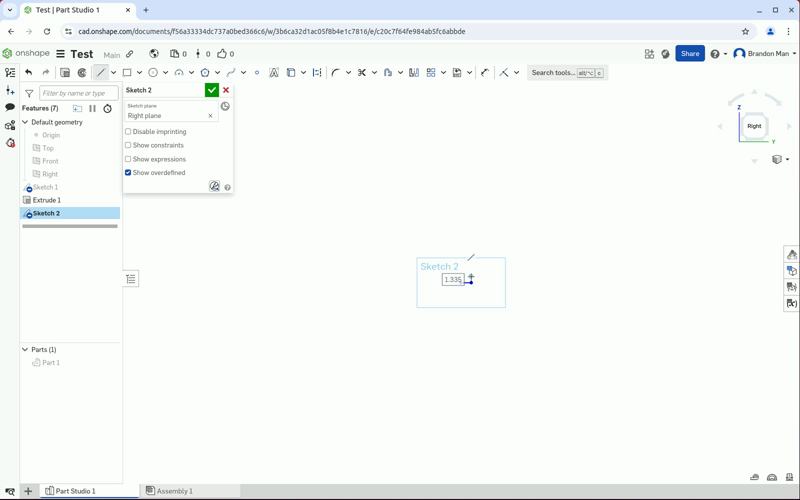
key_up(shift)
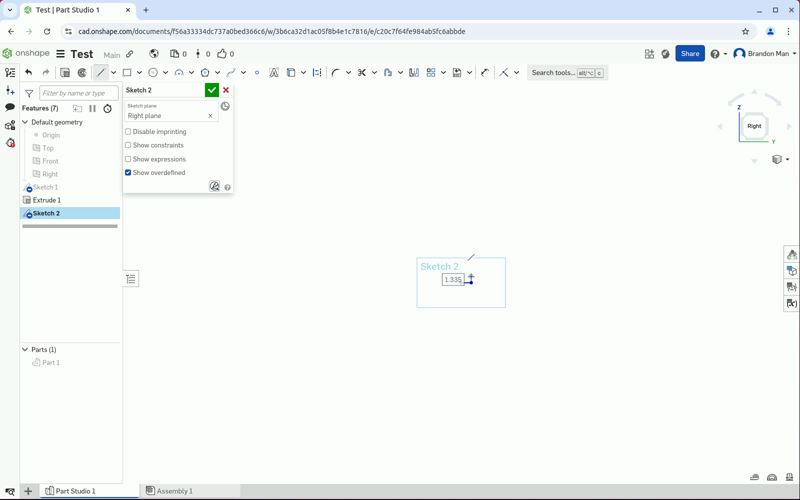
key_down(shift)
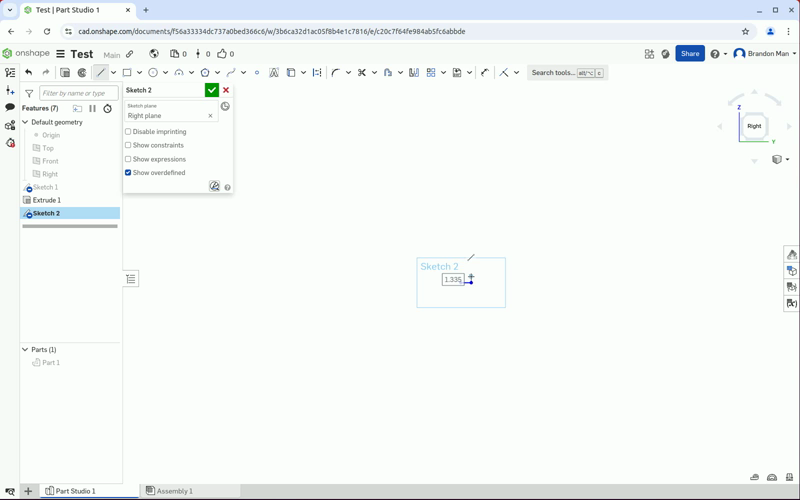
mouse_move(501, 276)
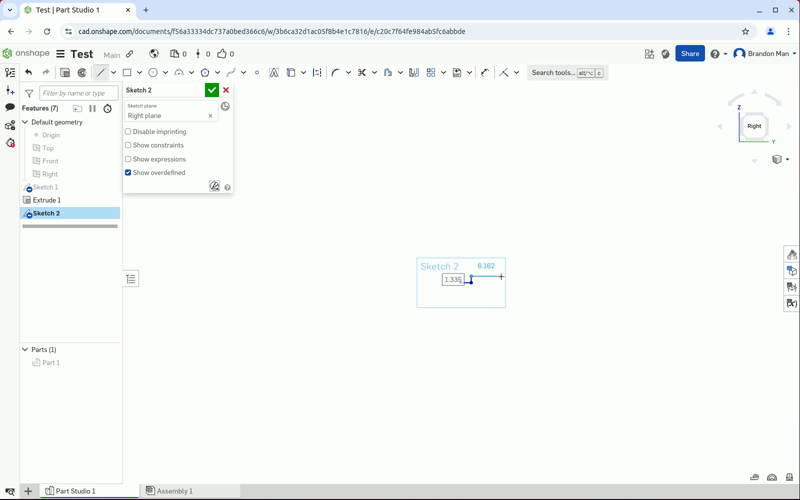
mouse_move(460, 276)
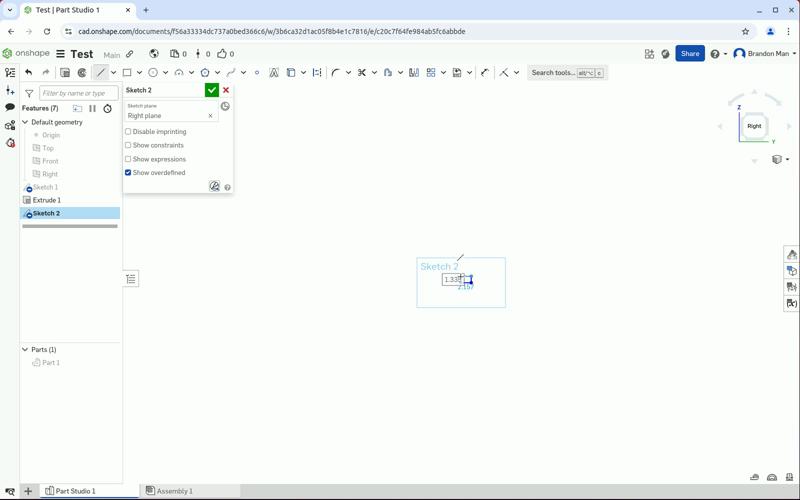
click(460, 276)
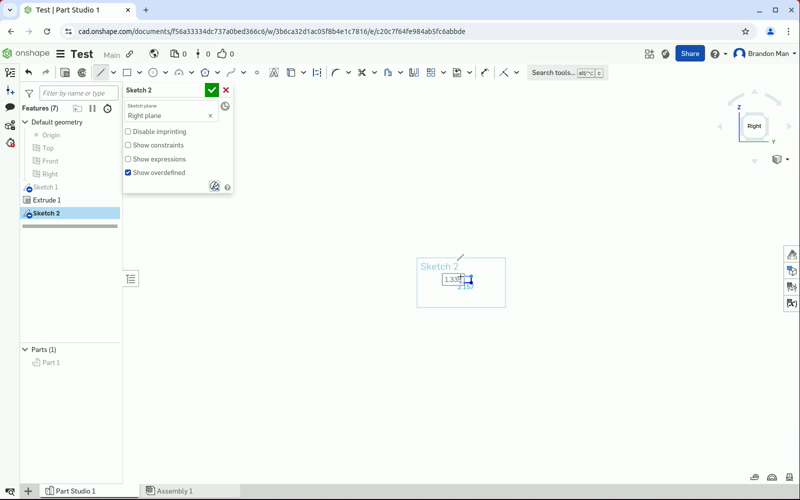
key_up(shift)
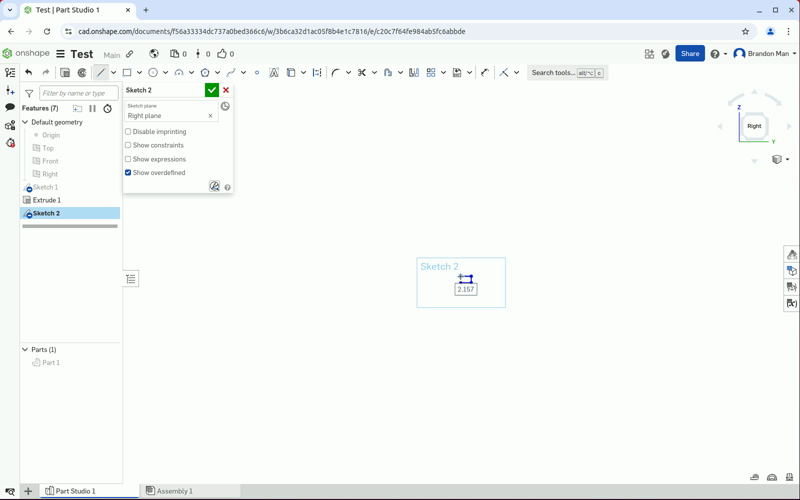
mouse_move(490, 276)
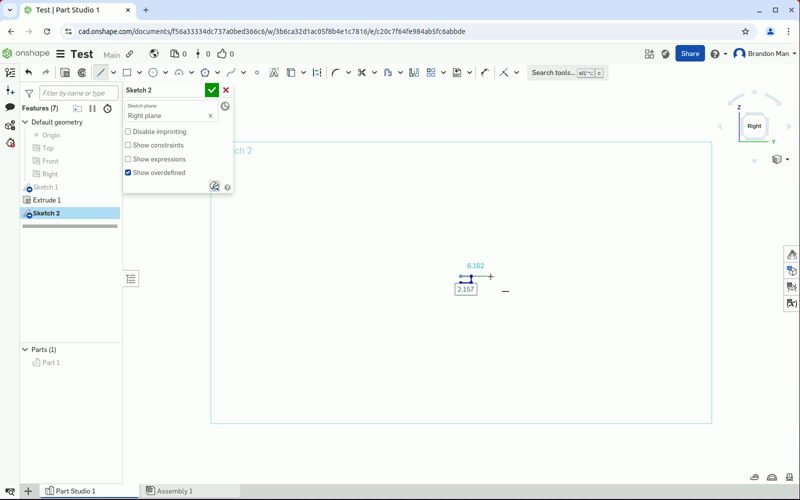
key_down(shift)
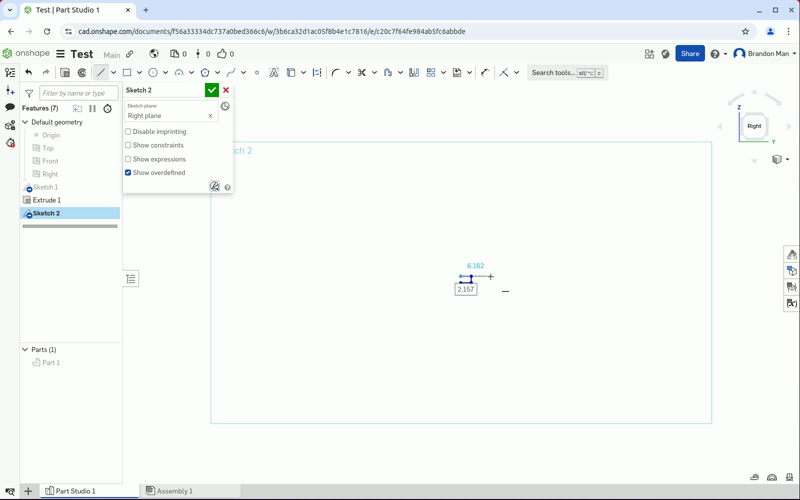
mouse_move(460, 282)
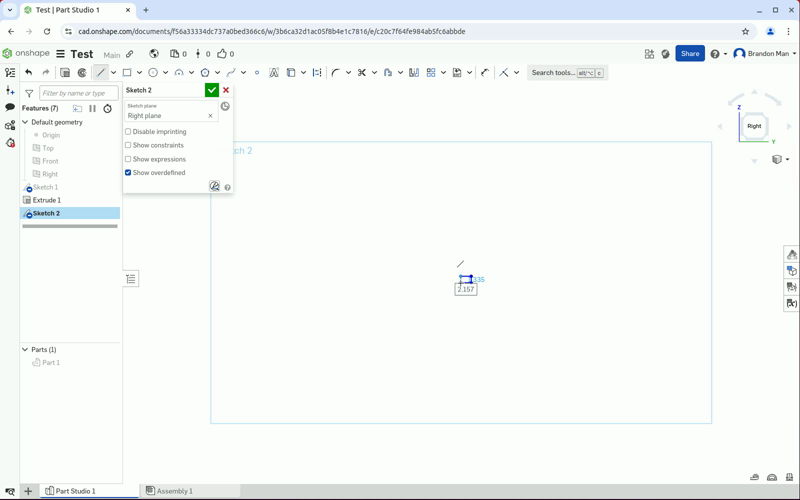
scroll(6)
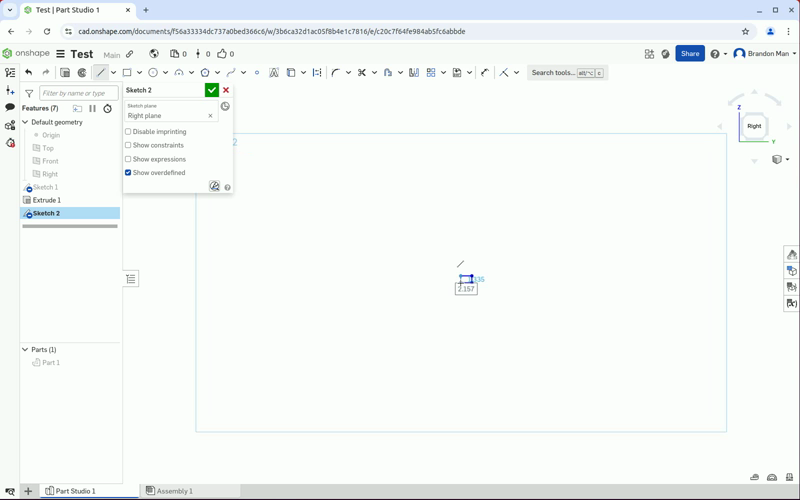
scroll(6)
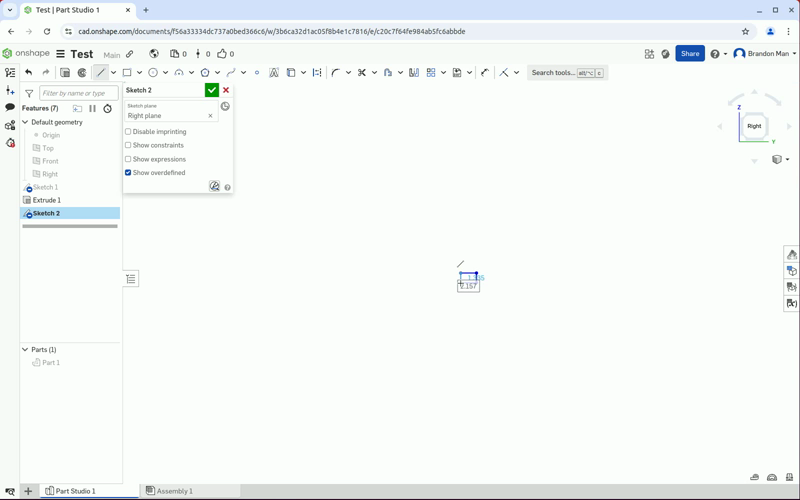
scroll(6)
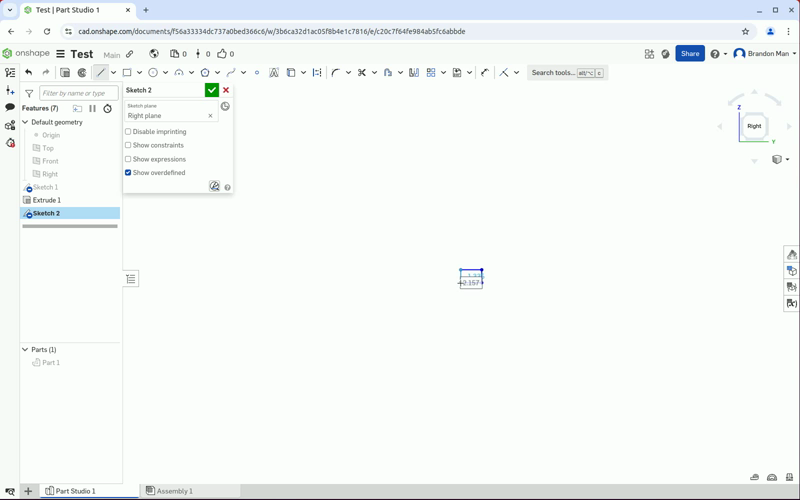
scroll(6)
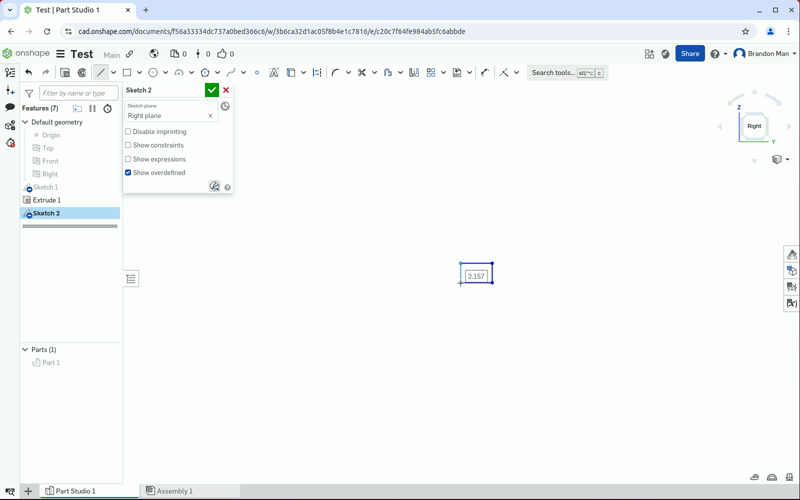
scroll(6)
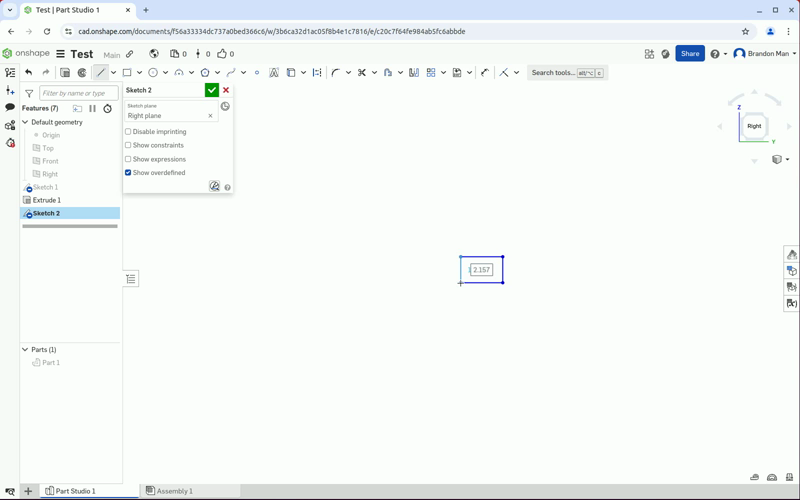
scroll(6)
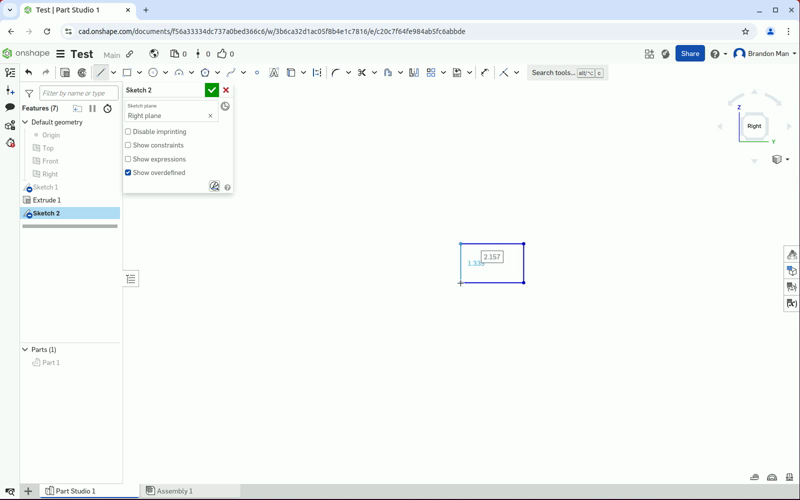
scroll(6)
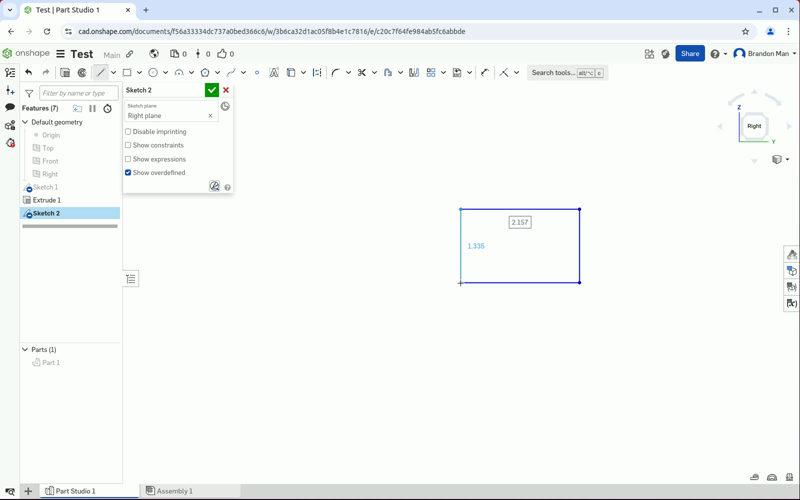
key_up(shift)
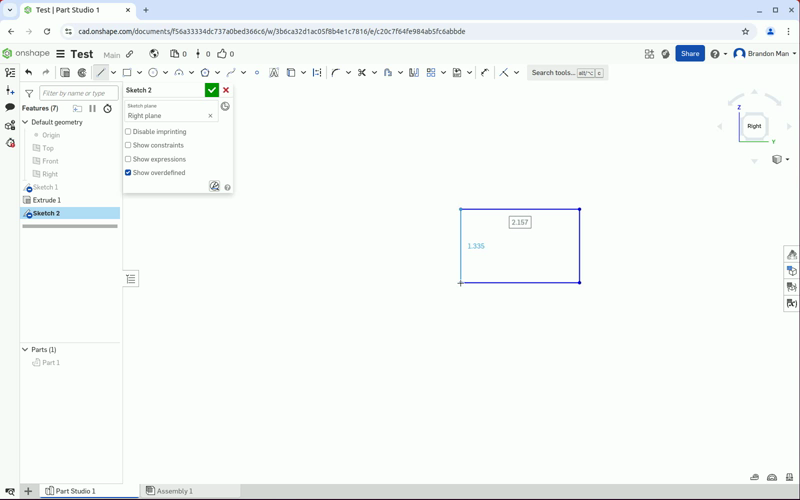
click(460, 282)
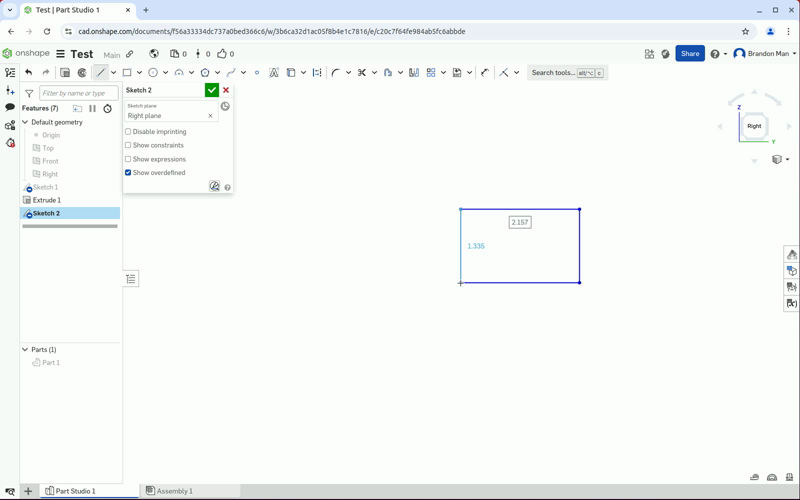
scroll(-6)
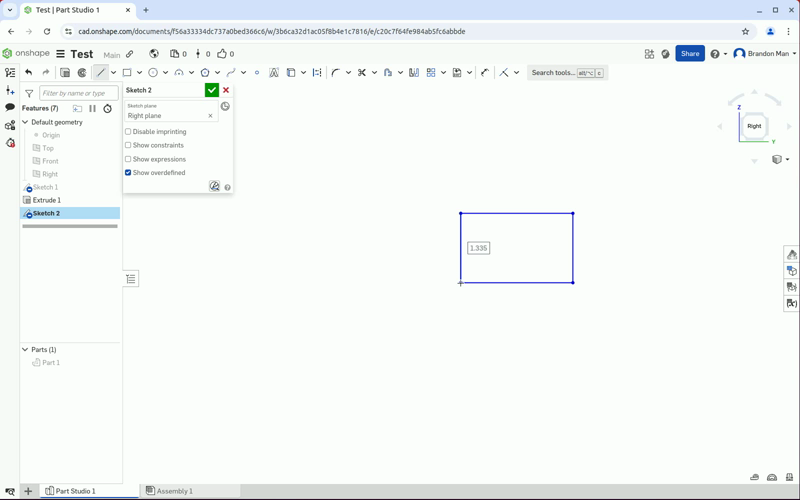
scroll(-6)
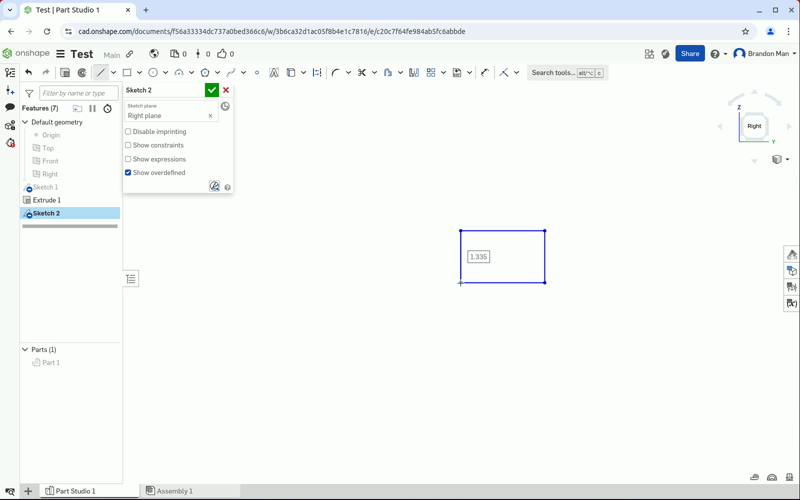
scroll(-6)
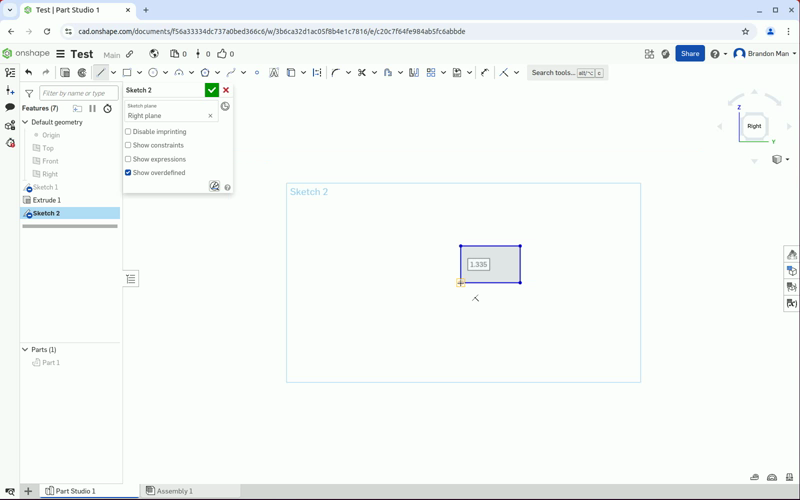
scroll(-6)
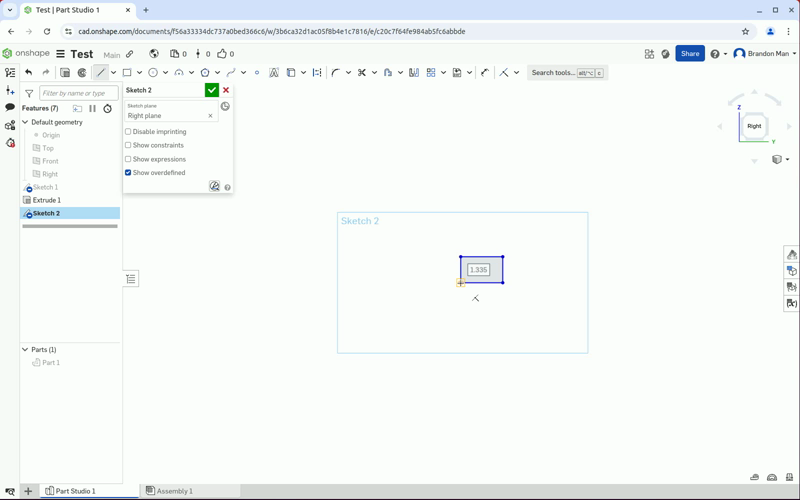
scroll(-6)
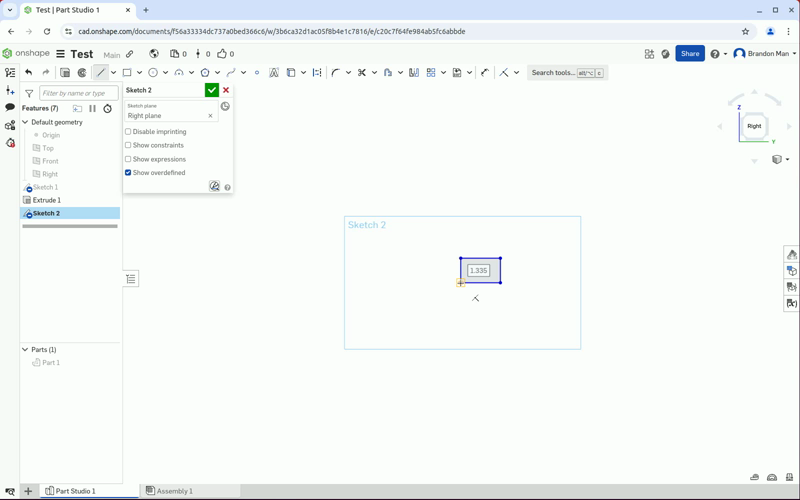
scroll(-6)
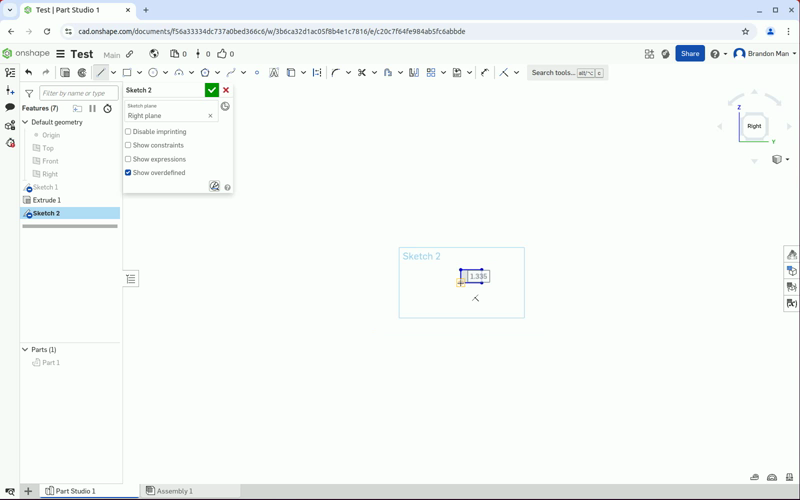
scroll(-6)
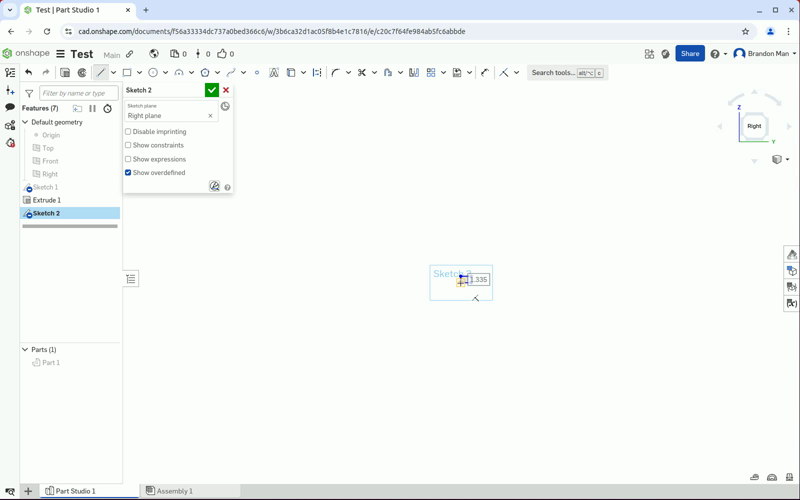
key(esc)
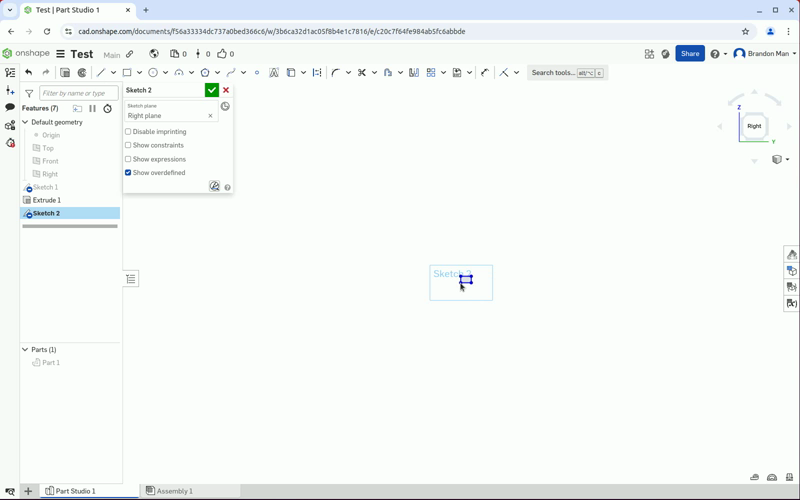
mouse_move(468, 281)
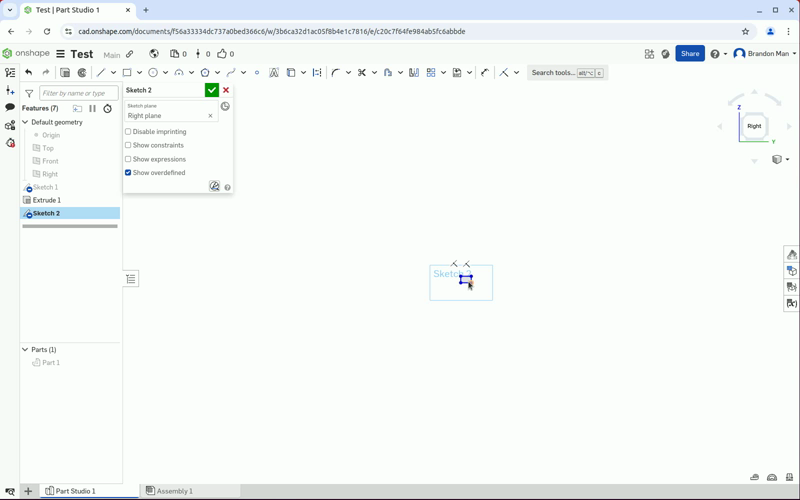
scroll(6)
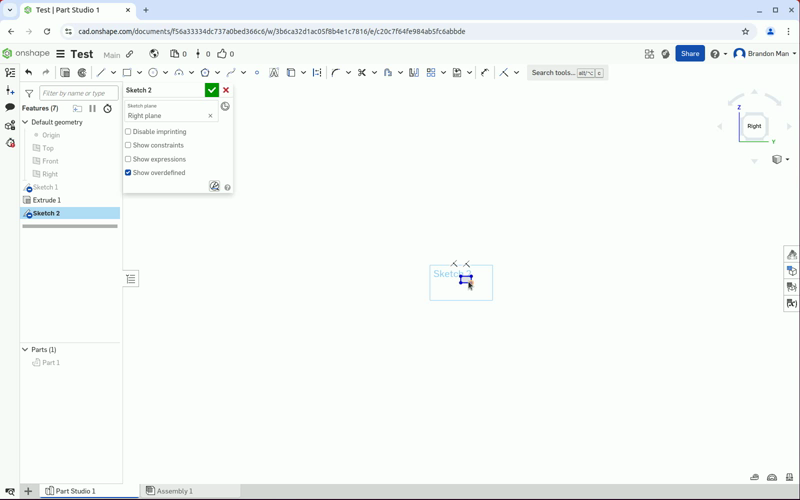
scroll(6)
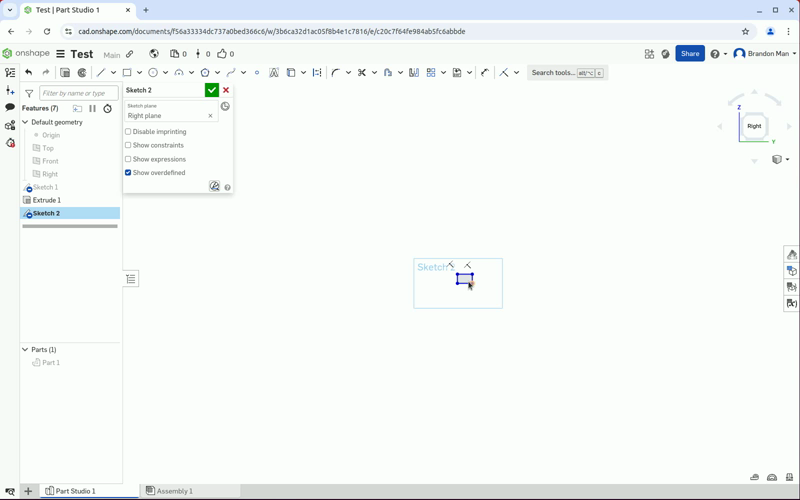
scroll(6)
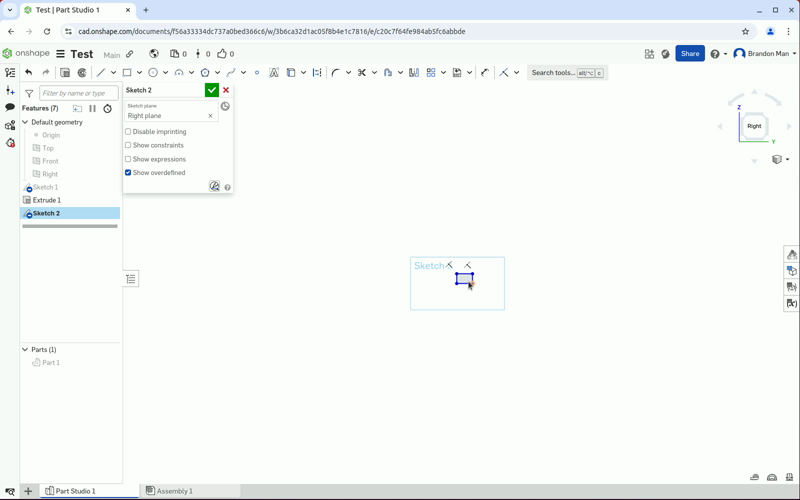
scroll(6)
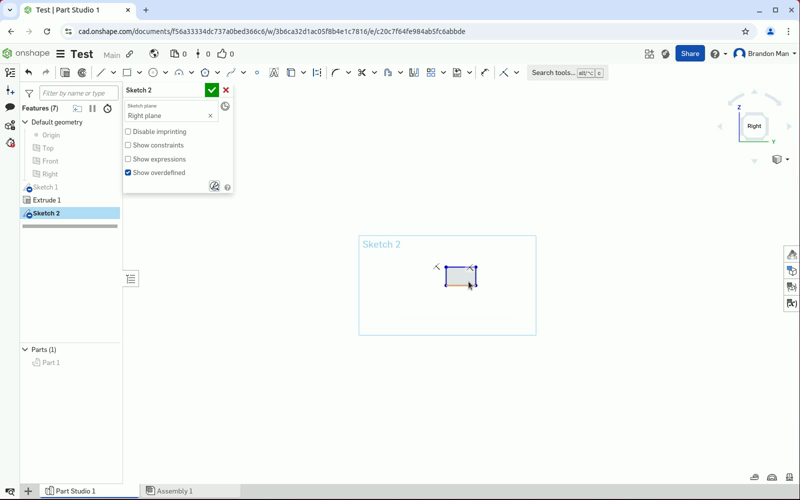
scroll(6)
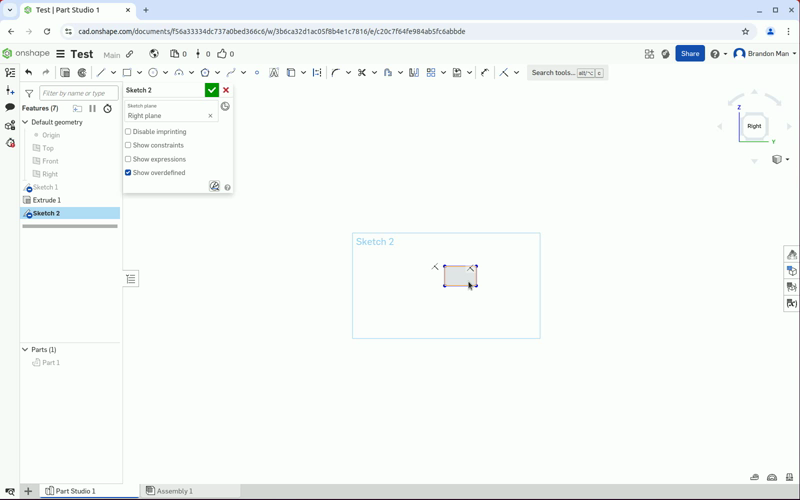
scroll(6)
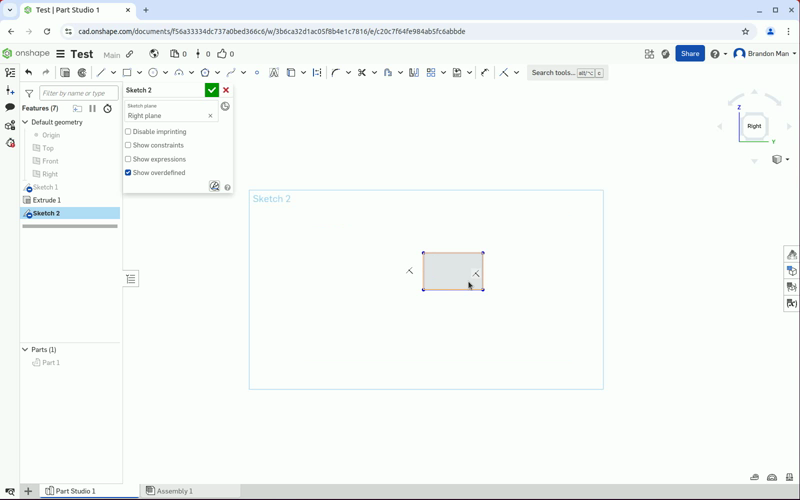
scroll(6)
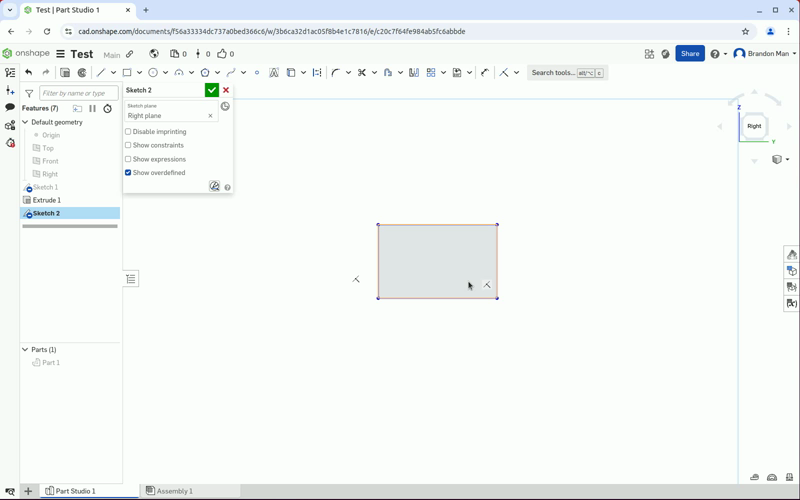
click(468, 281)
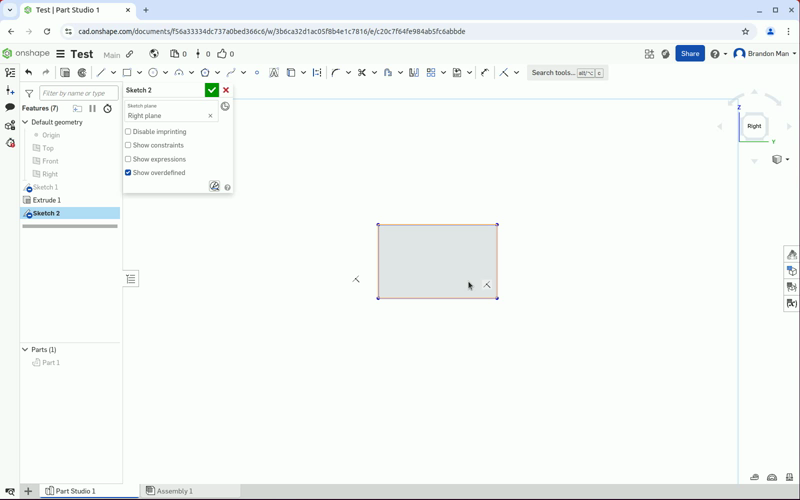
scroll(-6)
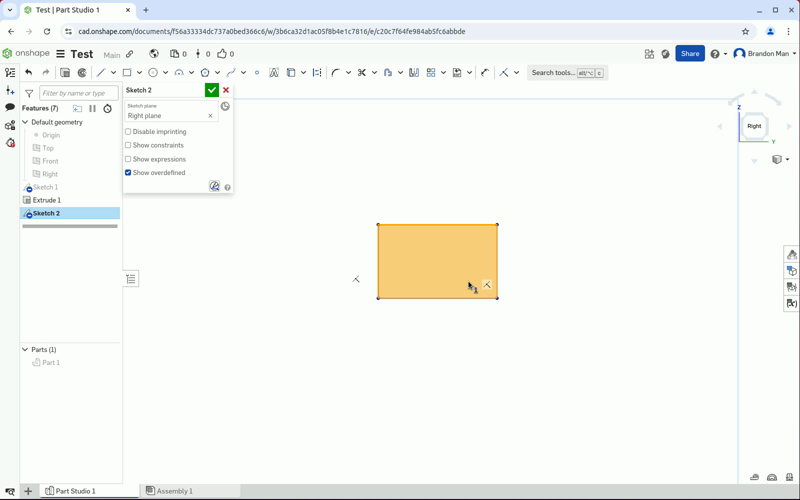
scroll(-6)
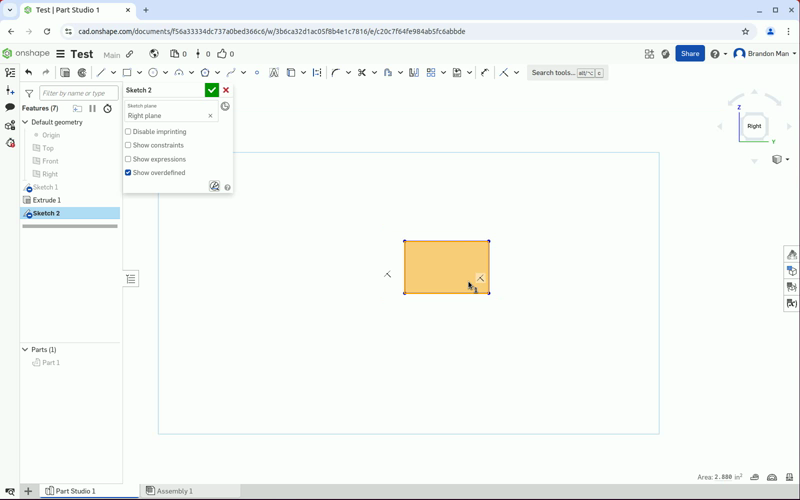
scroll(-6)
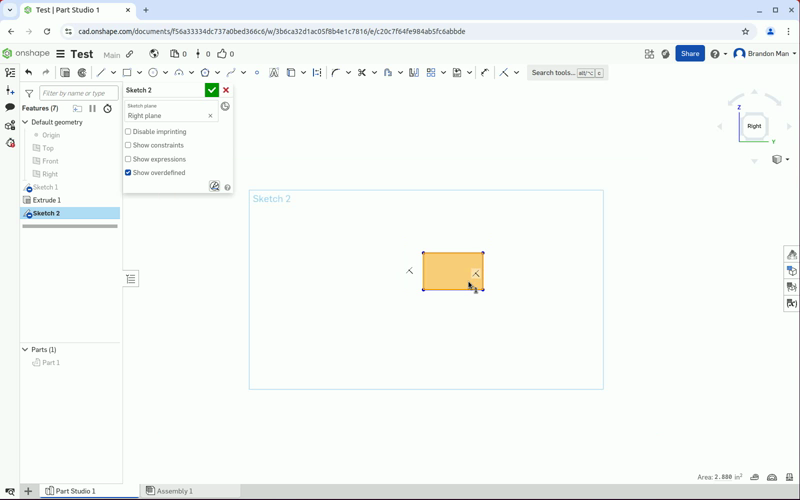
scroll(-6)
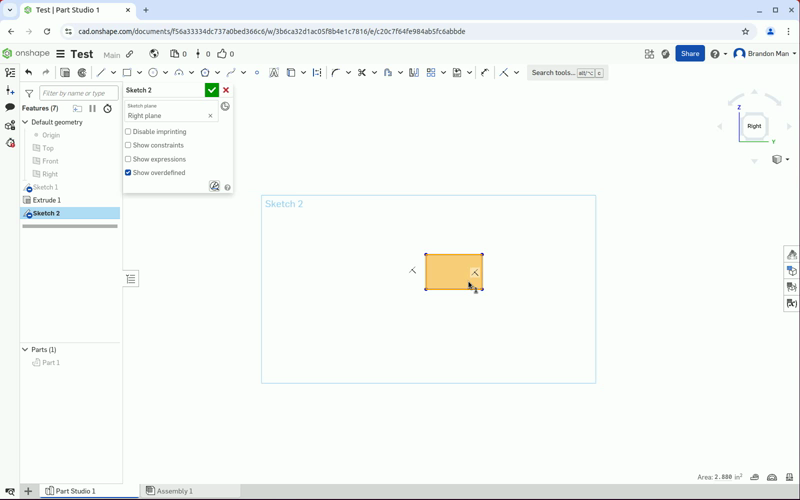
scroll(-6)
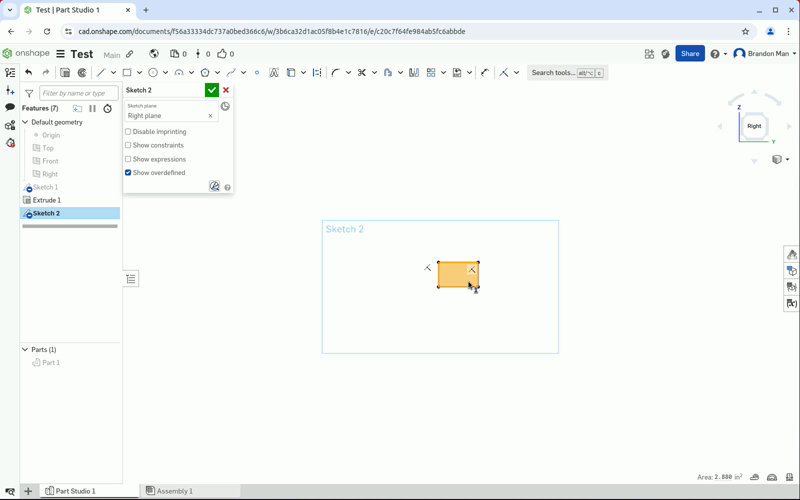
scroll(-6)
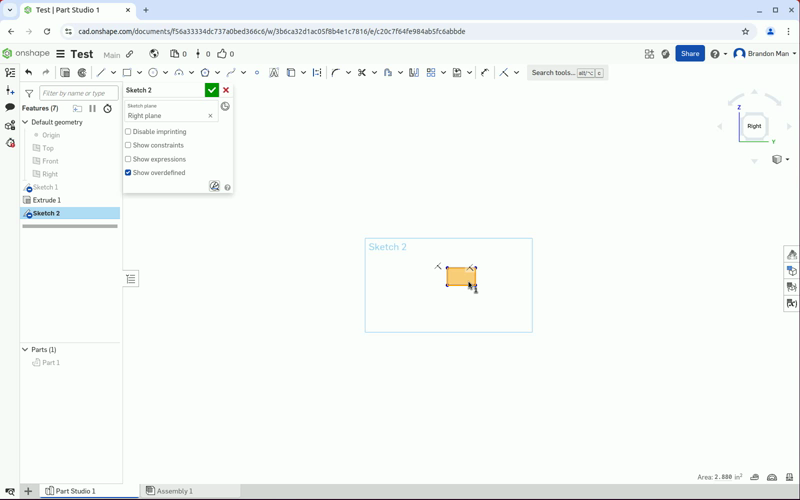
scroll(-6)
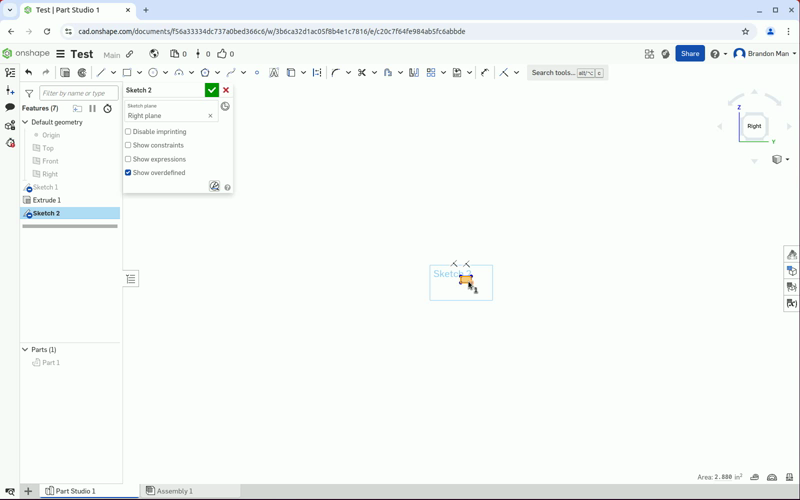
mouse_move(73, 352)
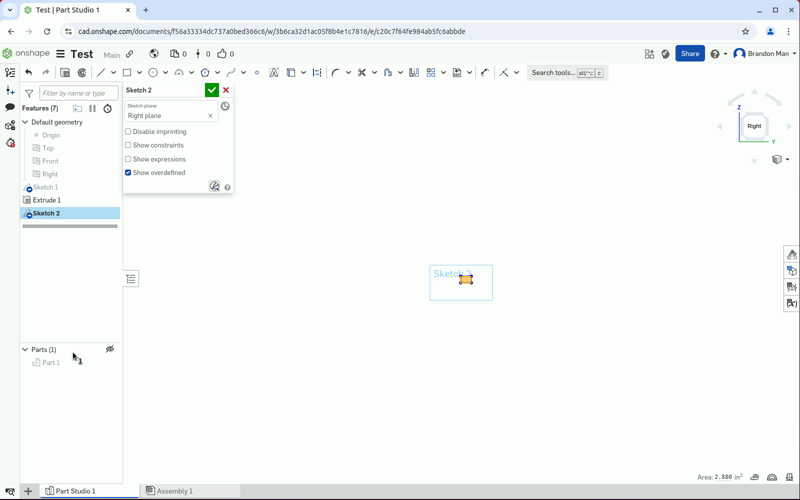
key(shift+y)
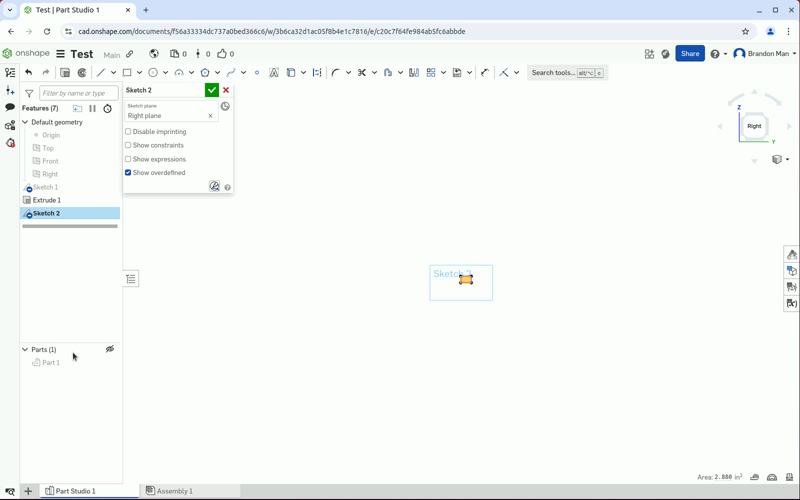
key(shift+e)
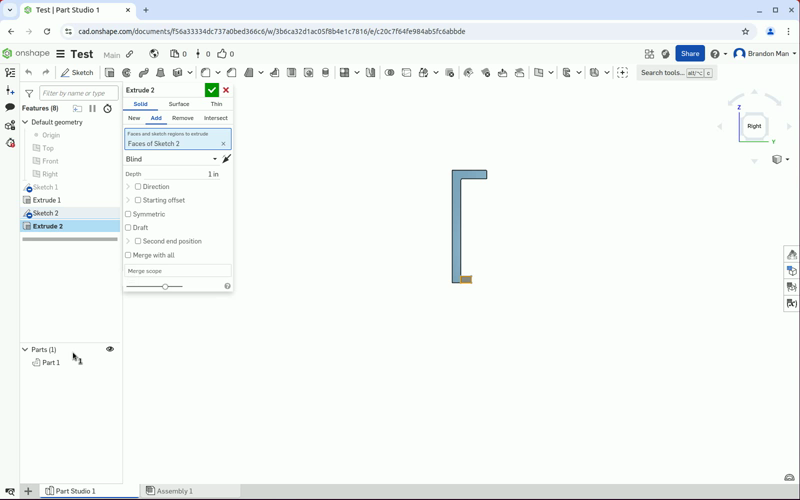
mouse_move(143, 106)
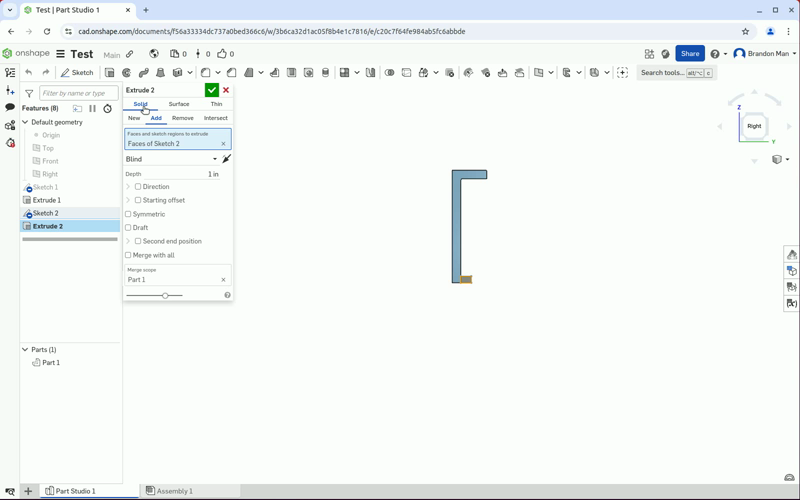
click(143, 106)
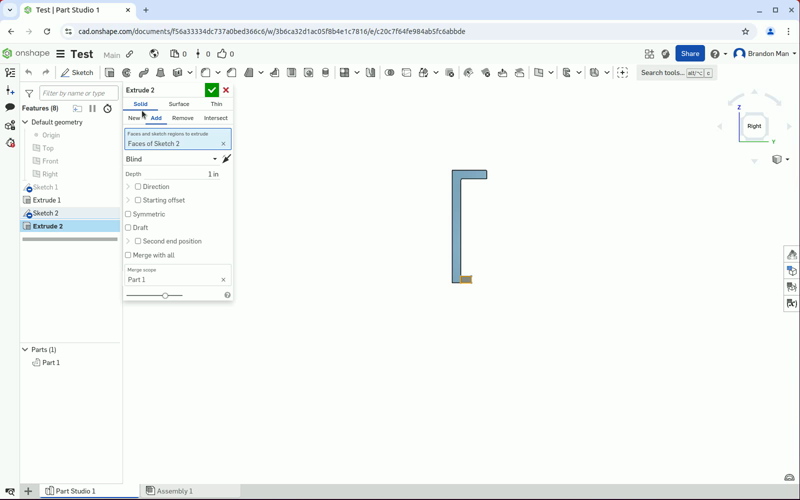
mouse_move(137, 120)
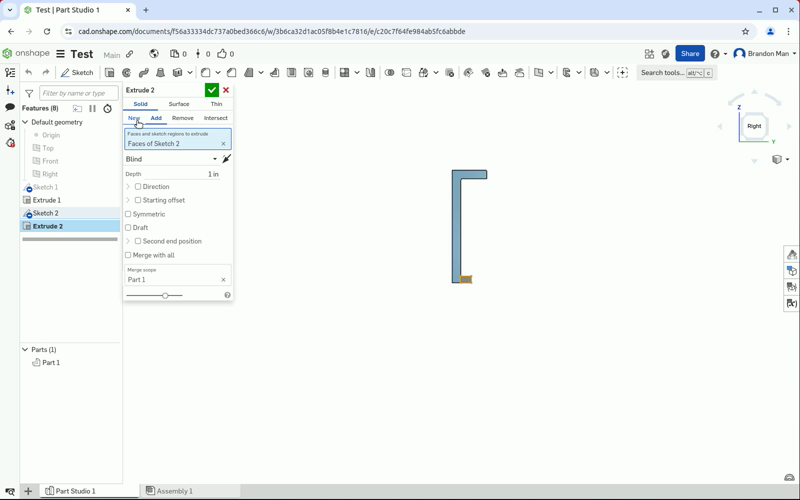
click(137, 120)
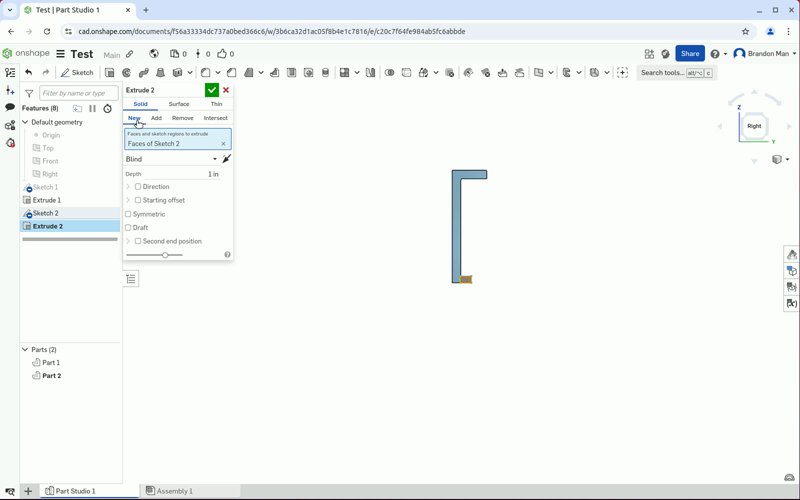
key(tab, 4)
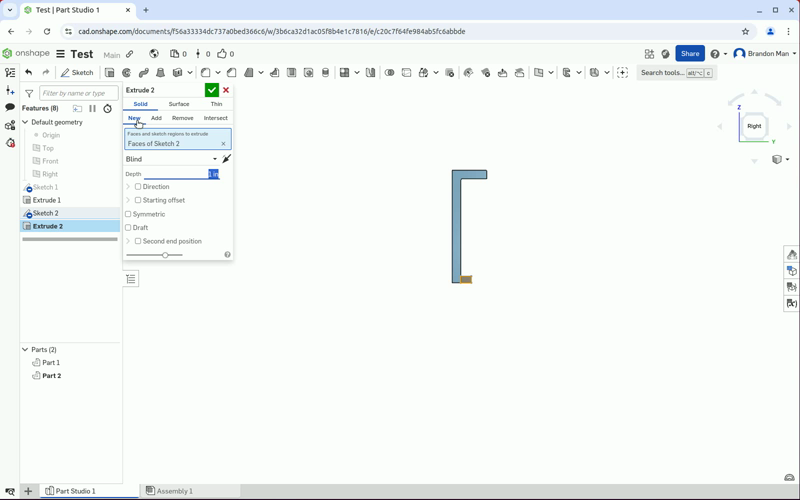
text(0.722)
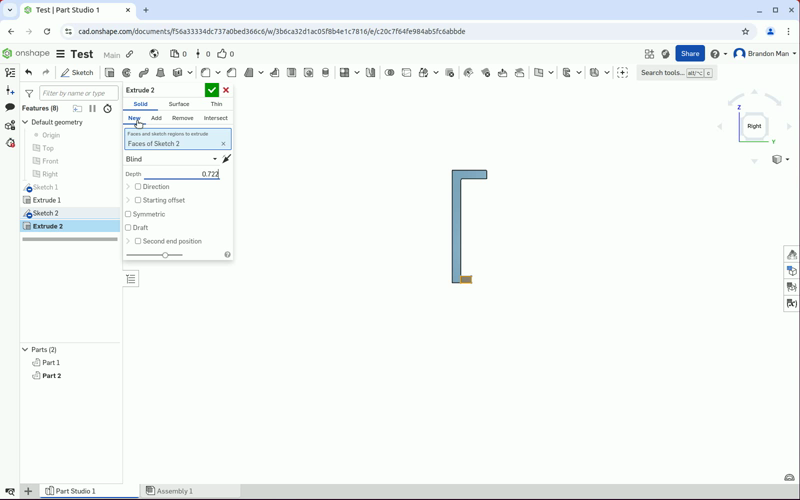
key(enter)
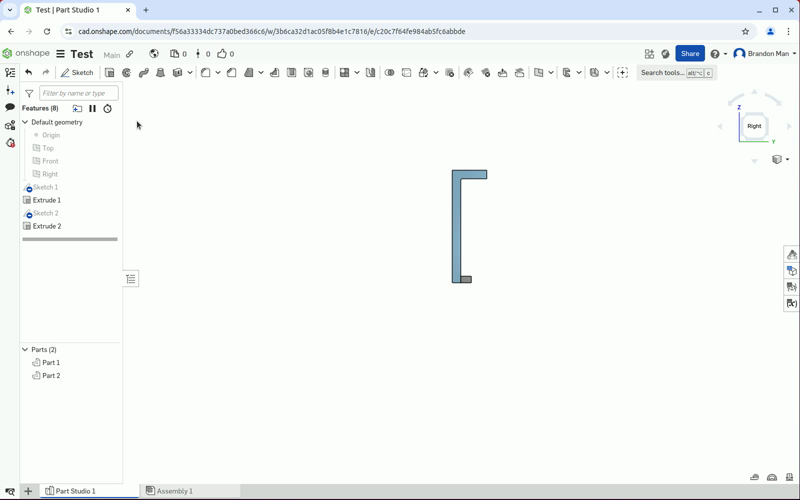
key(shift+h)
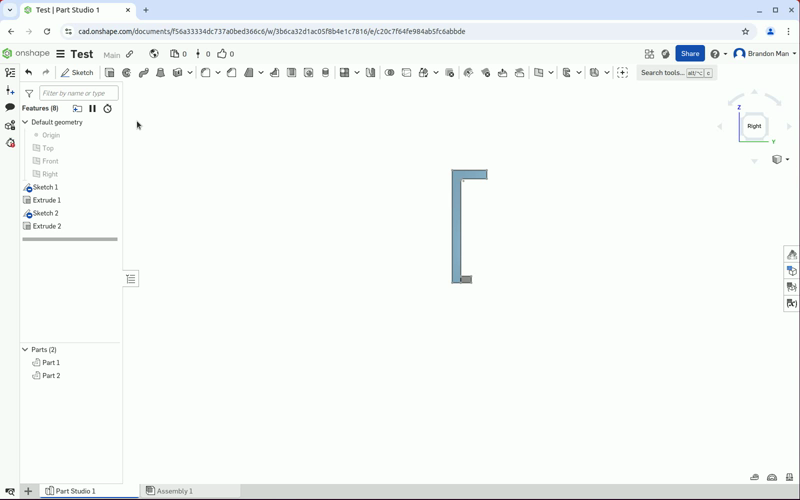
key(shift+h)
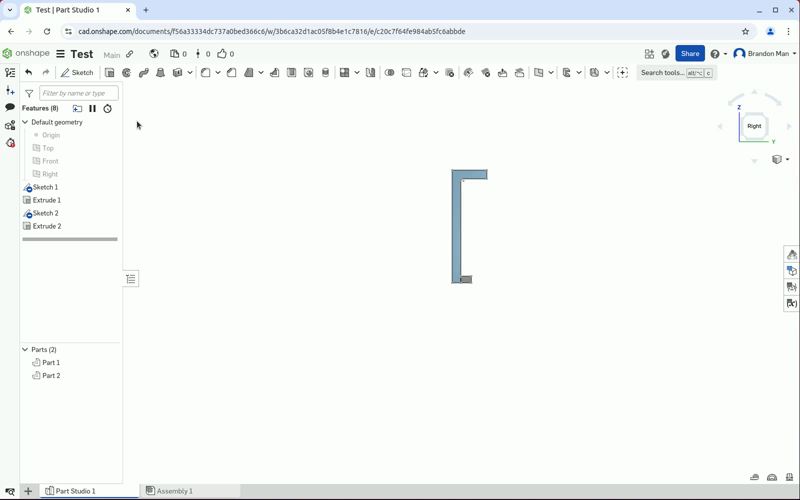
key(shift+7)
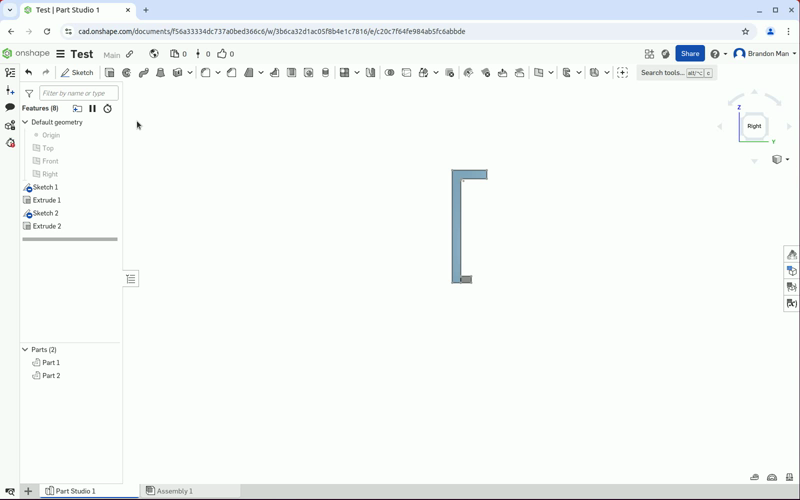
key(right, 2)
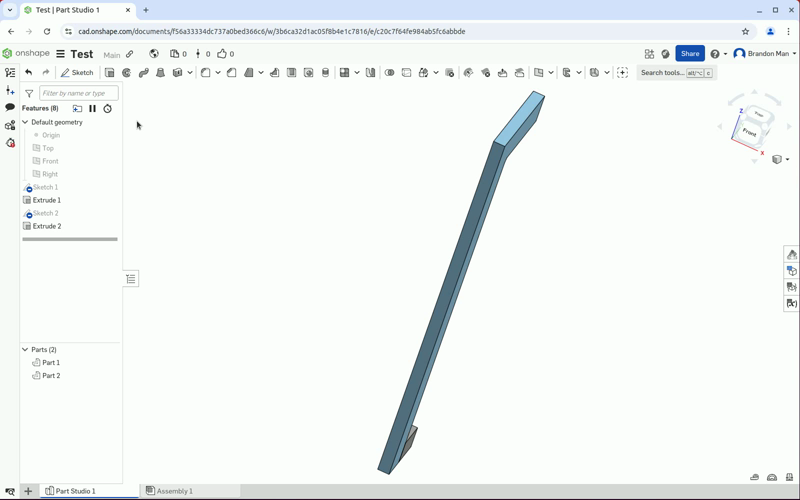
key(down, 2)
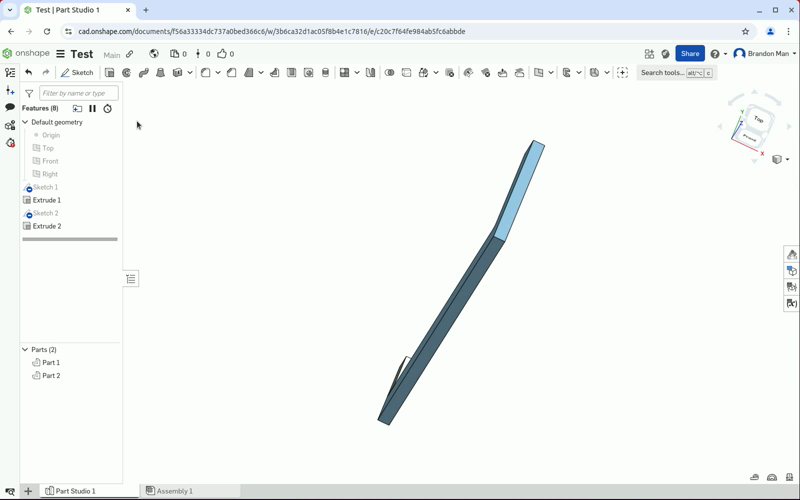
key(up, 2)
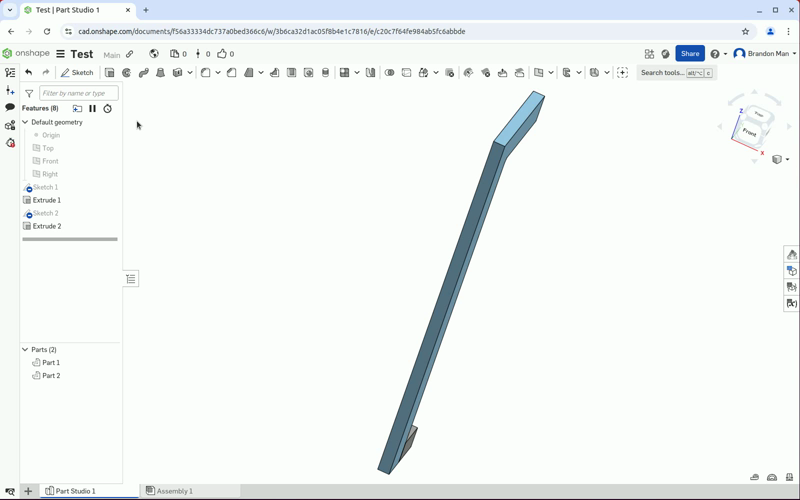
key(left, 2)
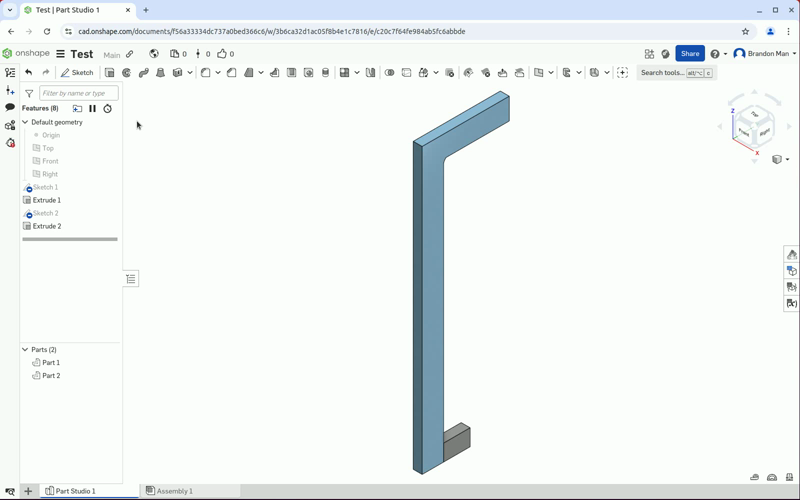
mouse_move(73, 189)
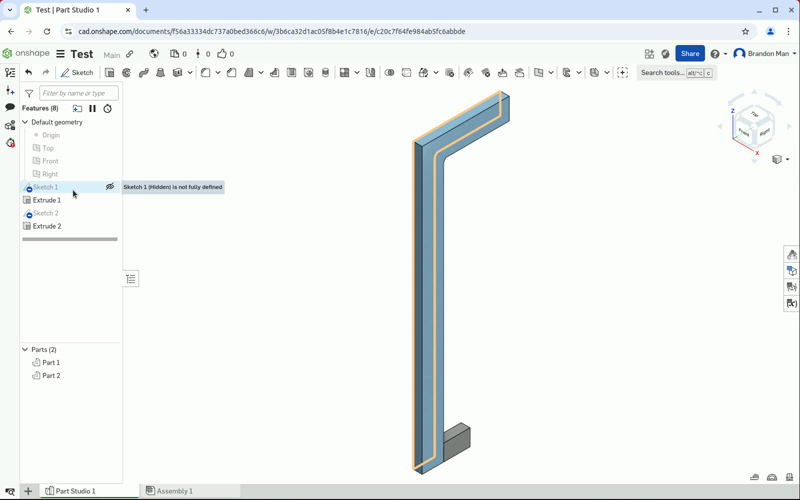
click(73, 189)